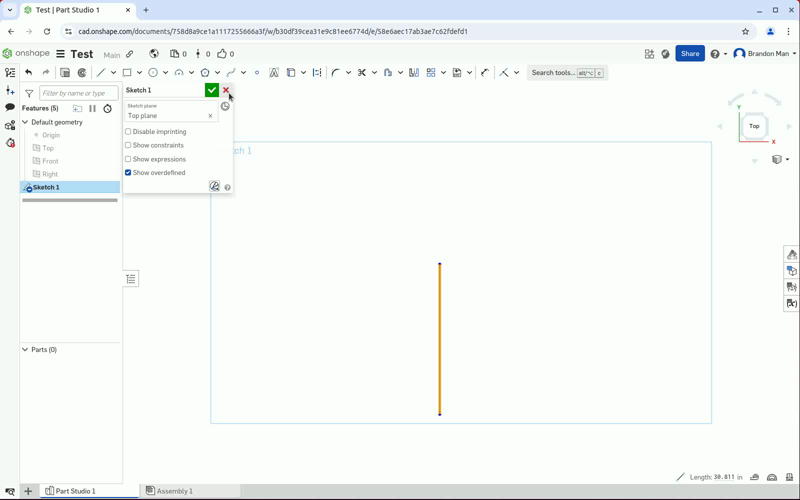
key(shift+h)
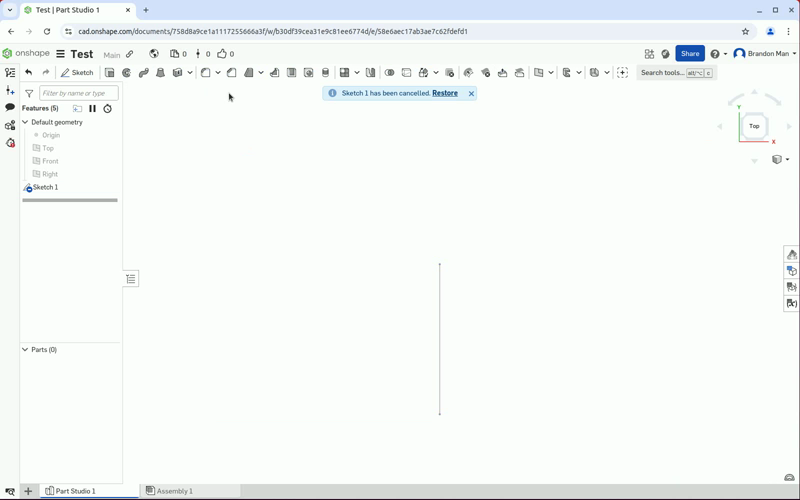
key(shift+s)
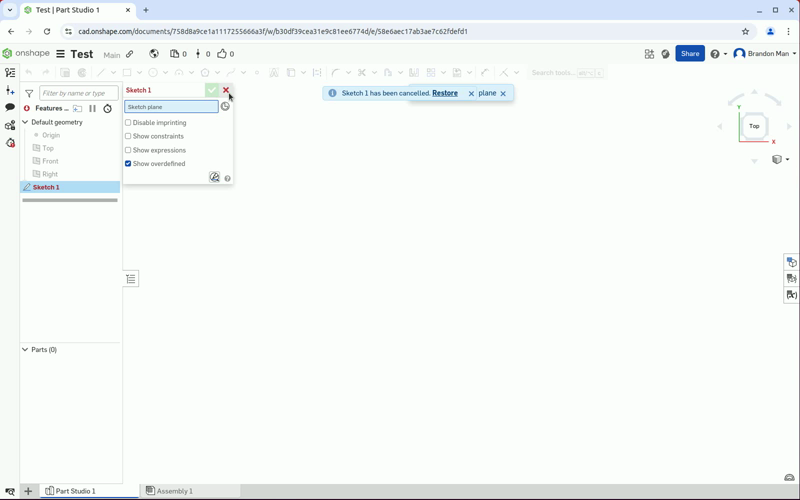
mouse_move(73, 150)
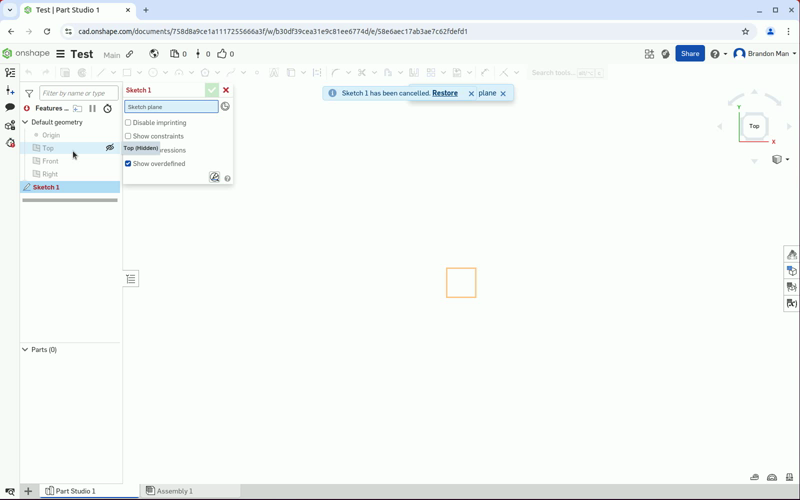
click(73, 150)
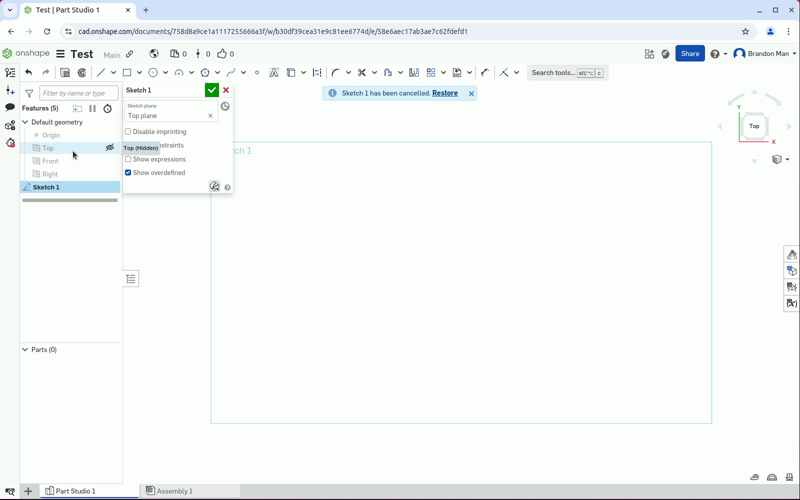
mouse_move(73, 352)
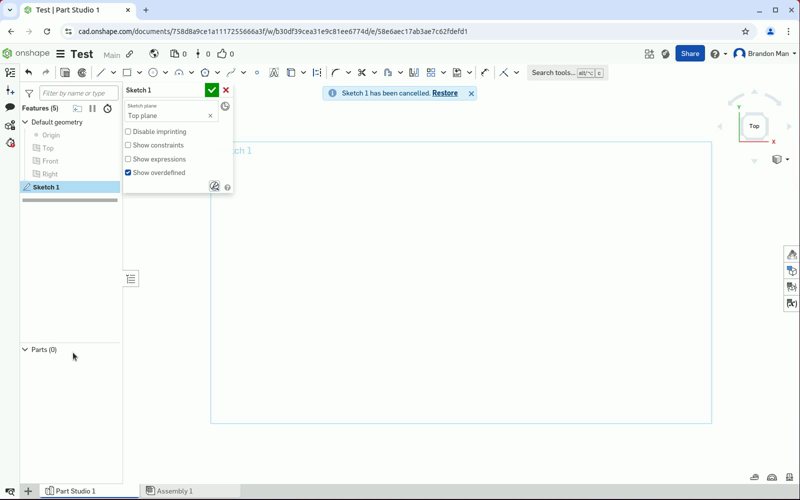
key(y)
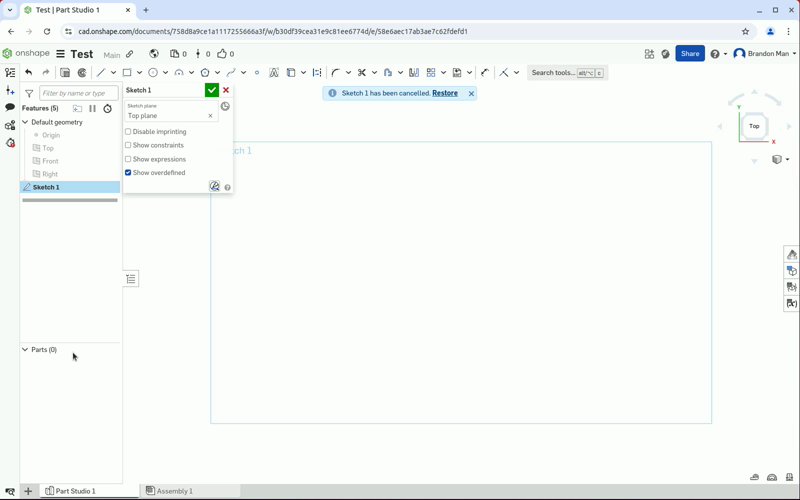
key(c)
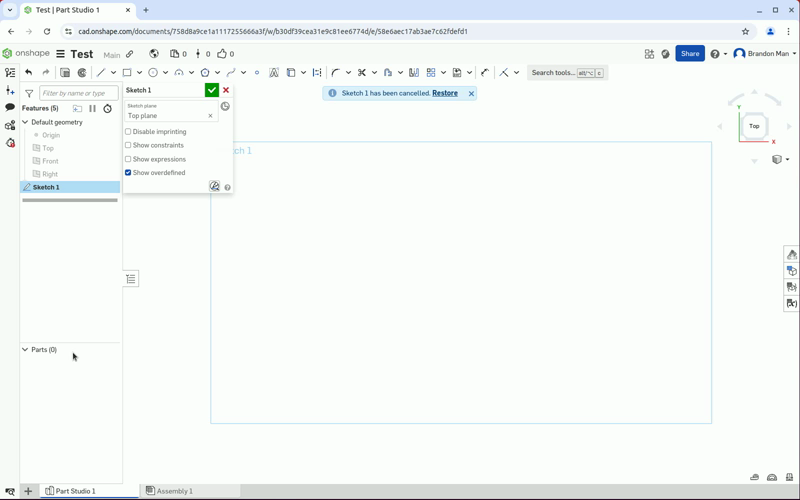
key_down(shift)
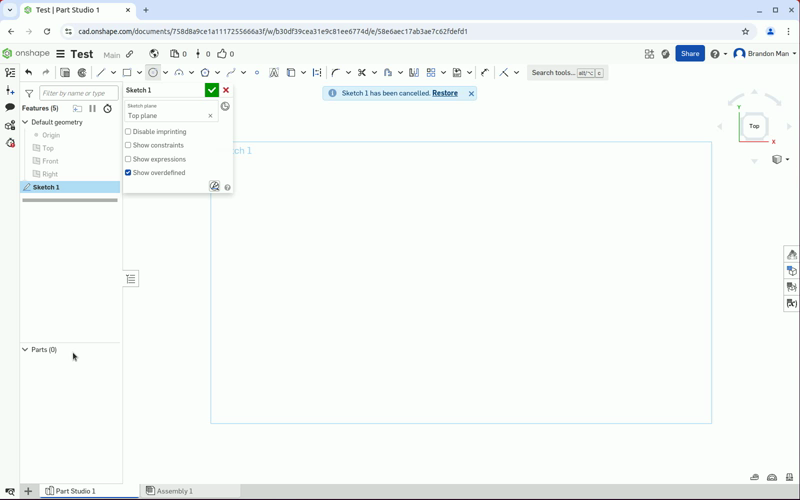
mouse_move(461, 282)
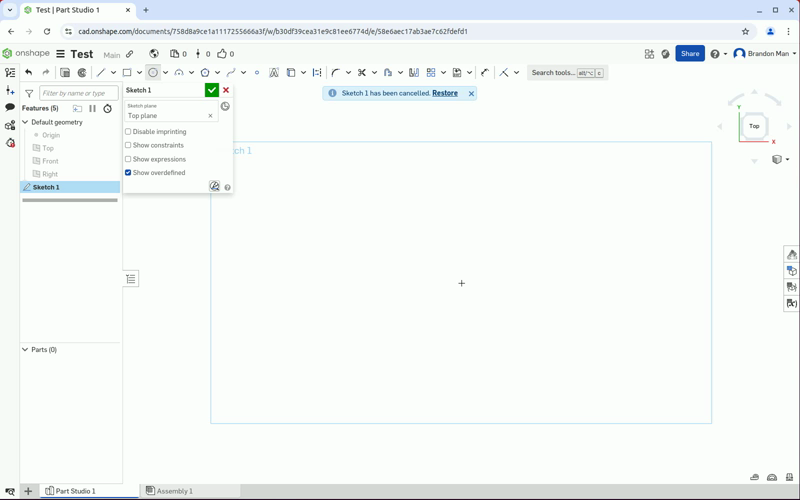
click(461, 282)
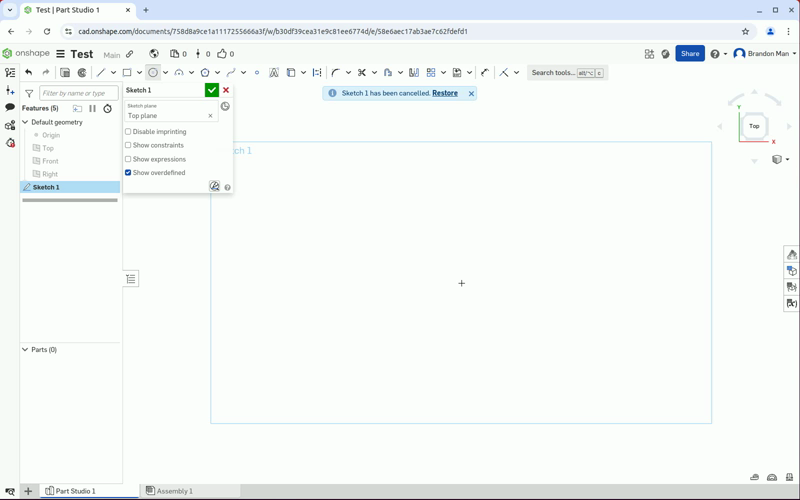
key_up(shift)
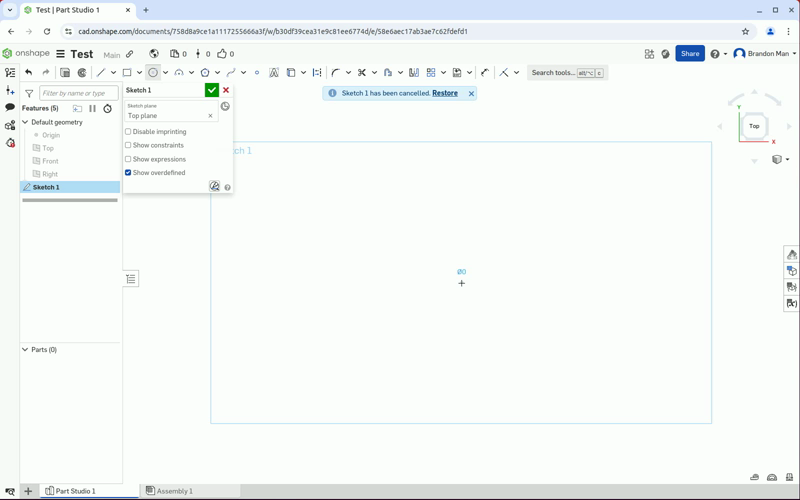
mouse_move(470, 282)
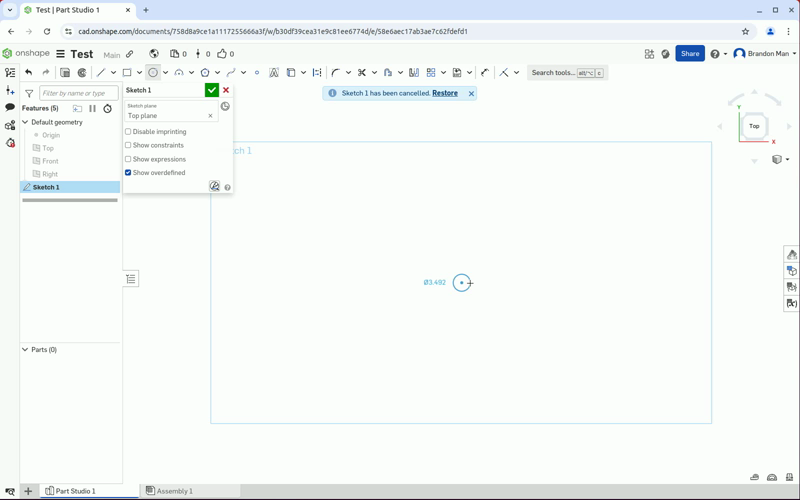
click(470, 282)
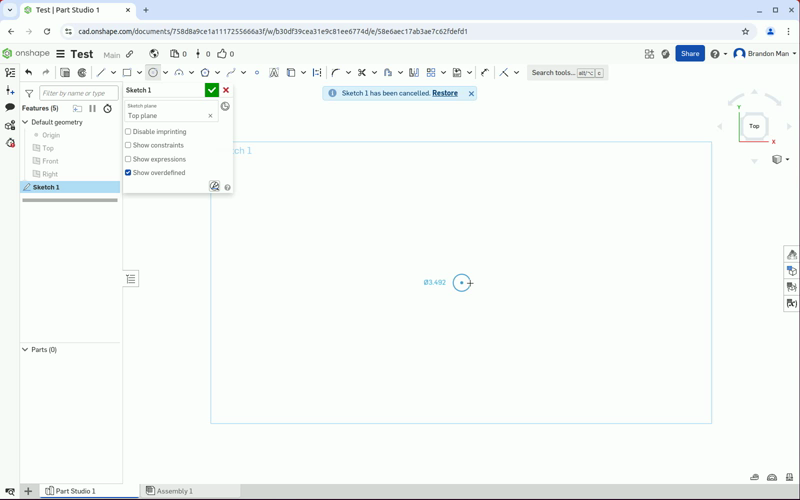
key(esc)
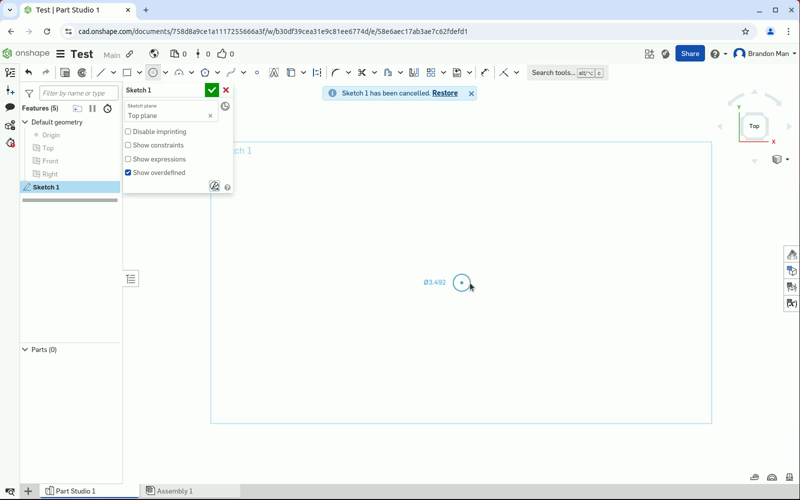
key(c)
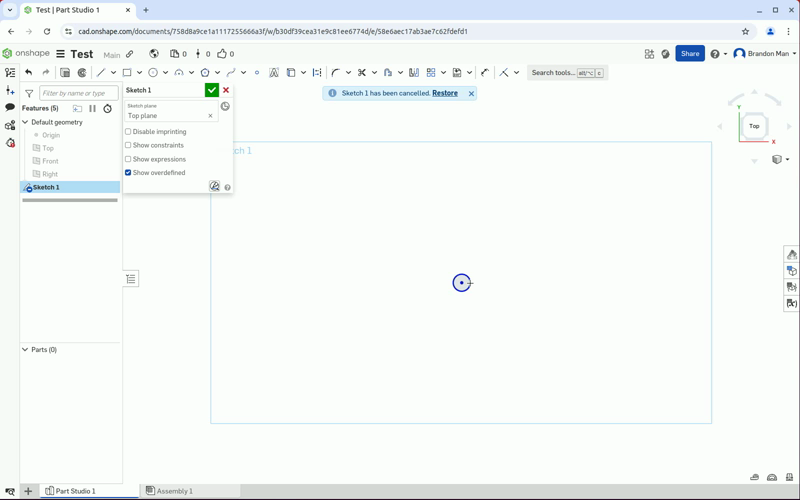
key_down(shift)
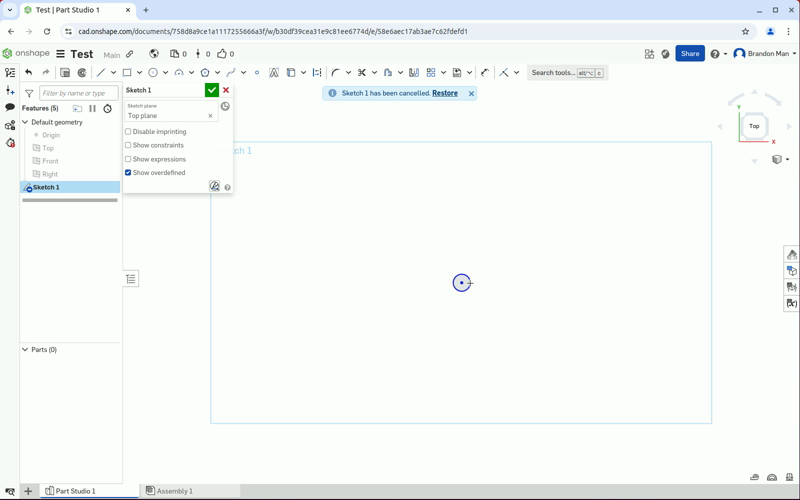
mouse_move(461, 282)
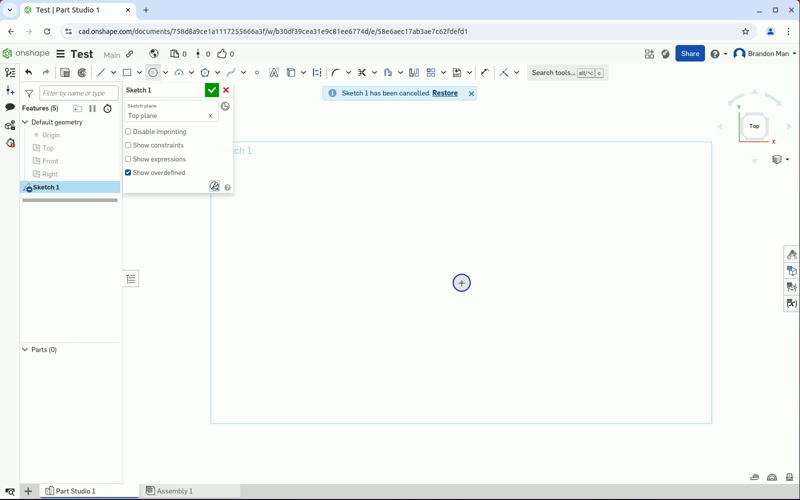
click(461, 282)
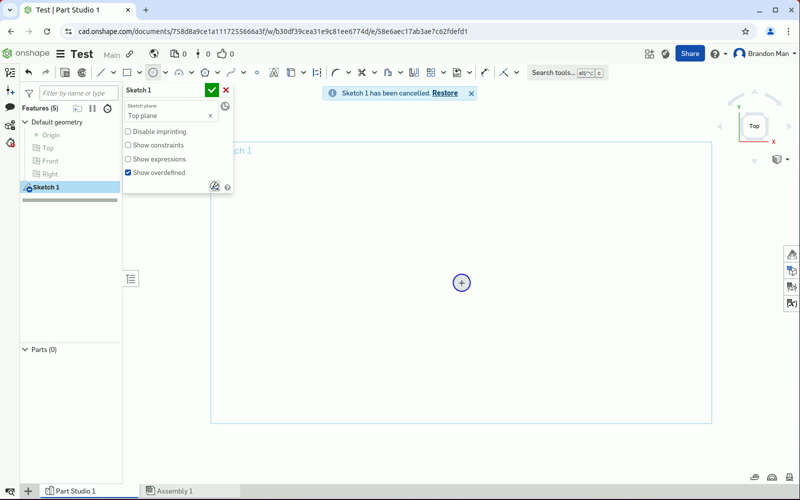
key_up(shift)
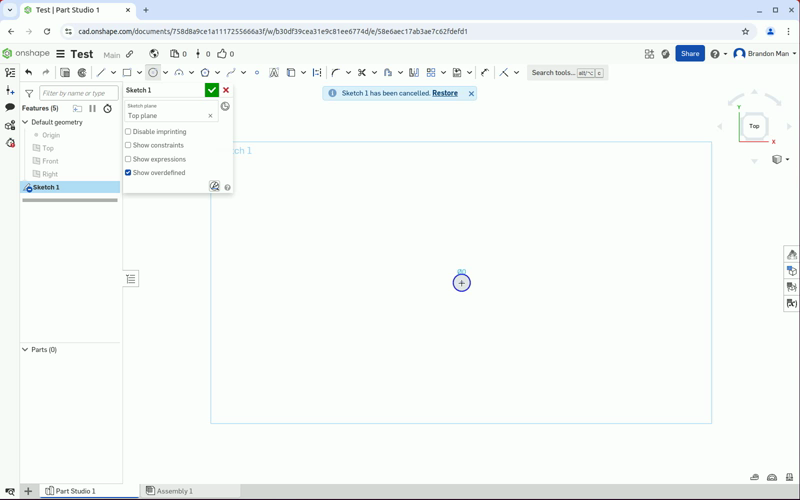
mouse_move(465, 282)
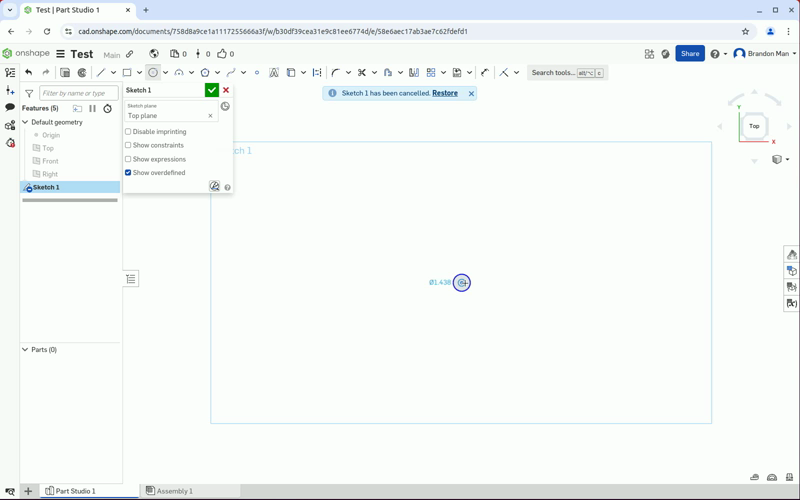
scroll(6)
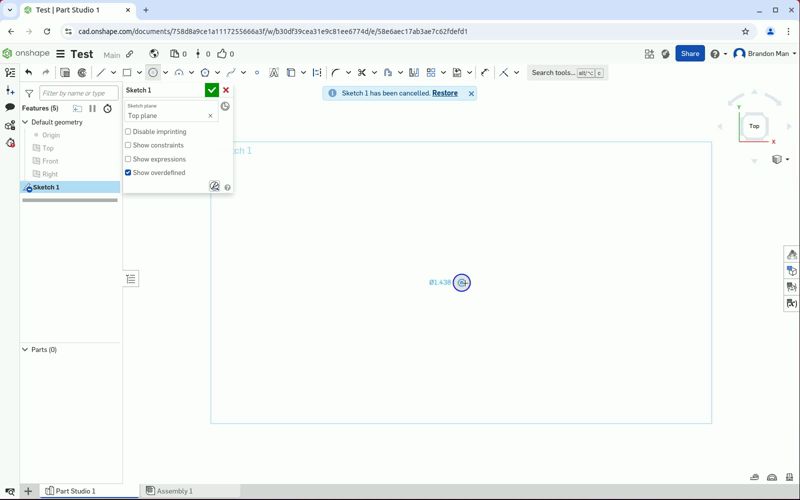
scroll(6)
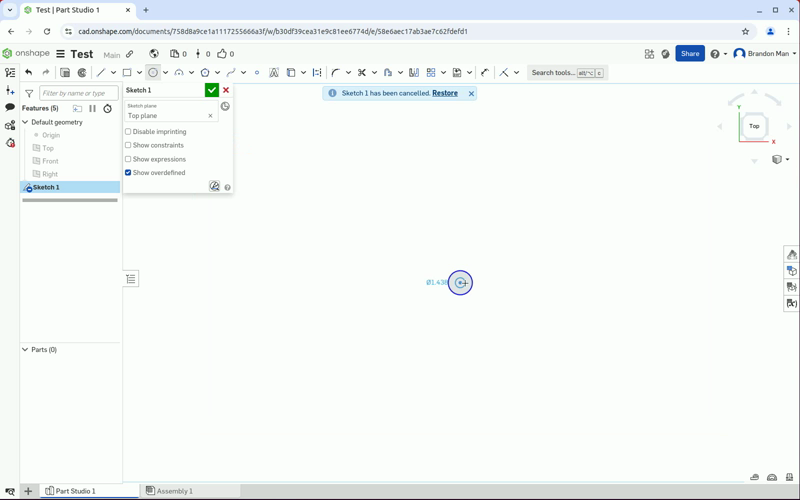
scroll(6)
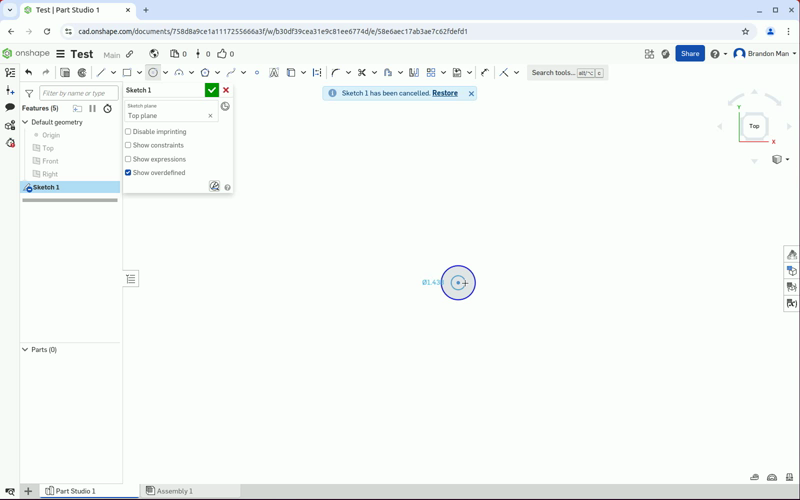
scroll(6)
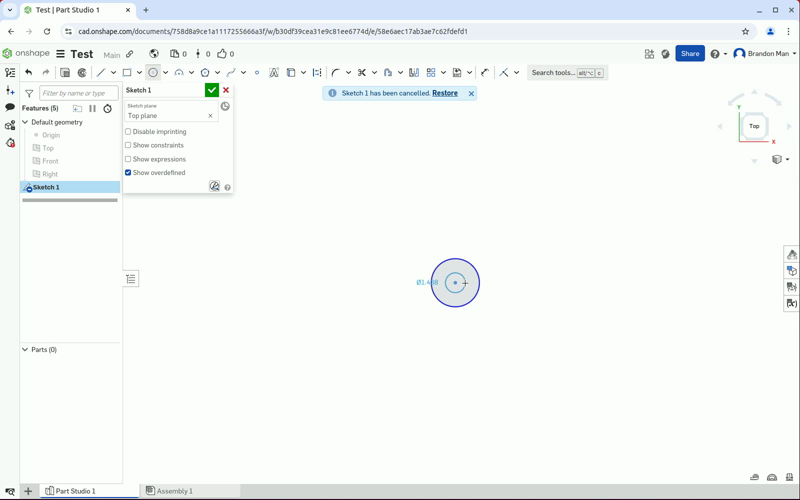
scroll(6)
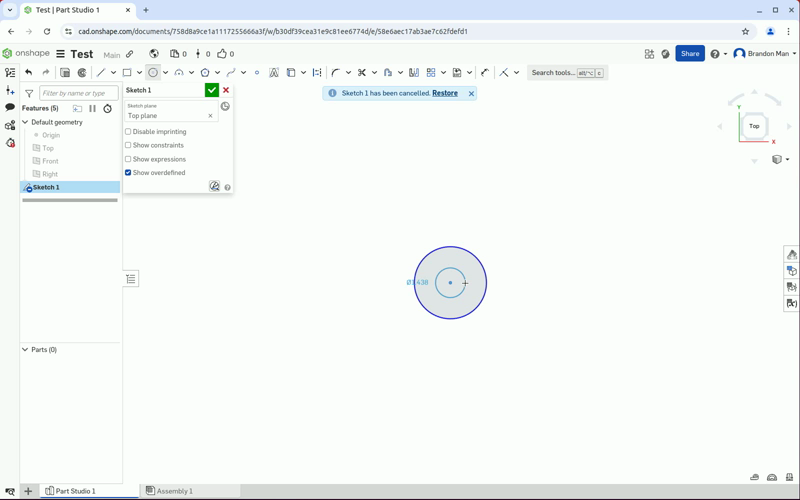
scroll(6)
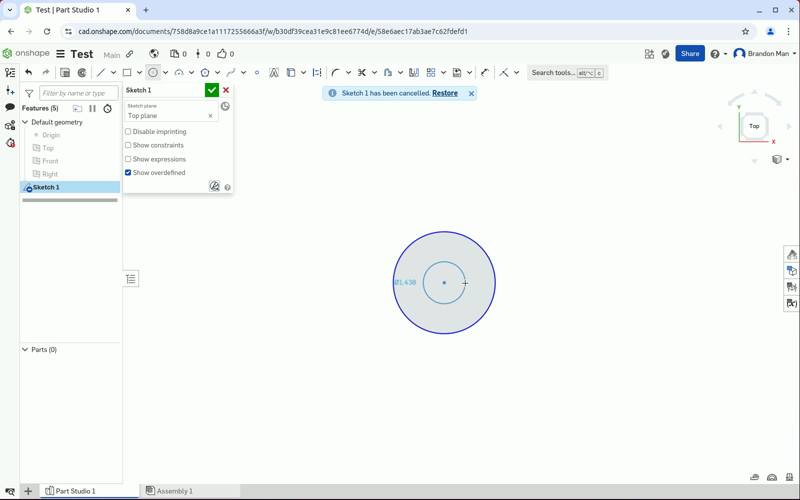
scroll(6)
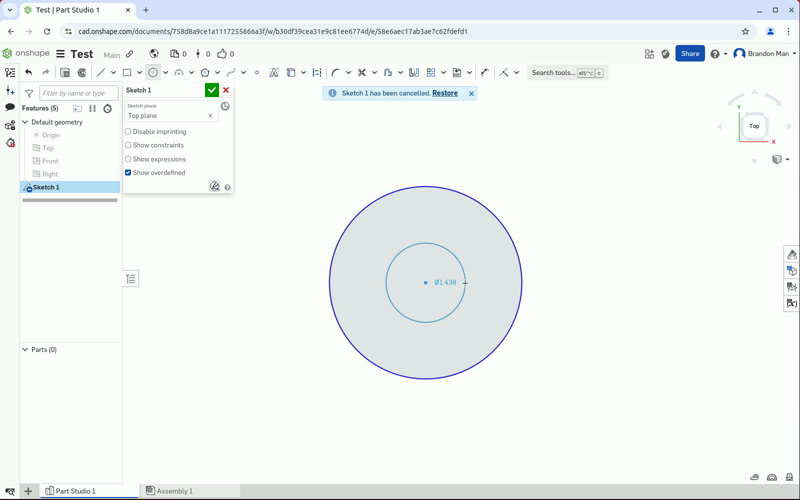
click(465, 282)
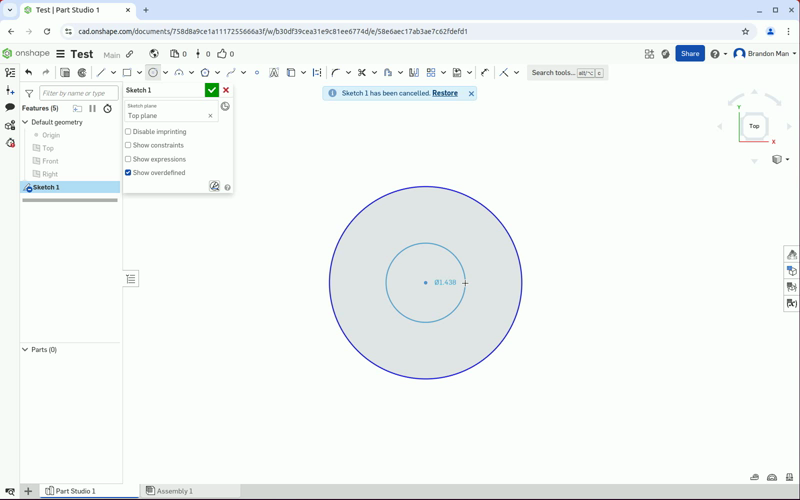
scroll(-6)
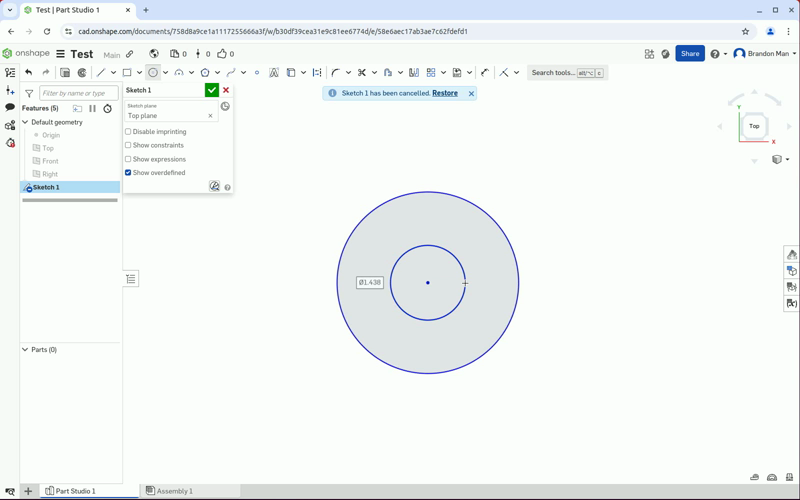
scroll(-6)
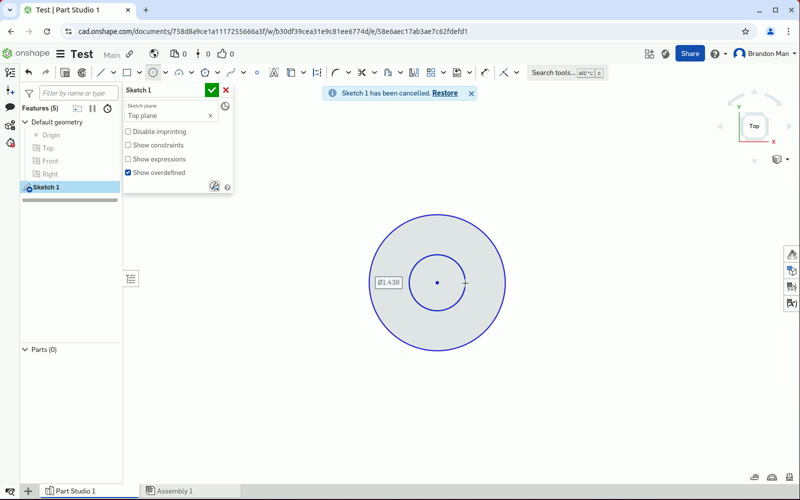
scroll(-6)
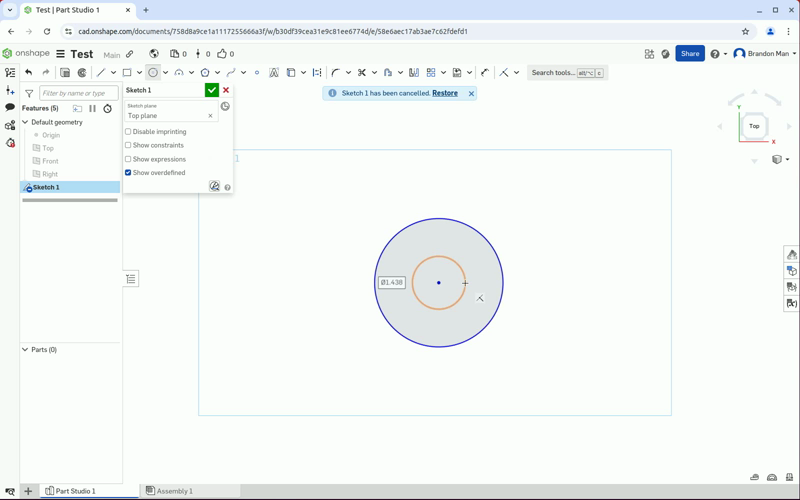
scroll(-6)
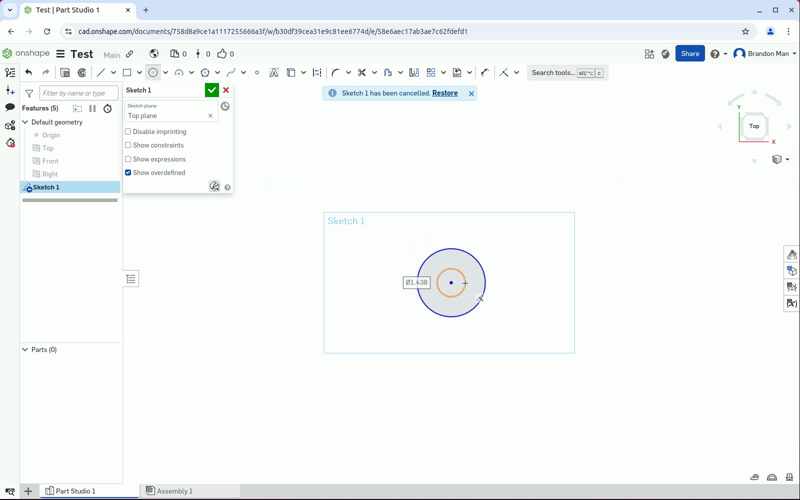
scroll(-6)
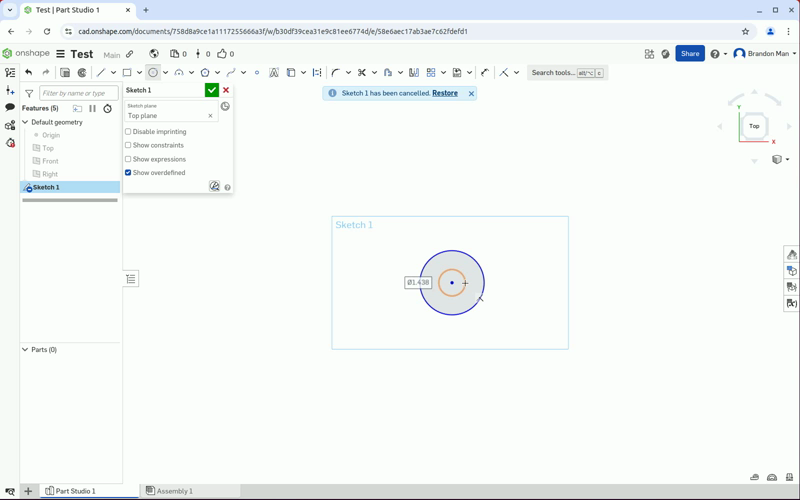
scroll(-6)
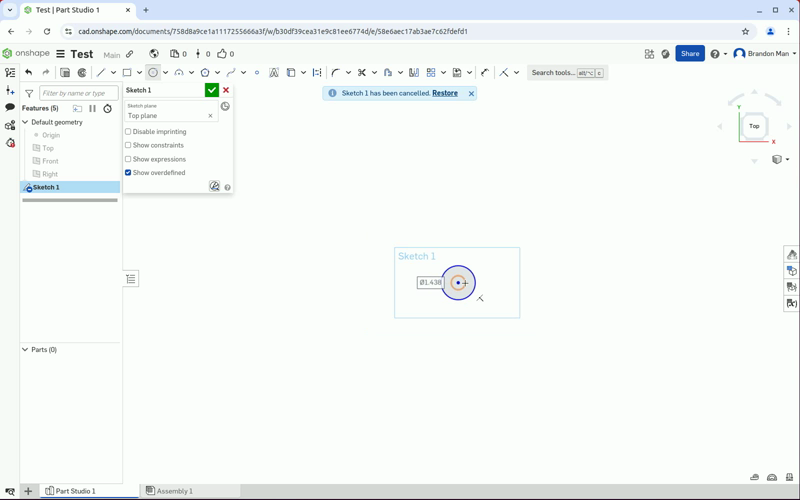
scroll(-6)
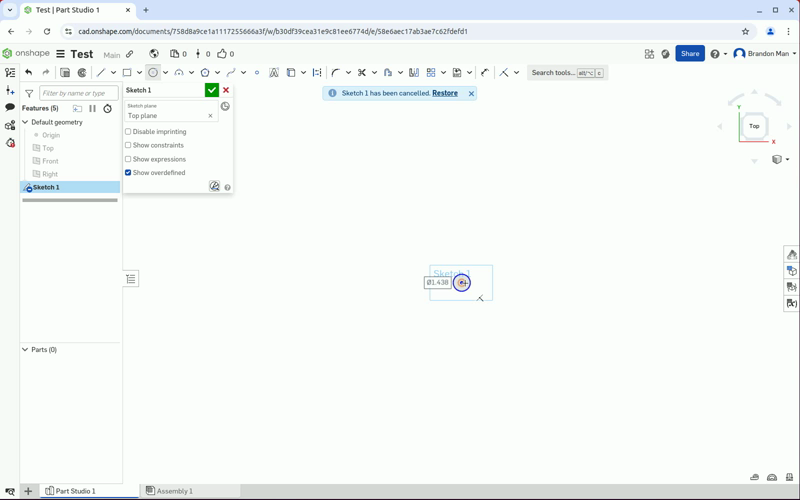
key(esc)
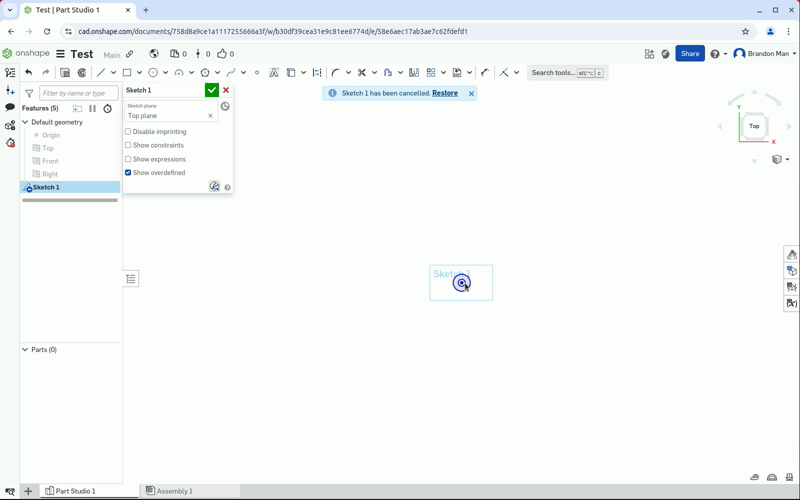
mouse_move(460, 275)
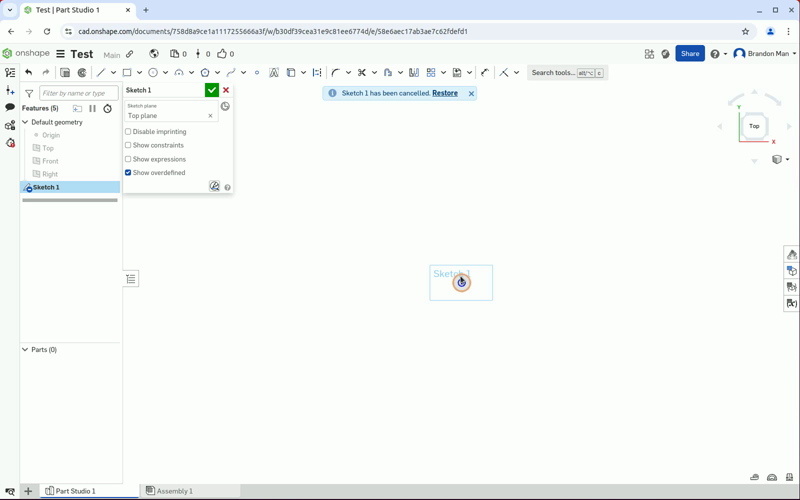
scroll(6)
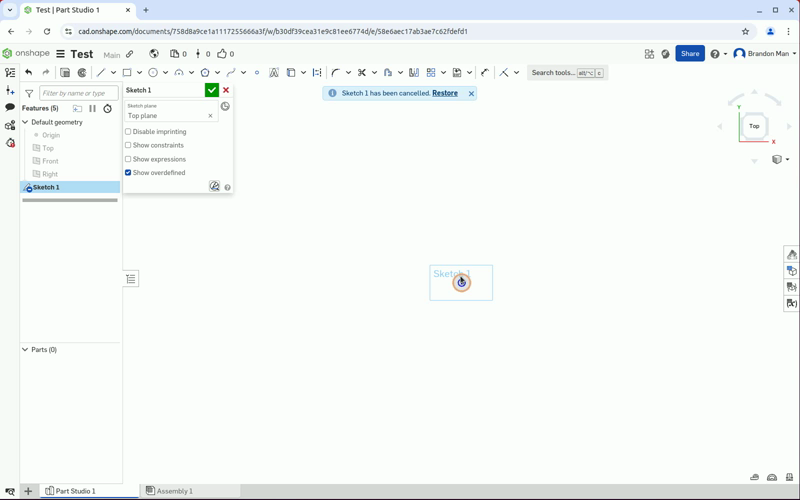
scroll(6)
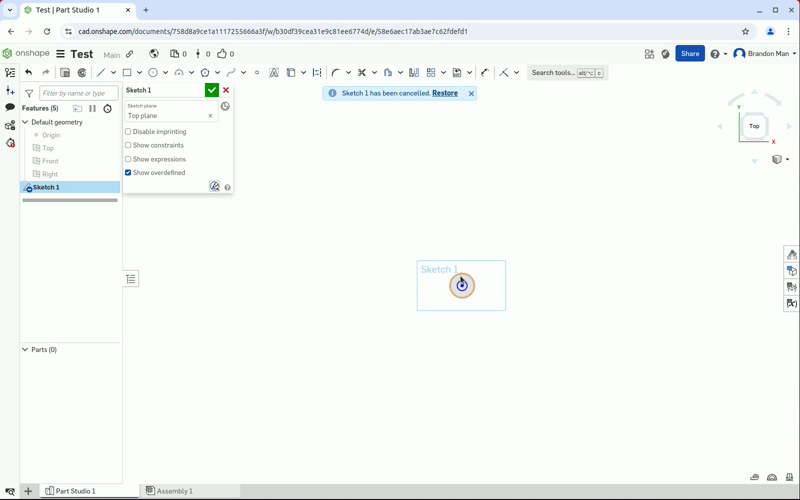
scroll(6)
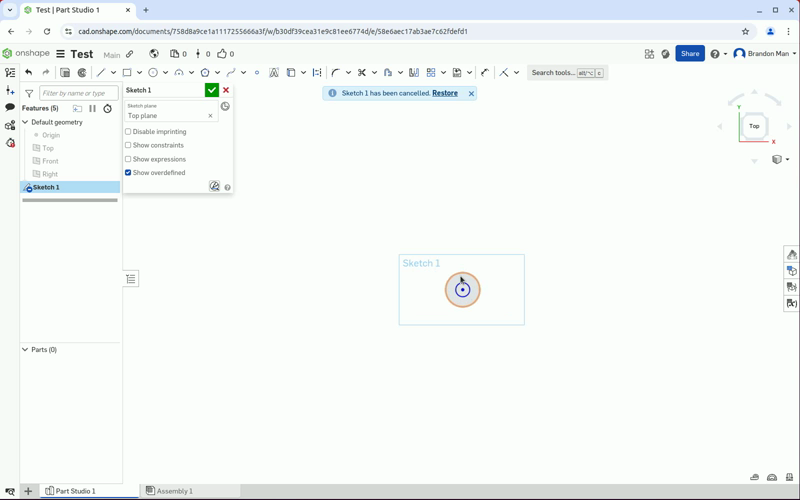
scroll(6)
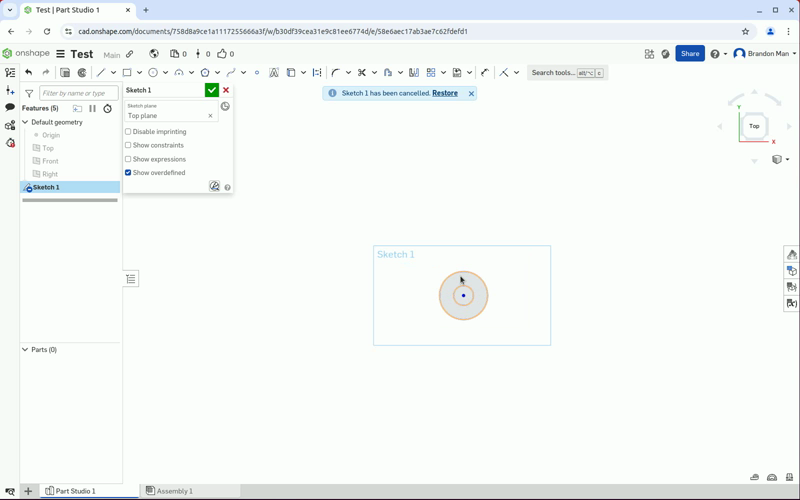
scroll(6)
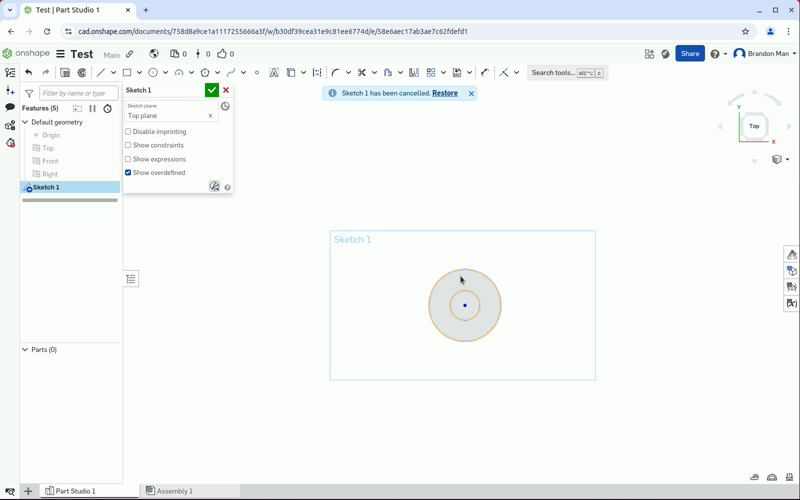
scroll(6)
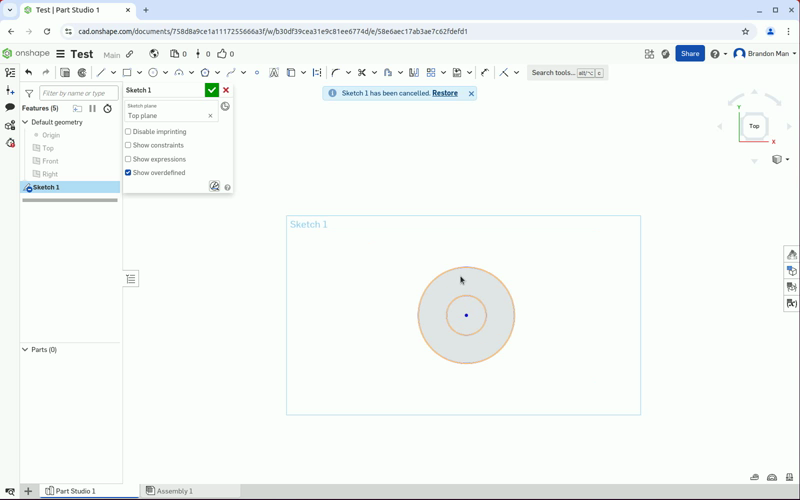
scroll(6)
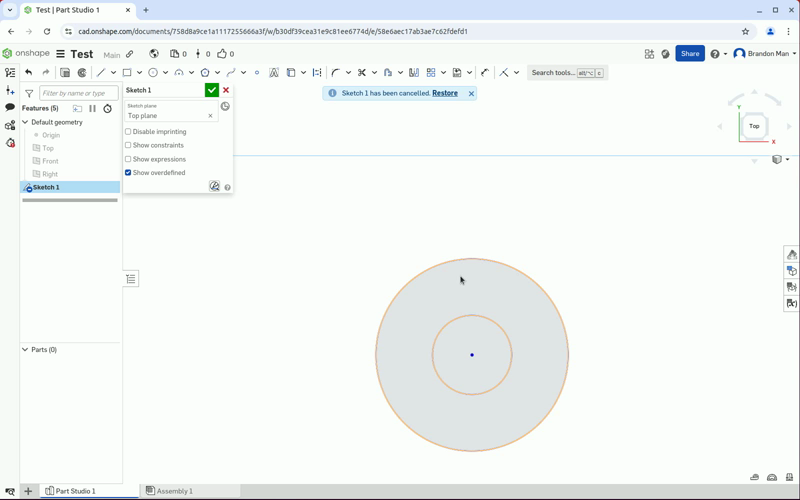
click(460, 275)
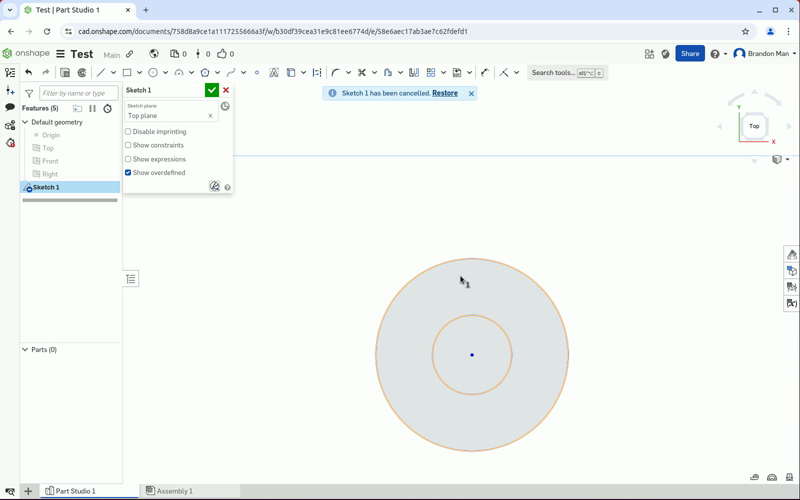
scroll(-6)
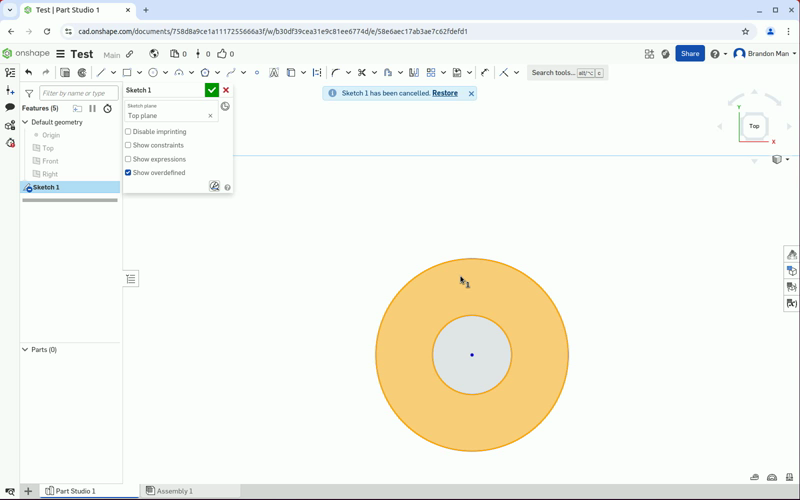
scroll(-6)
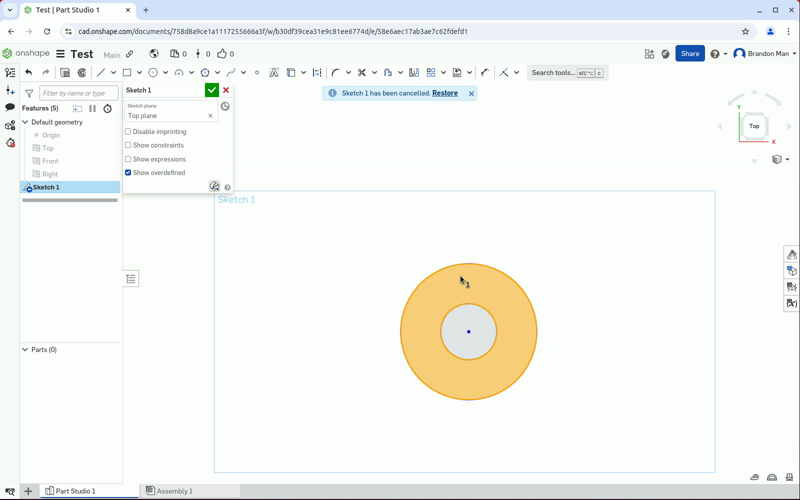
scroll(-6)
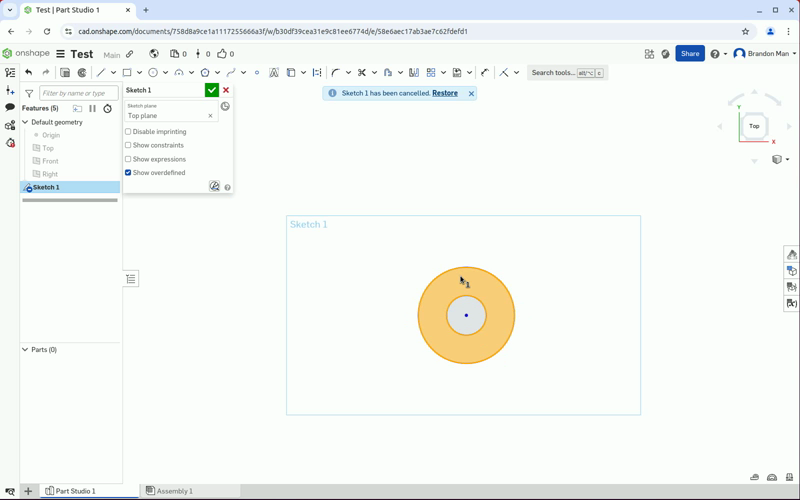
scroll(-6)
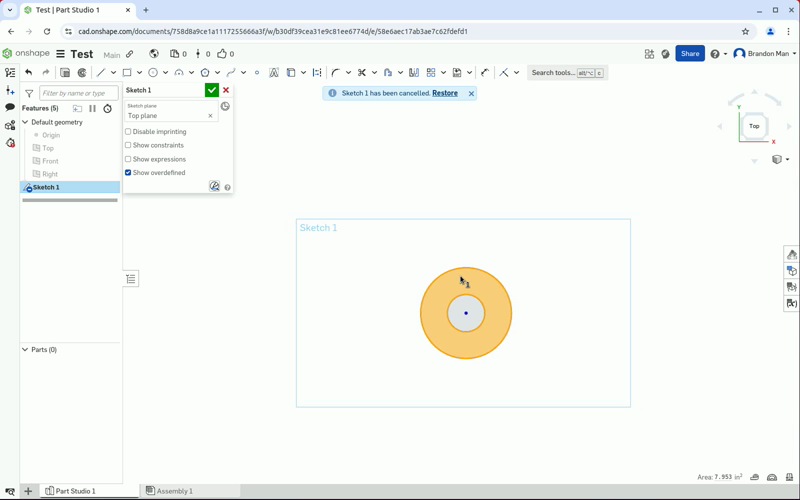
scroll(-6)
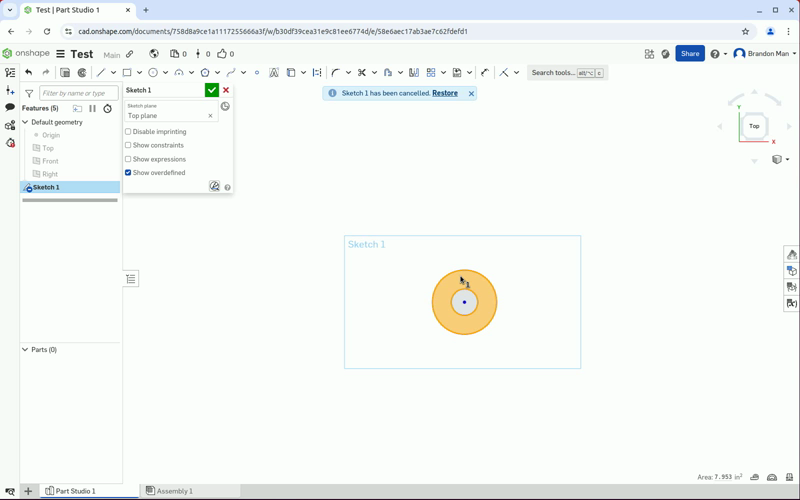
scroll(-6)
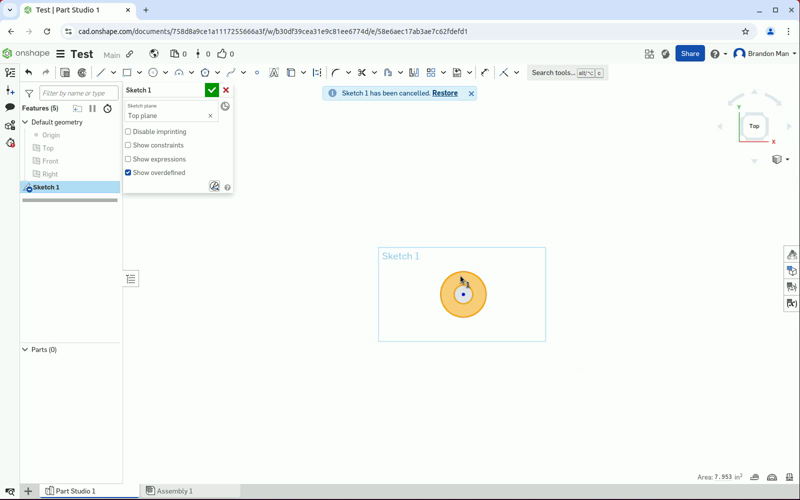
scroll(-6)
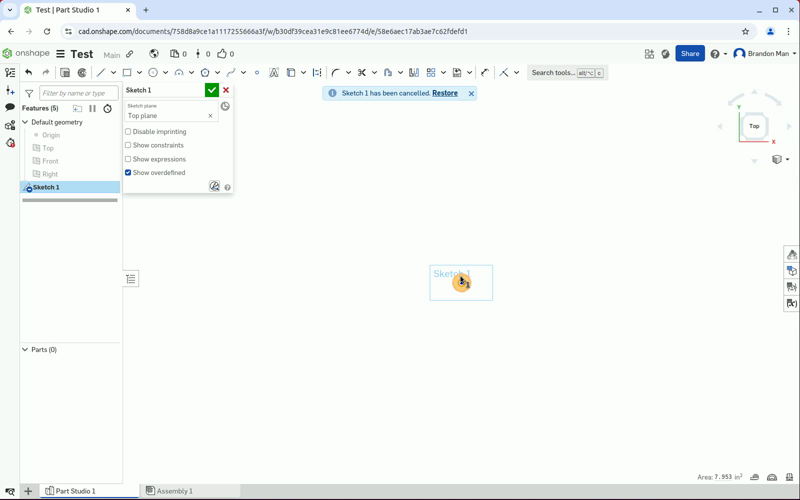
mouse_move(73, 352)
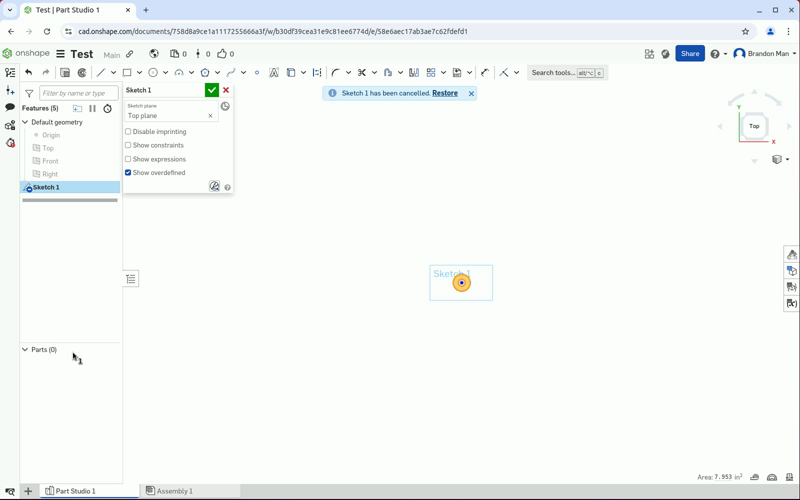
key(shift+y)
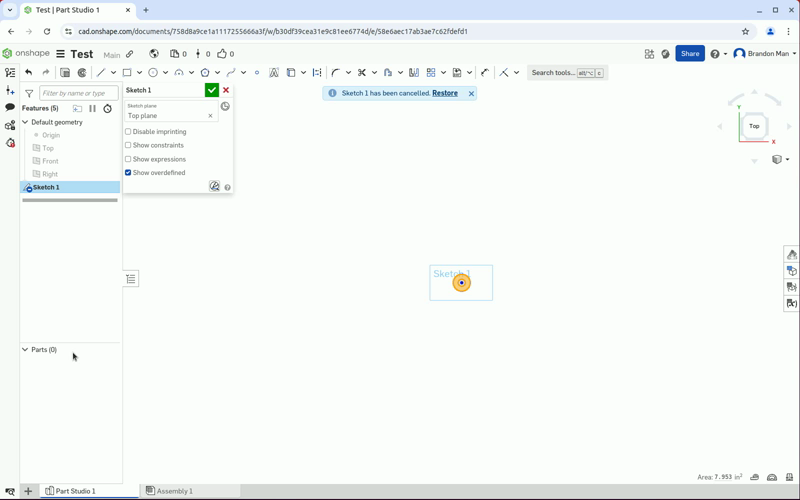
key(shift+e)
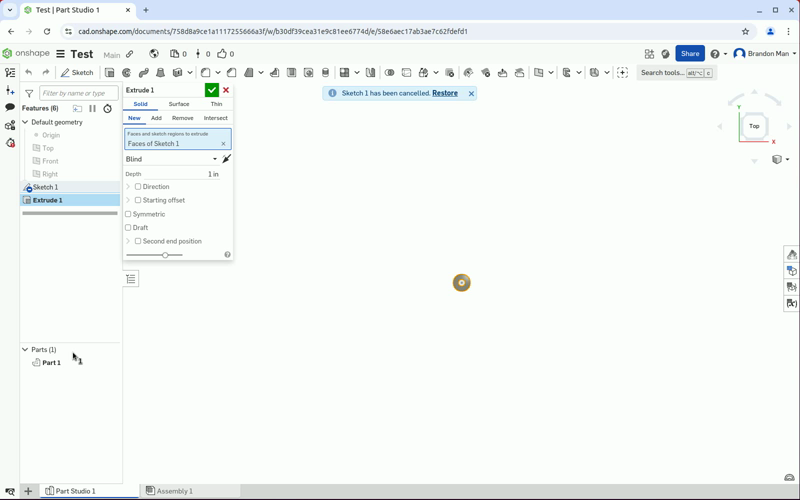
mouse_move(143, 106)
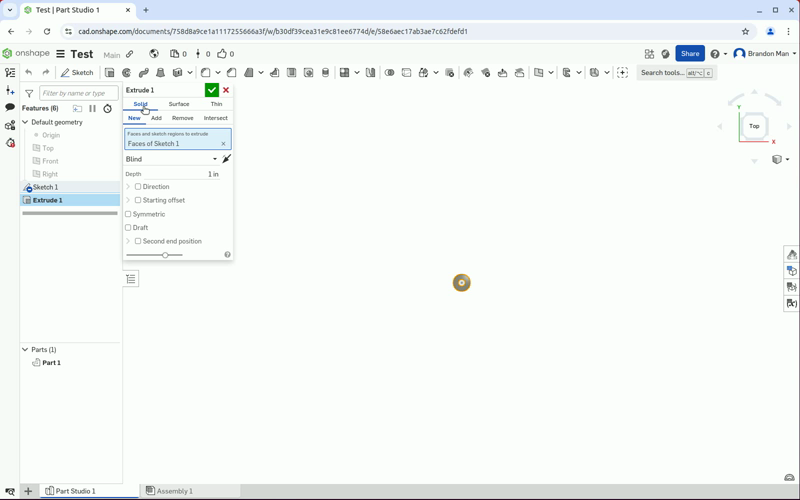
click(143, 106)
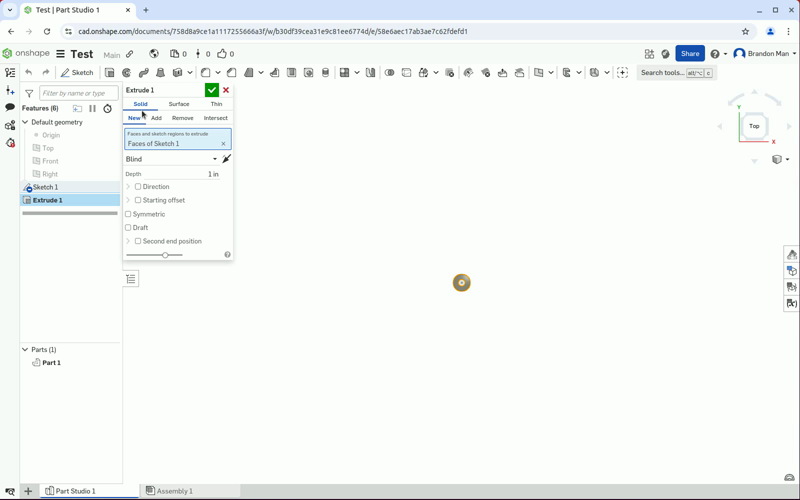
mouse_move(137, 120)
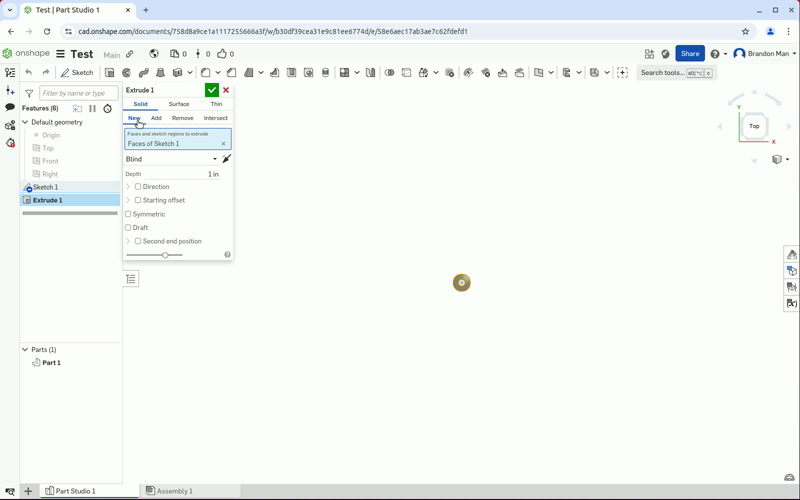
click(137, 120)
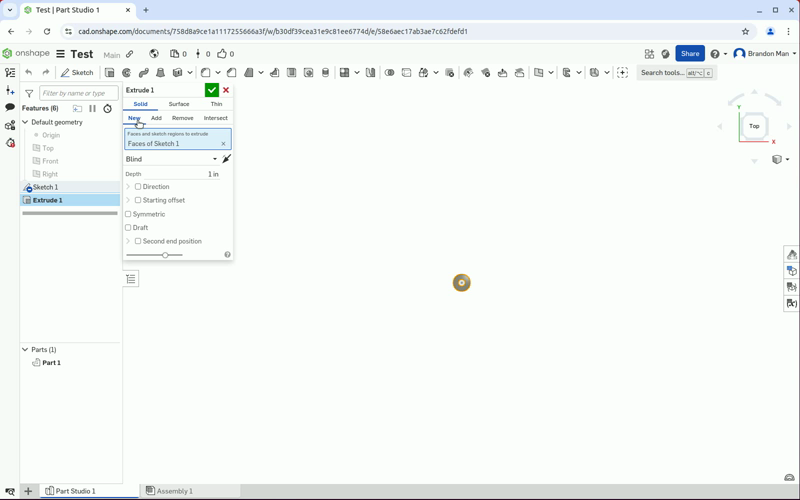
key(tab, 4)
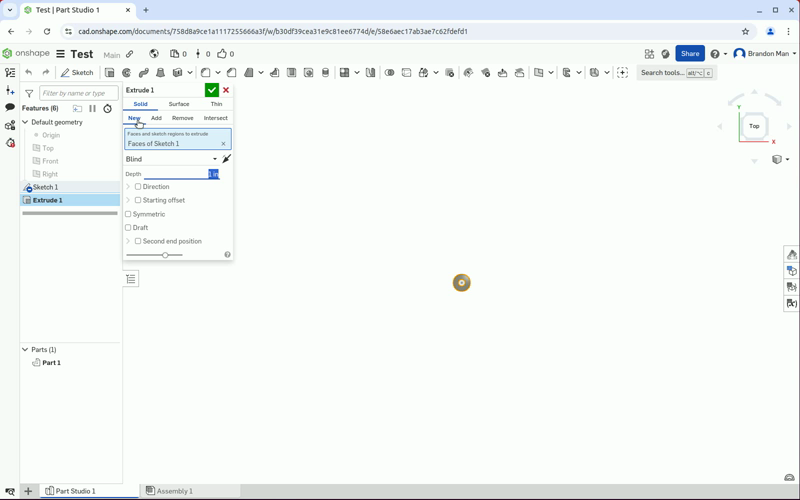
text(13.721)
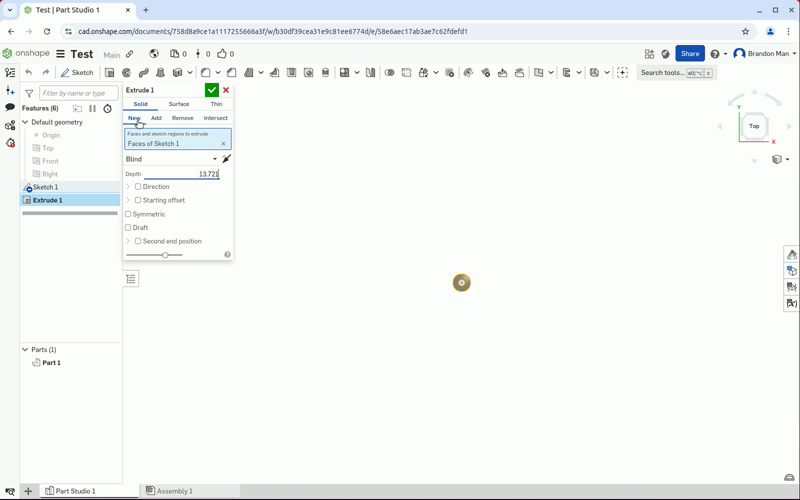
key(enter)
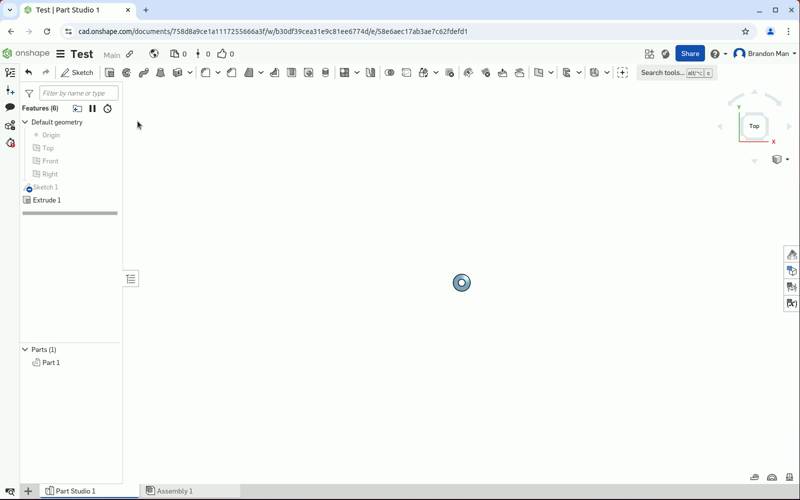
key(shift+h)
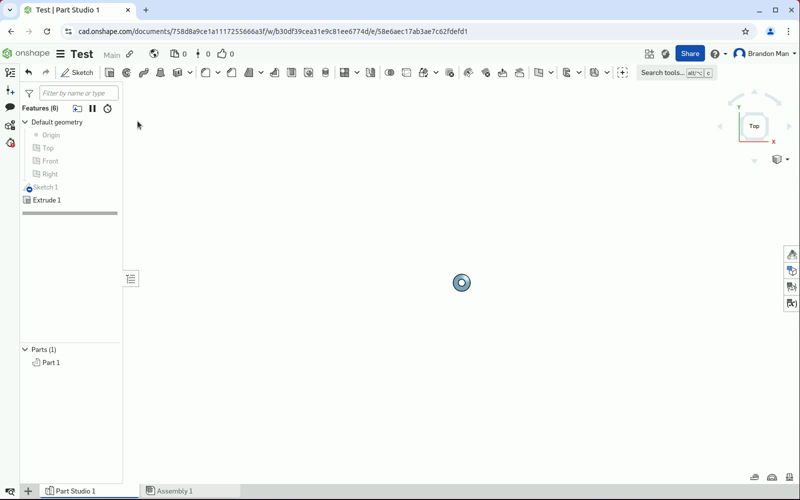
key(shift+h)
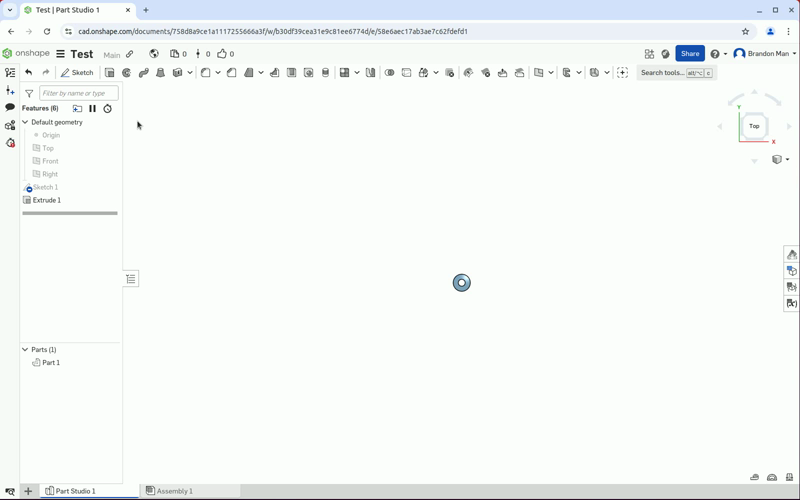
mouse_move(73, 189)
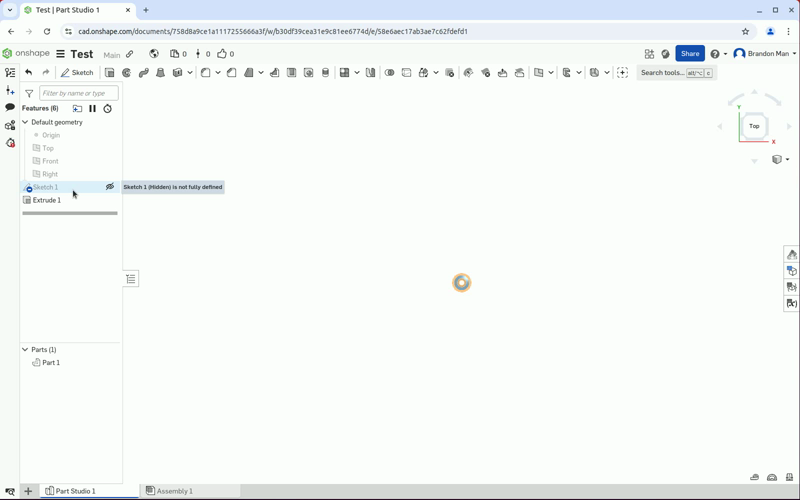
click(73, 189)
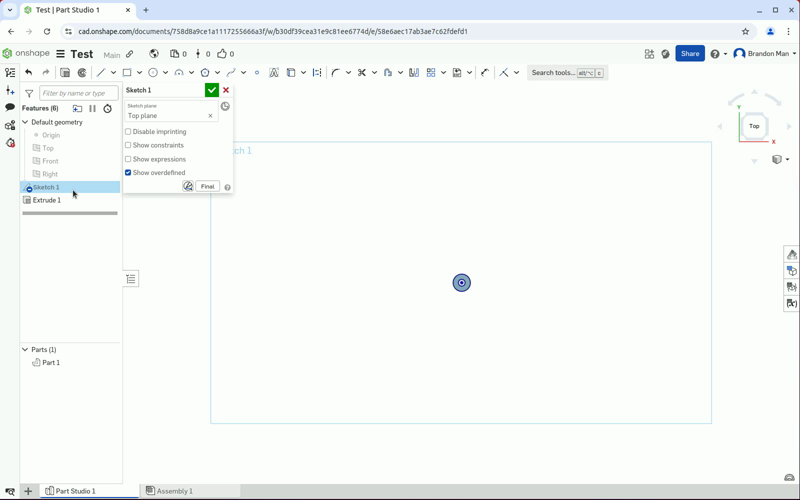
mouse_move(229, 92)
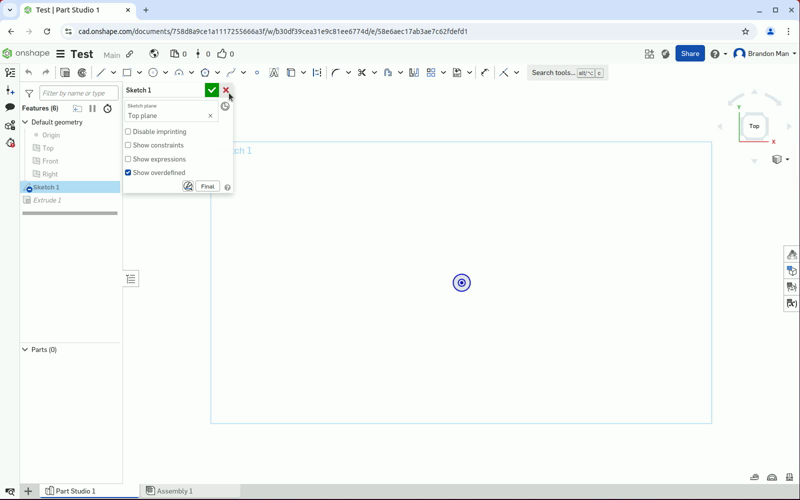
click(229, 92)
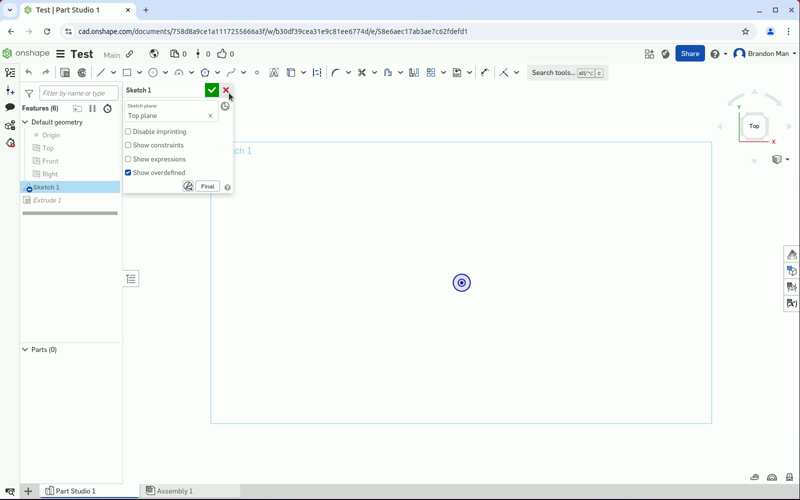
key(shift+s)
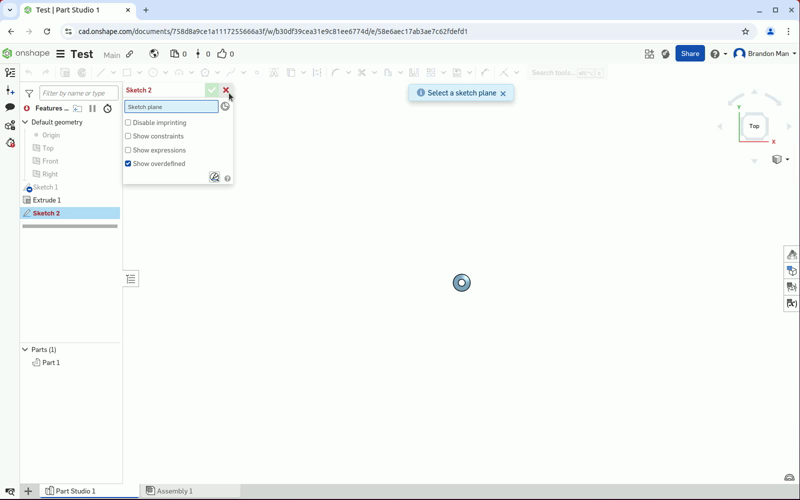
mouse_move(73, 150)
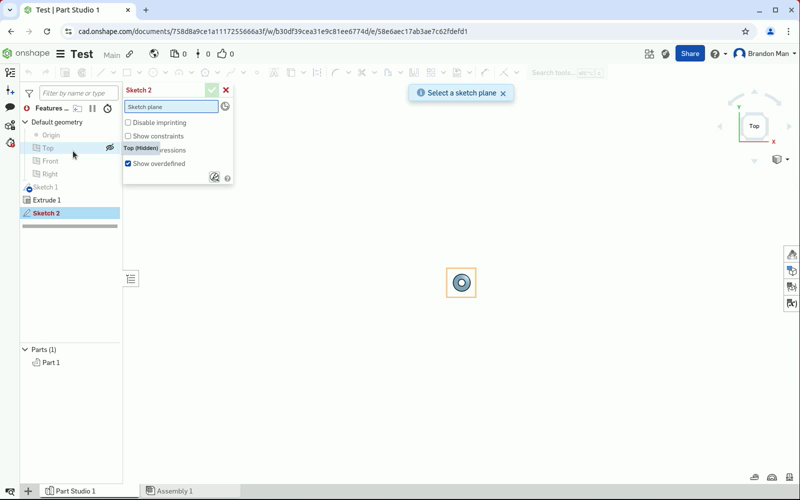
click(73, 150)
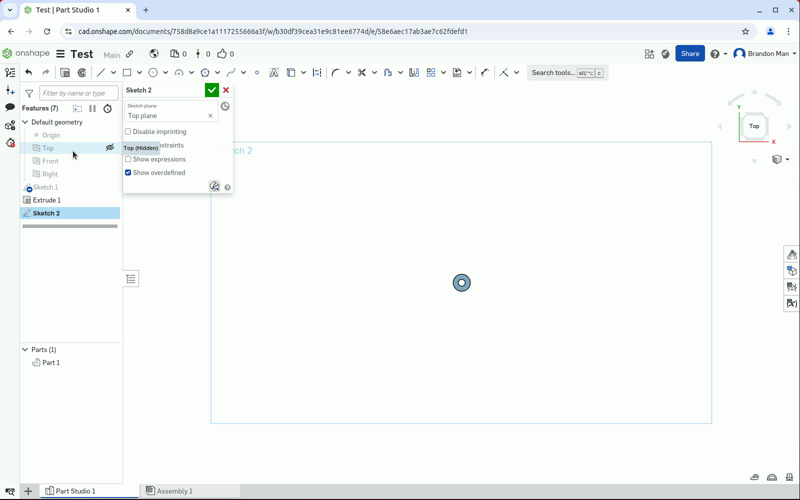
mouse_move(73, 352)
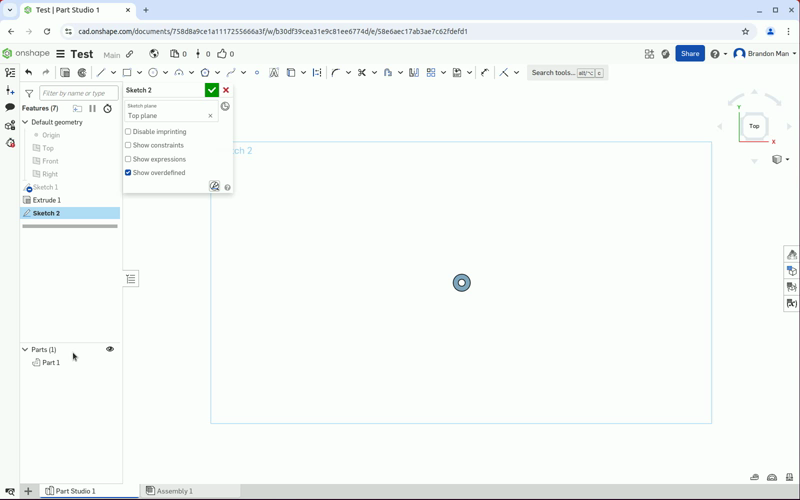
key(y)
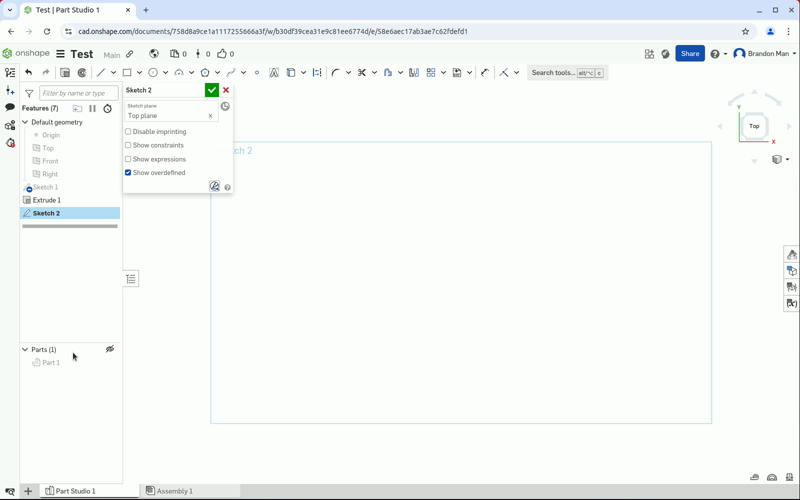
key(c)
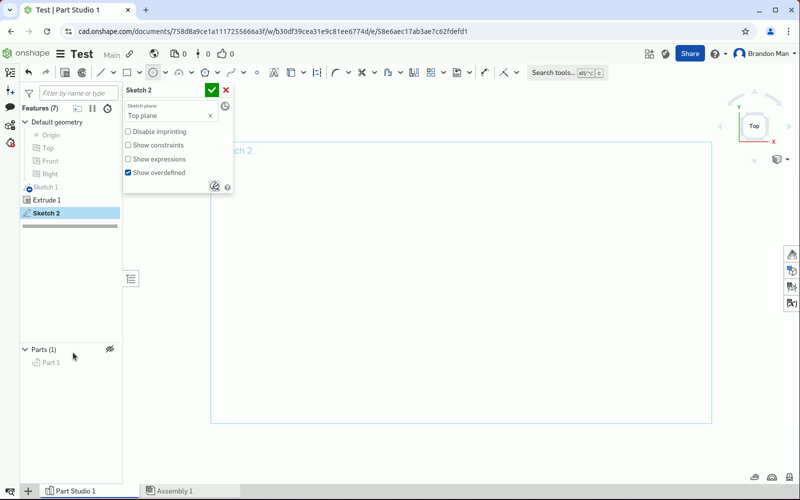
key_down(shift)
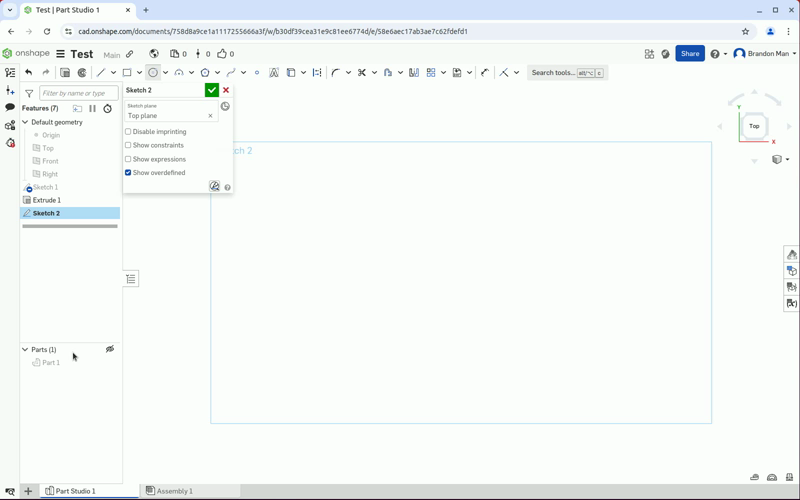
mouse_move(514, 282)
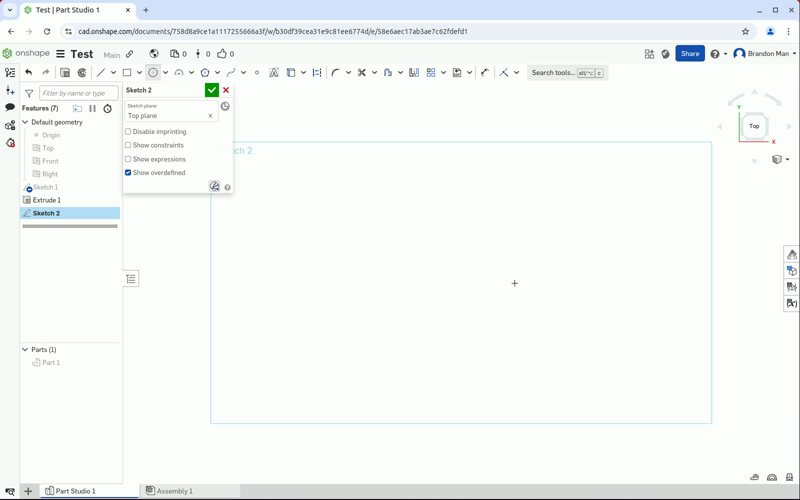
click(514, 282)
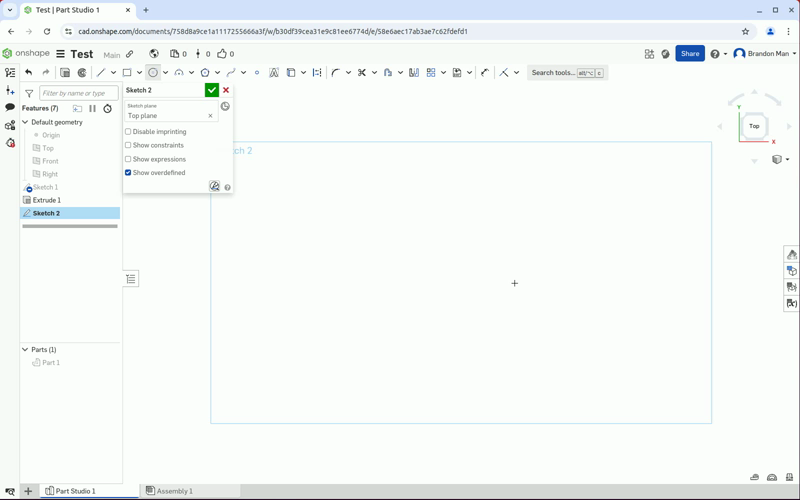
key_up(shift)
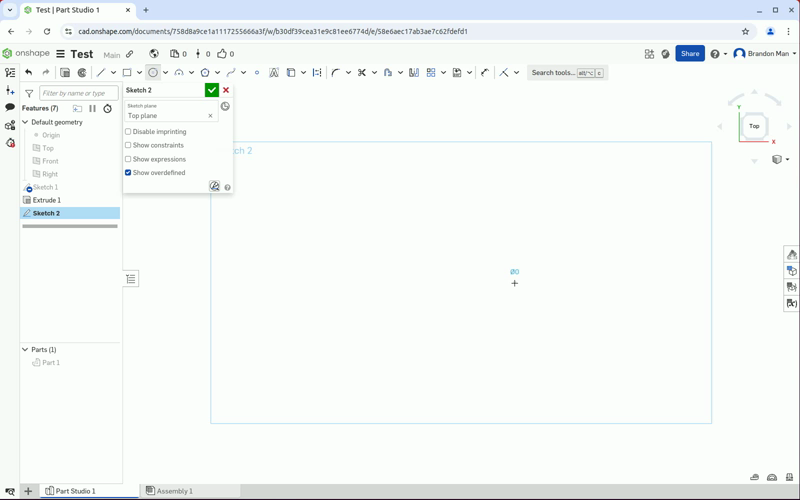
mouse_move(522, 282)
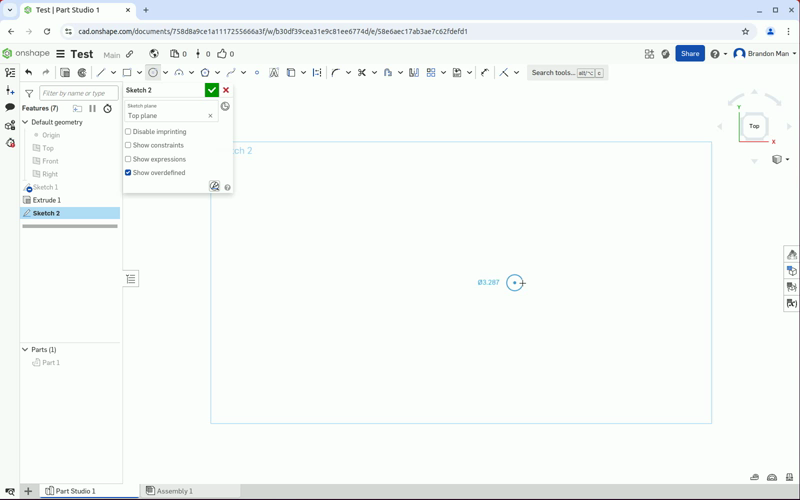
click(522, 282)
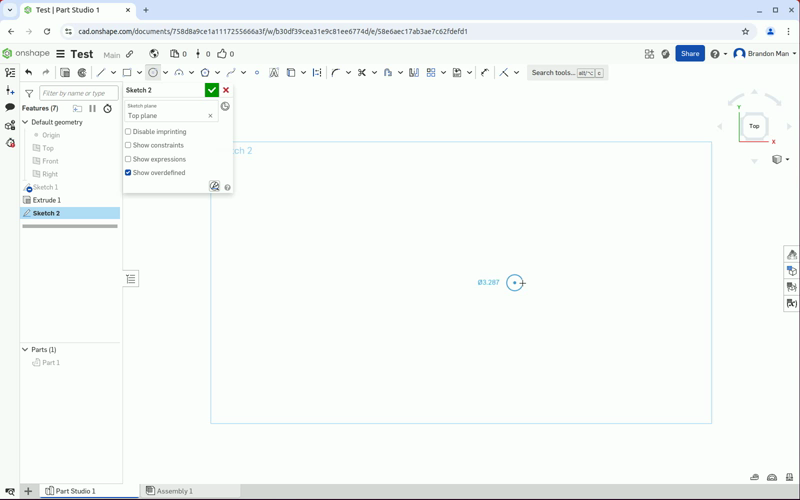
key(esc)
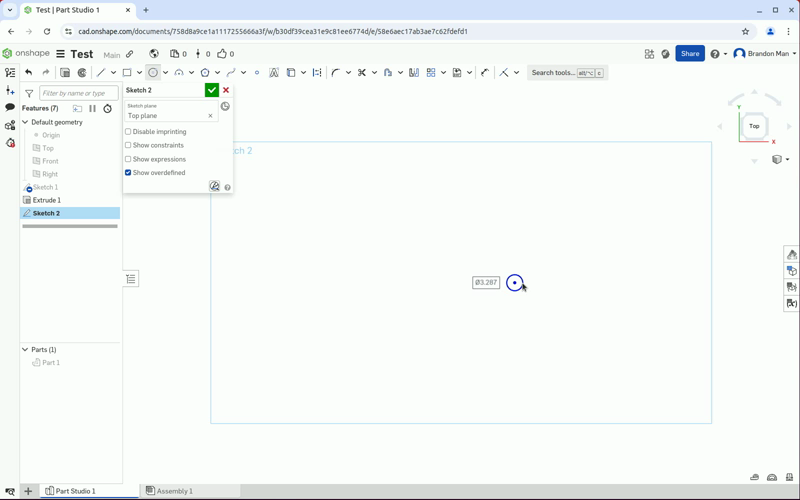
key(c)
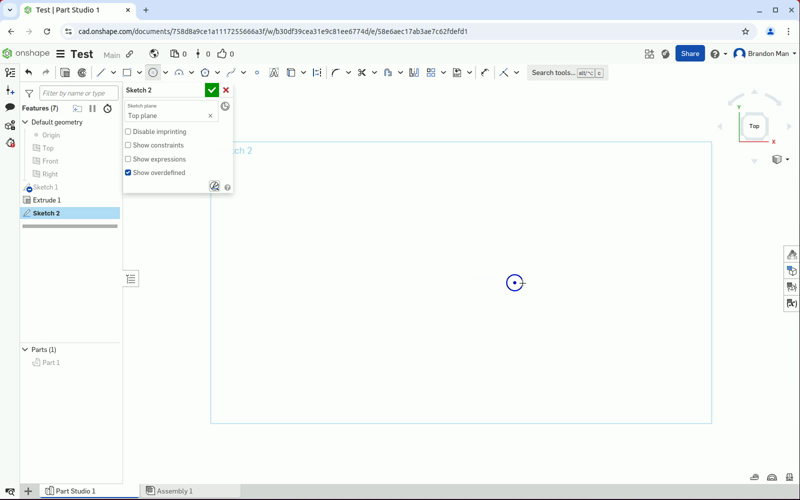
key_down(shift)
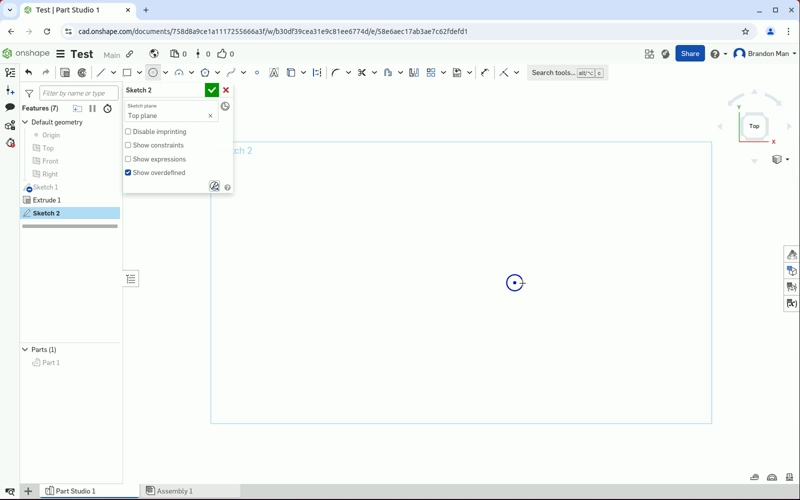
mouse_move(514, 282)
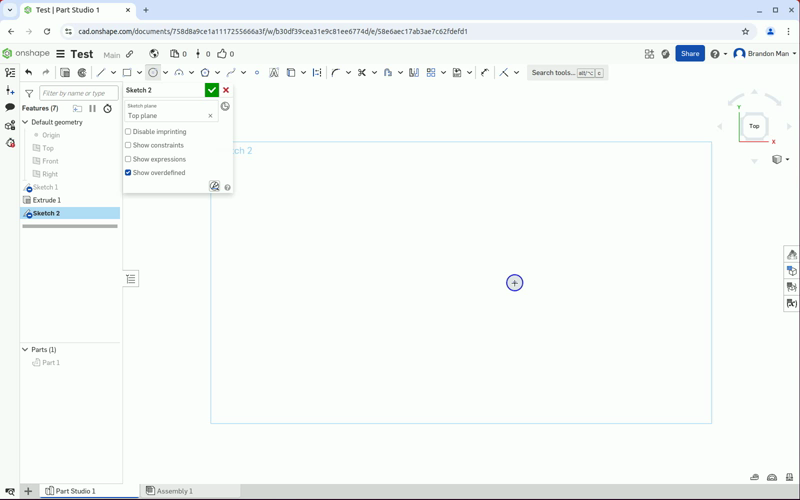
click(514, 282)
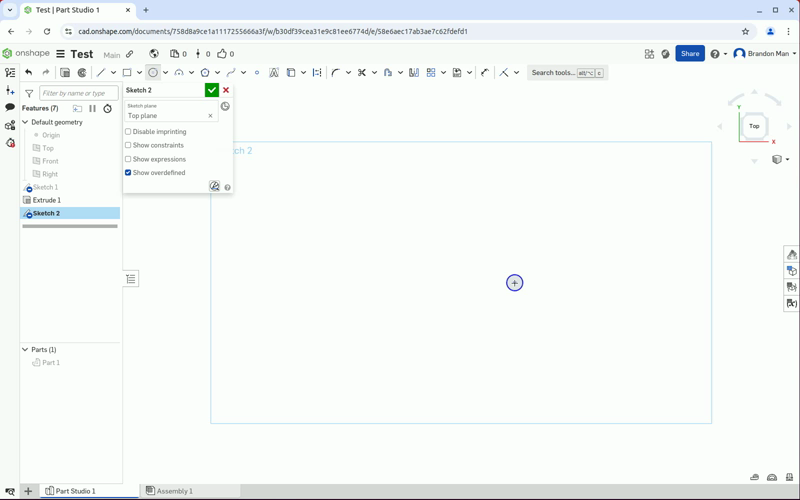
key_up(shift)
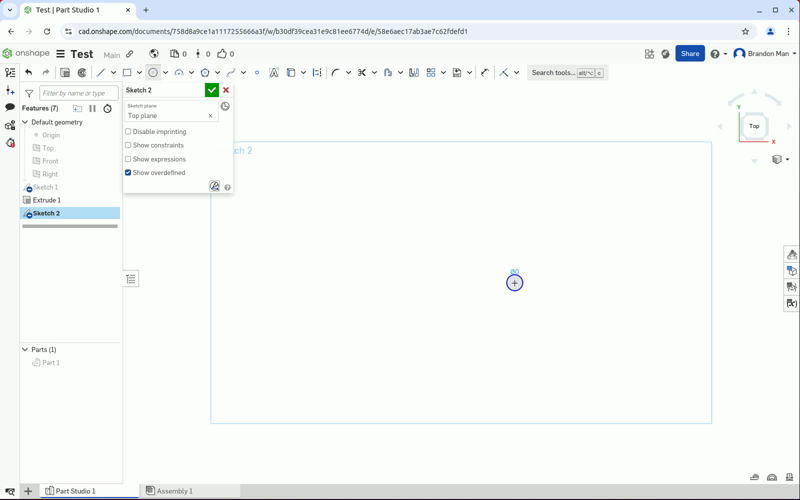
mouse_move(518, 282)
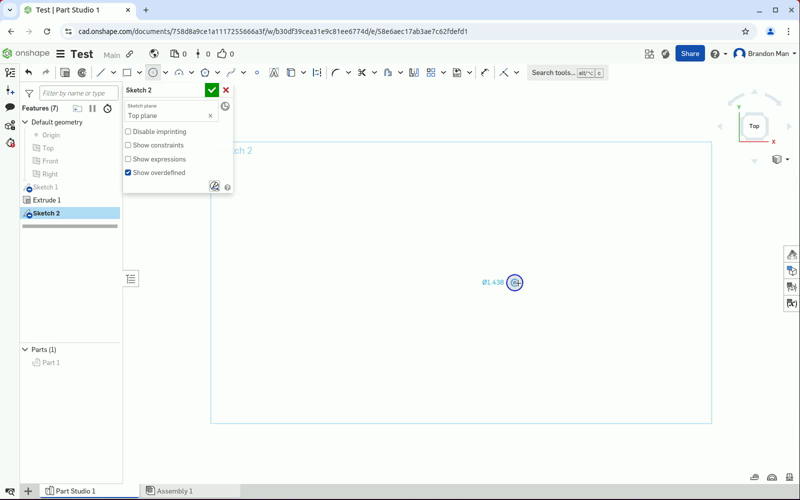
scroll(6)
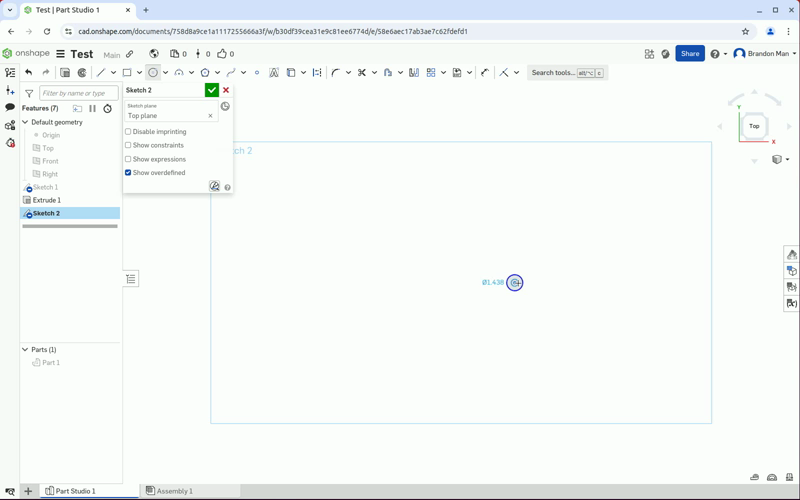
scroll(6)
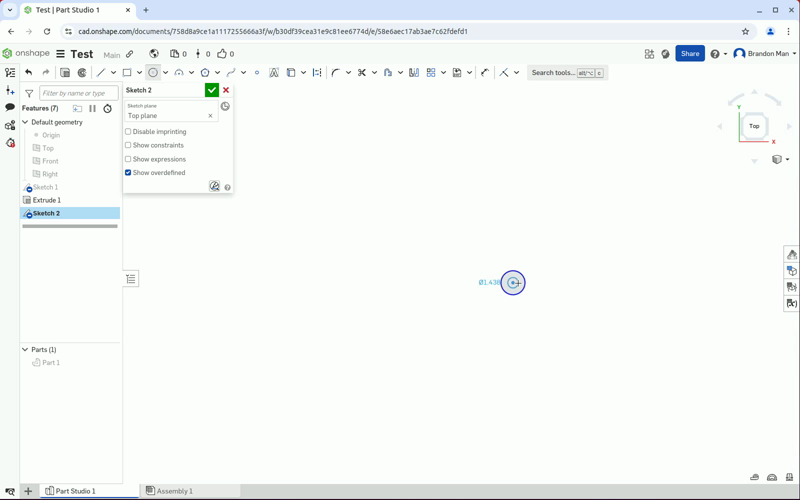
scroll(6)
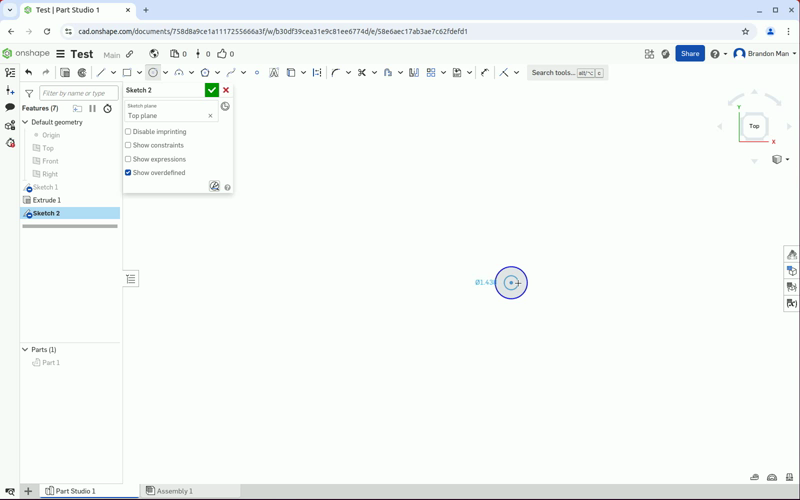
scroll(6)
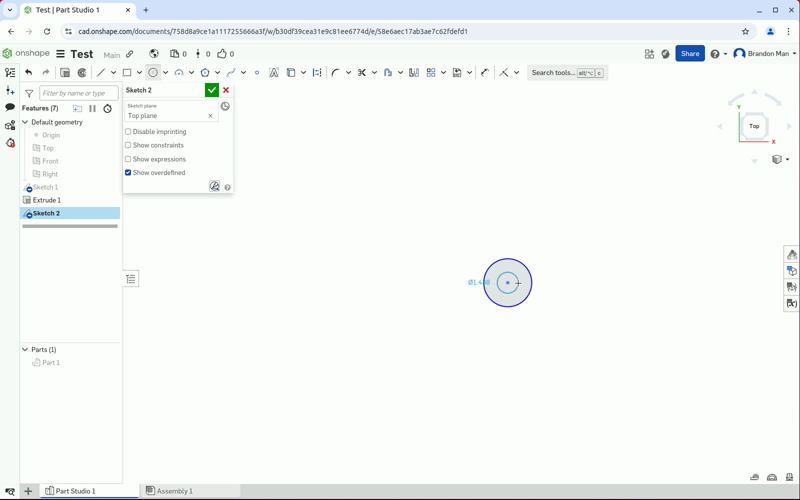
scroll(6)
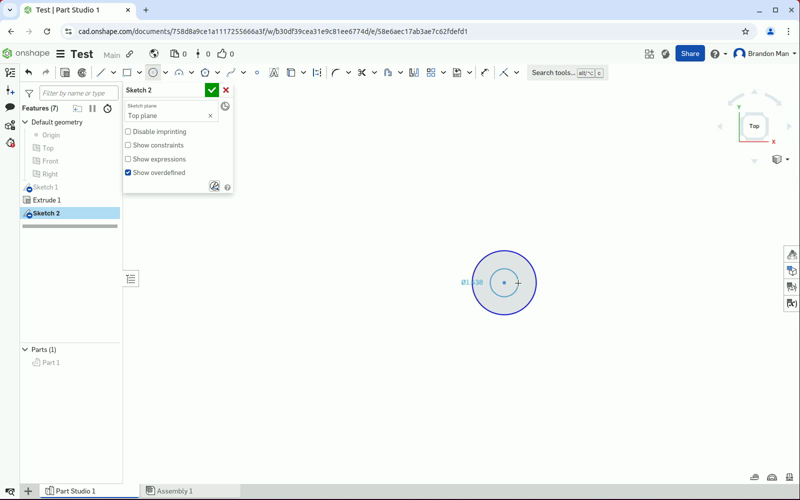
scroll(6)
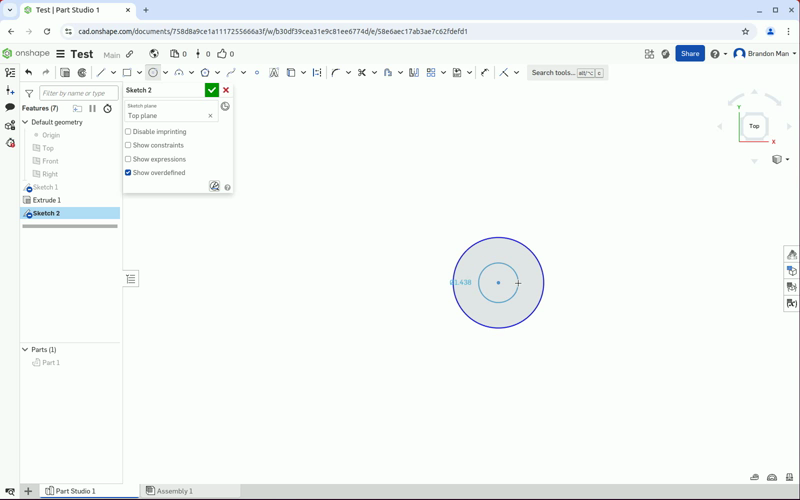
scroll(6)
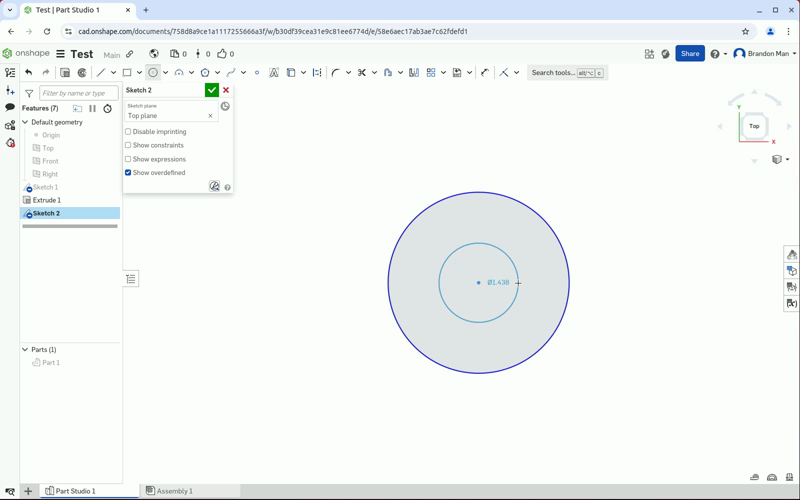
click(518, 282)
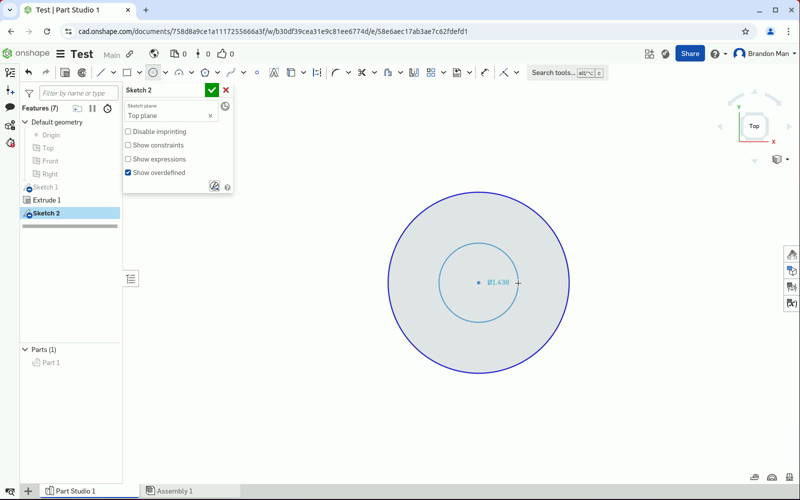
scroll(-6)
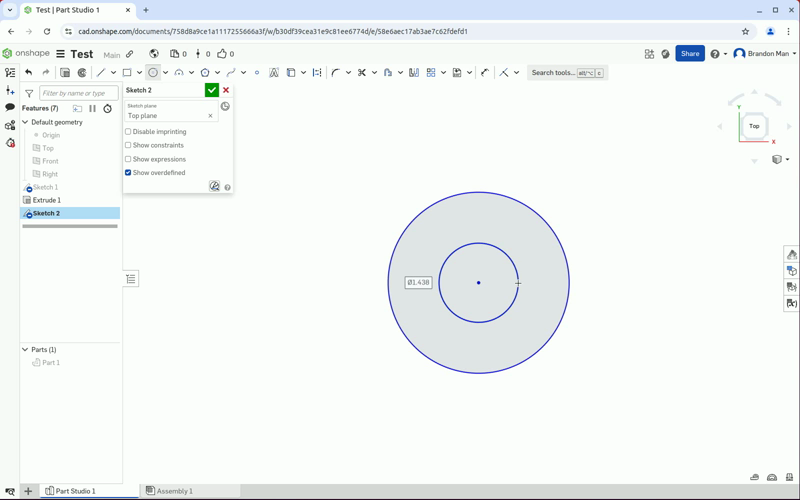
scroll(-6)
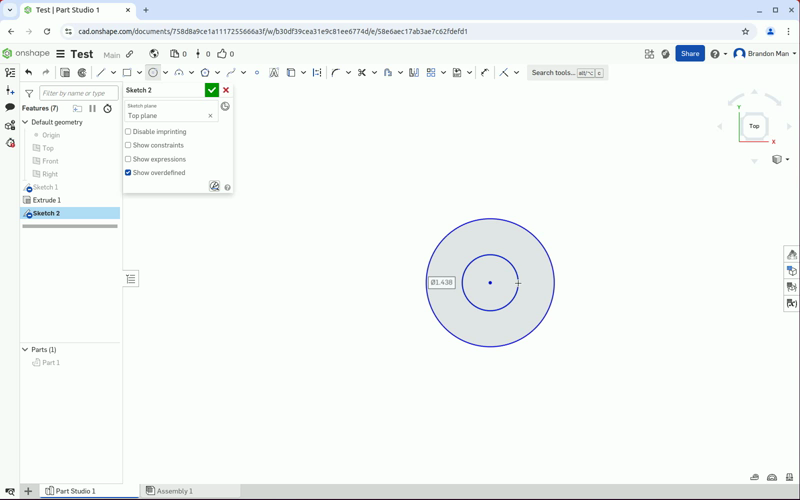
scroll(-6)
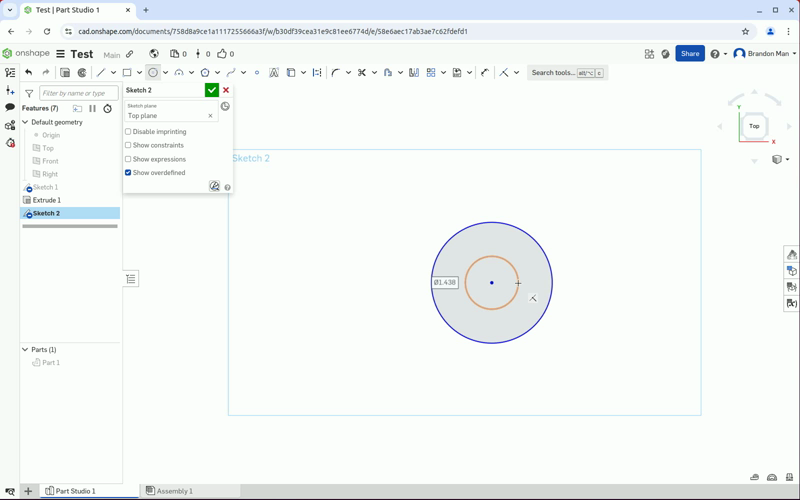
scroll(-6)
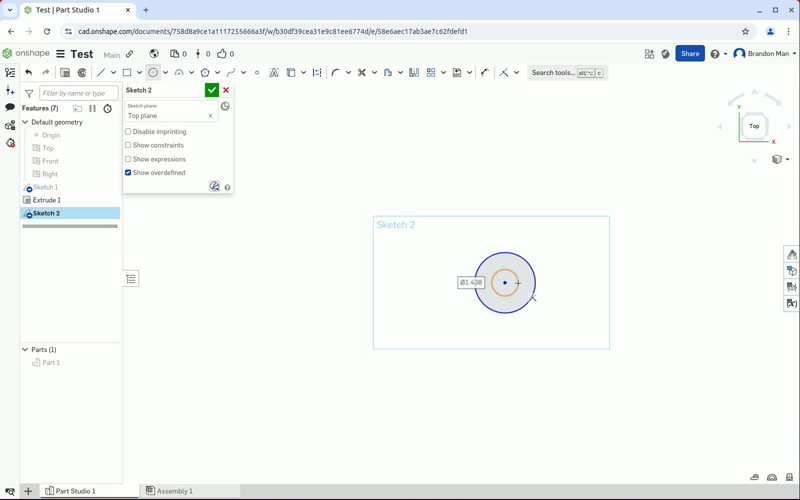
scroll(-6)
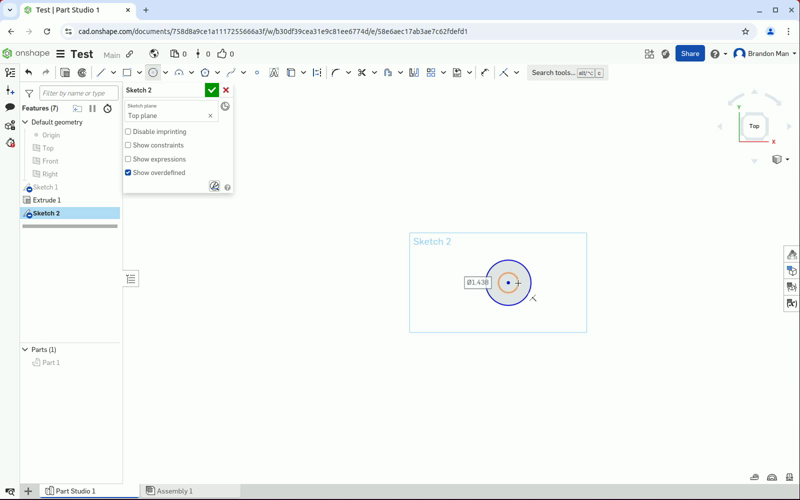
scroll(-6)
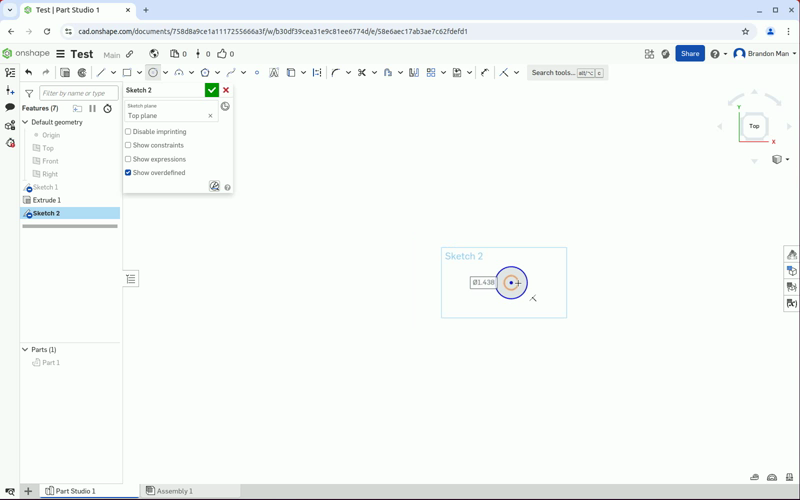
scroll(-6)
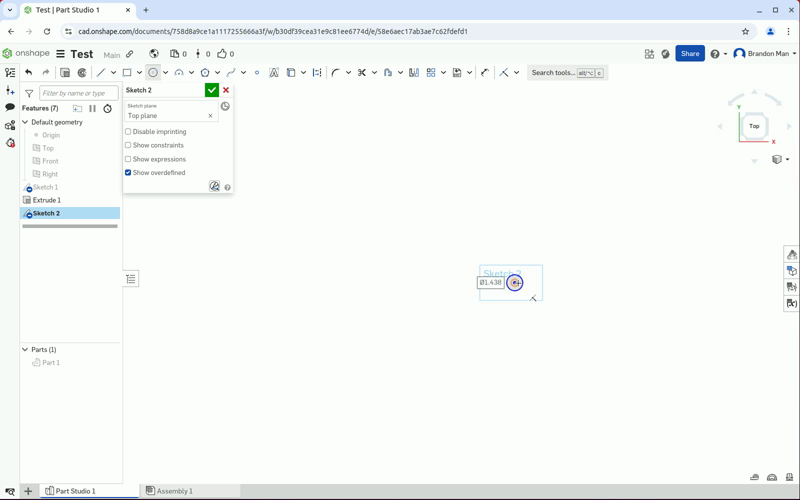
key(esc)
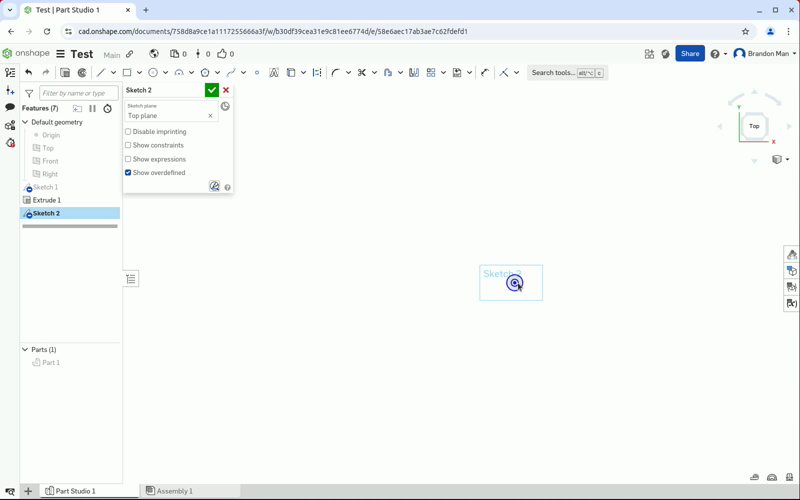
mouse_move(519, 287)
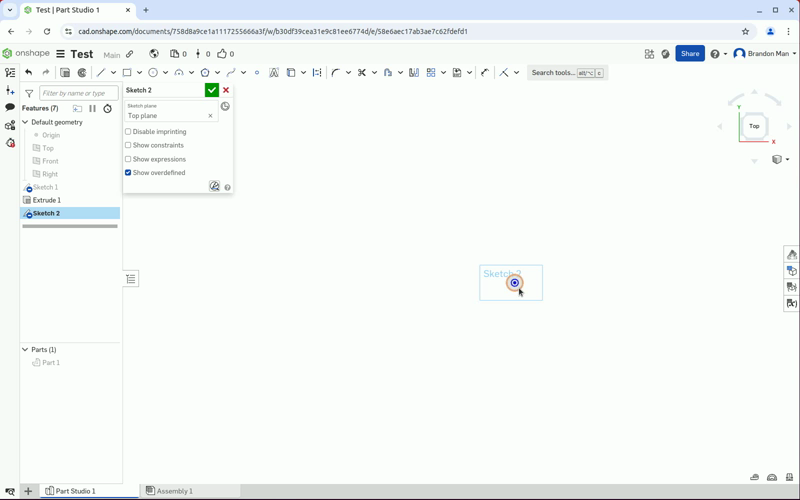
scroll(6)
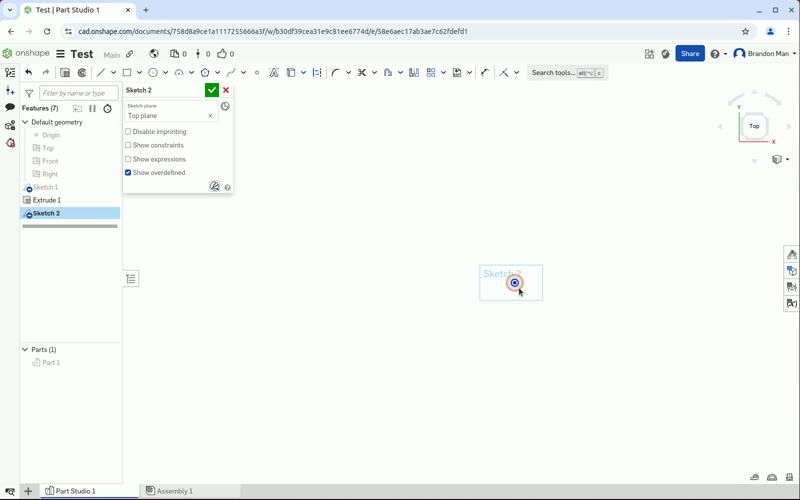
scroll(6)
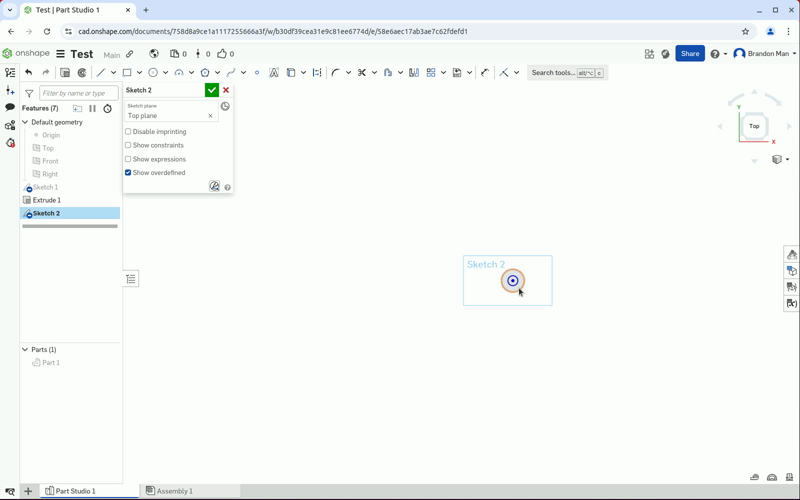
scroll(6)
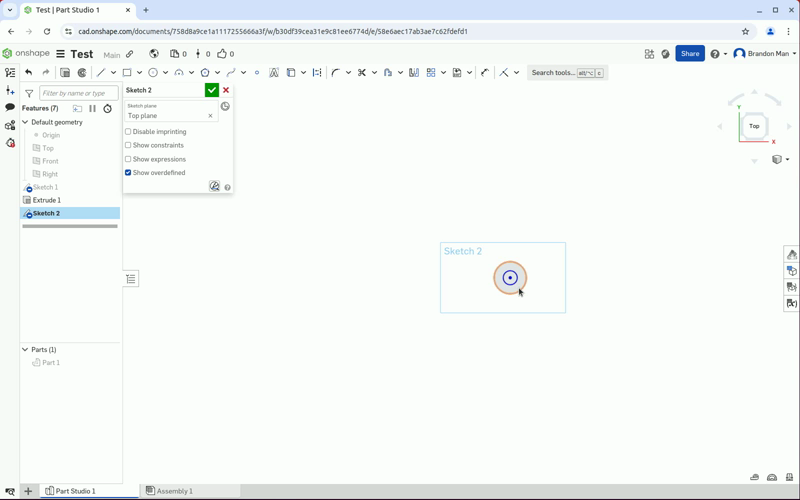
scroll(6)
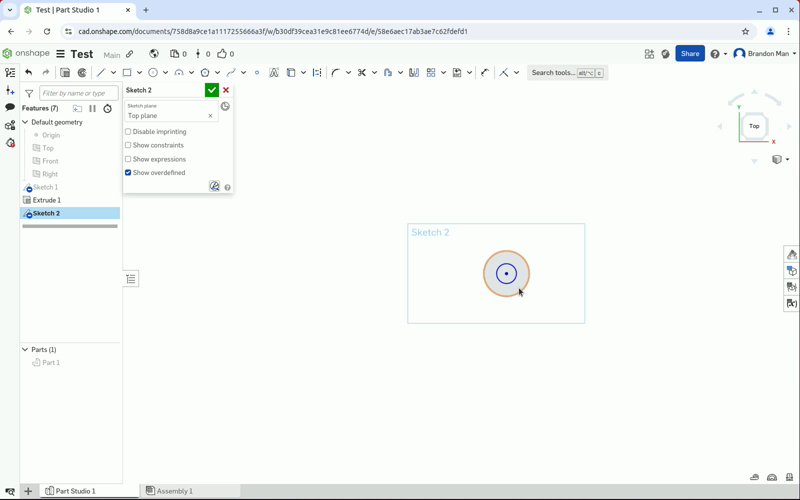
scroll(6)
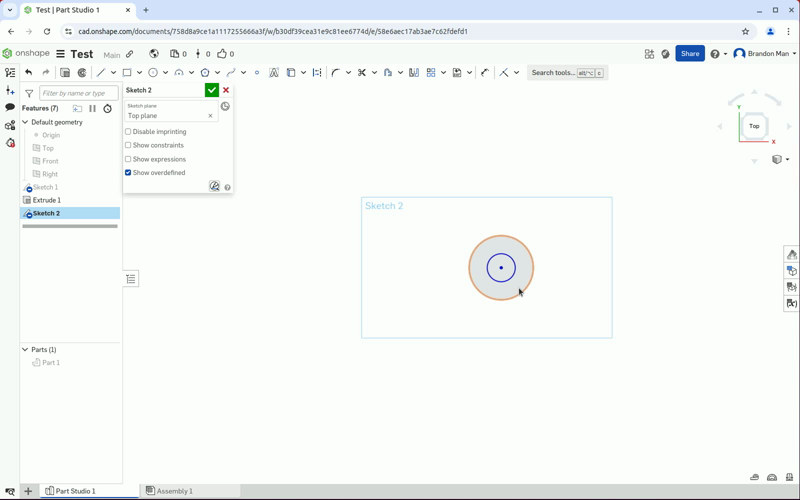
scroll(6)
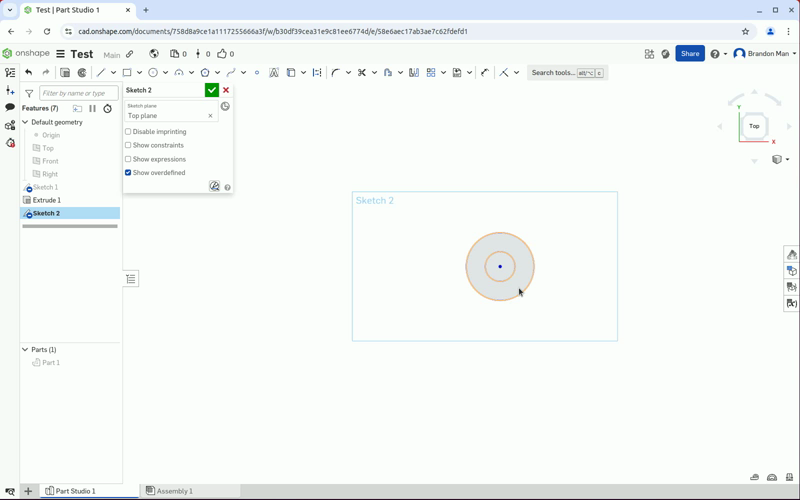
scroll(6)
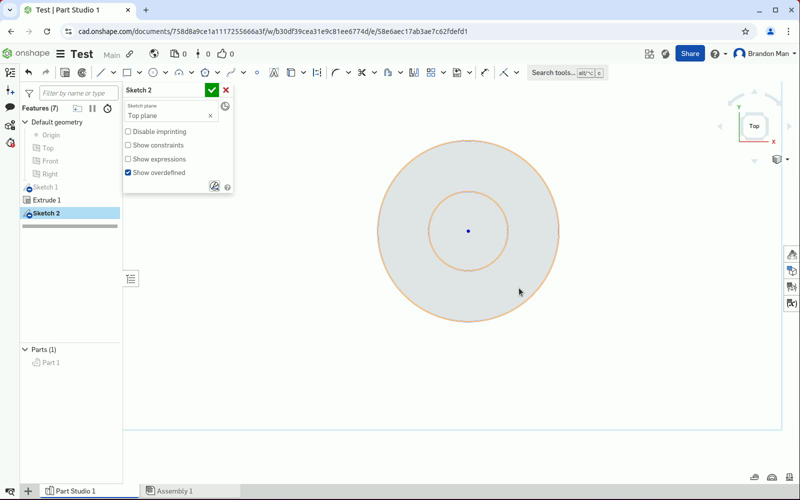
click(519, 287)
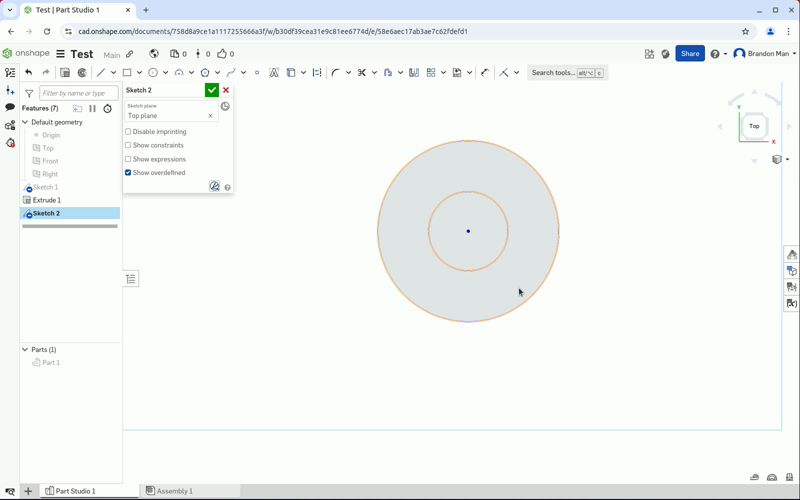
scroll(-6)
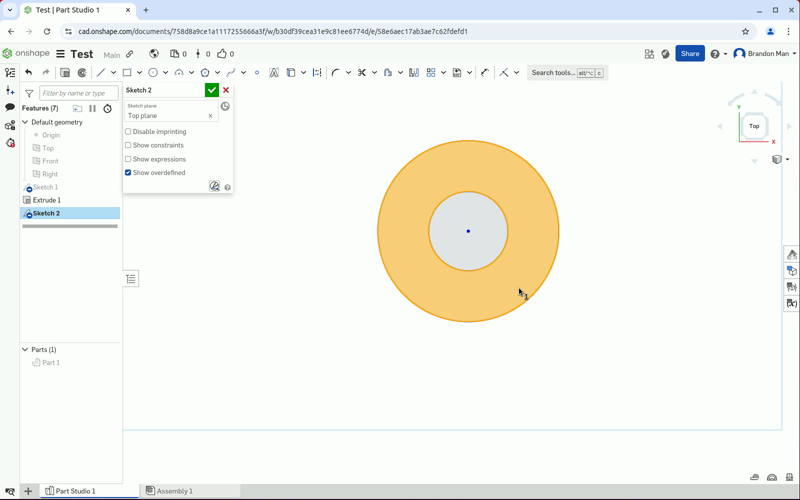
scroll(-6)
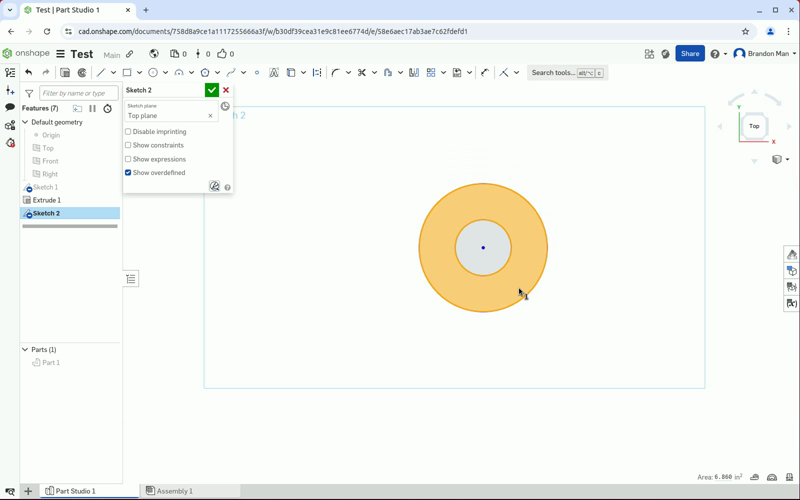
scroll(-6)
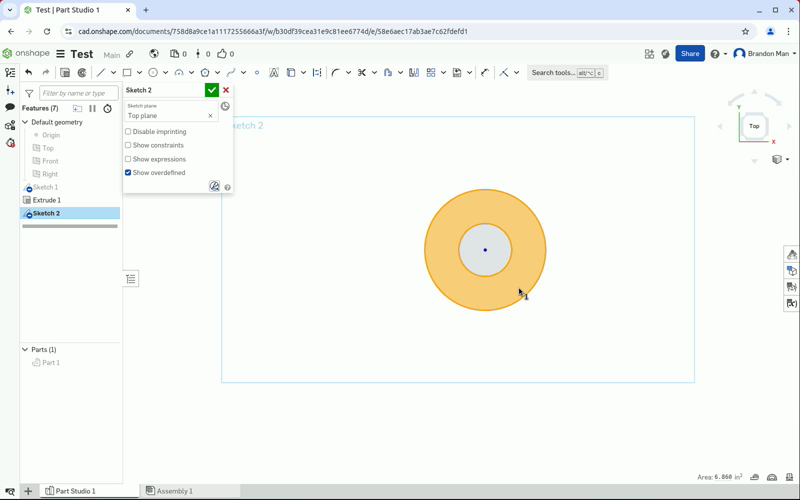
scroll(-6)
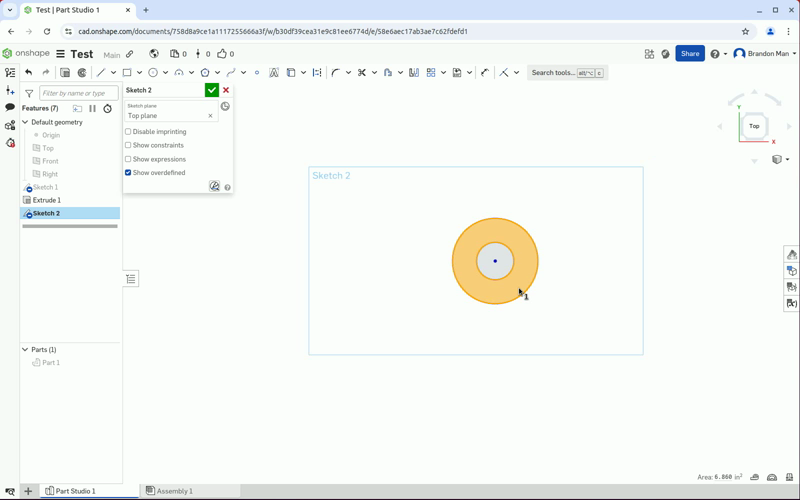
scroll(-6)
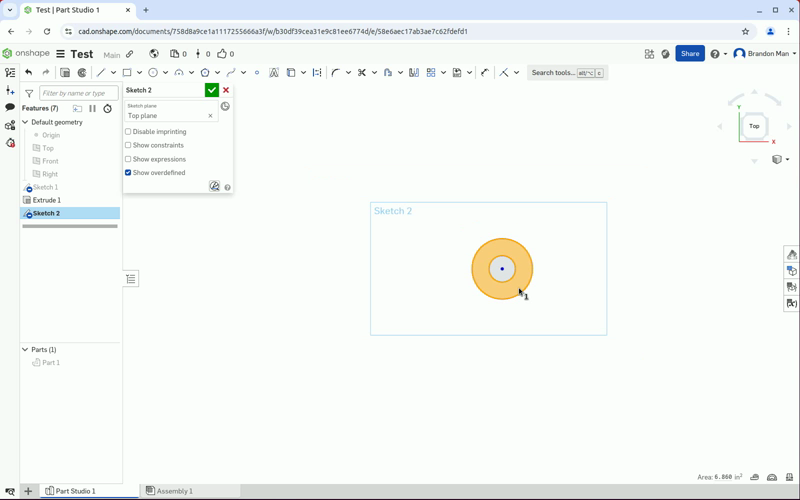
scroll(-6)
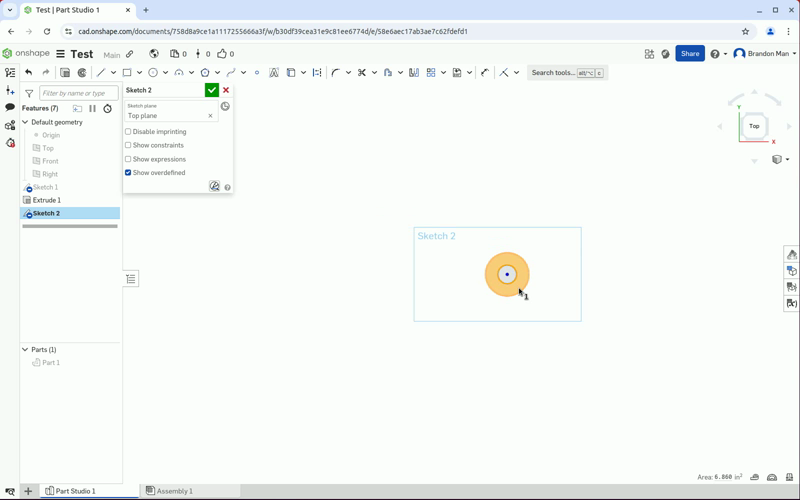
scroll(-6)
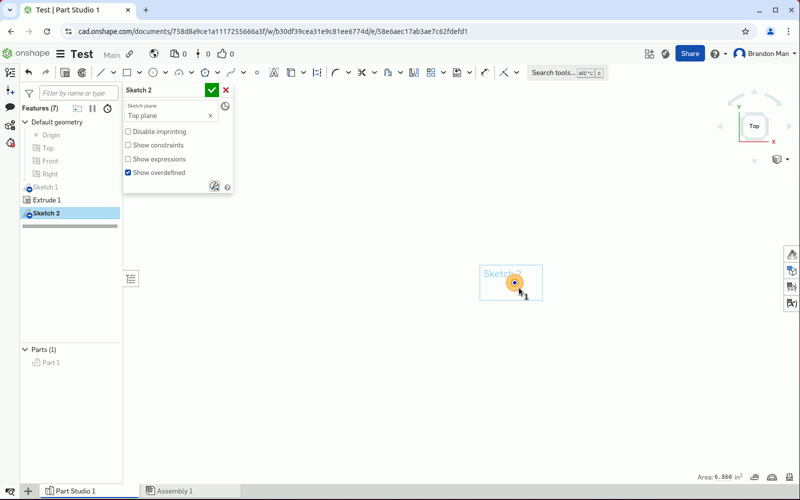
mouse_move(73, 352)
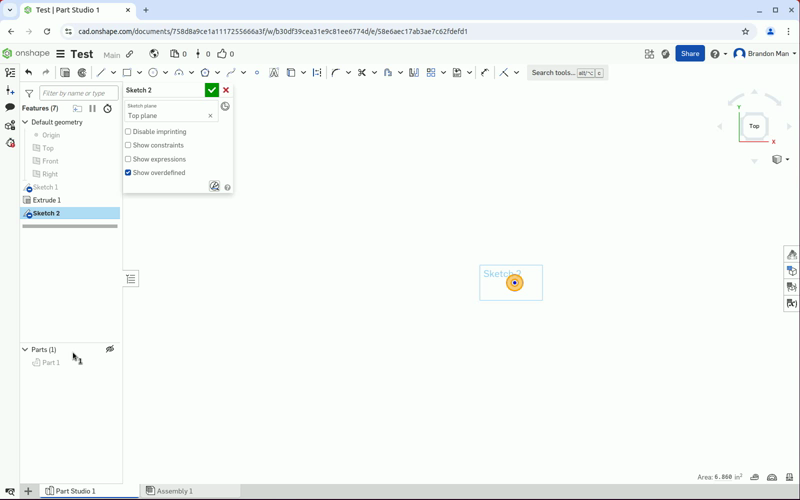
key(shift+y)
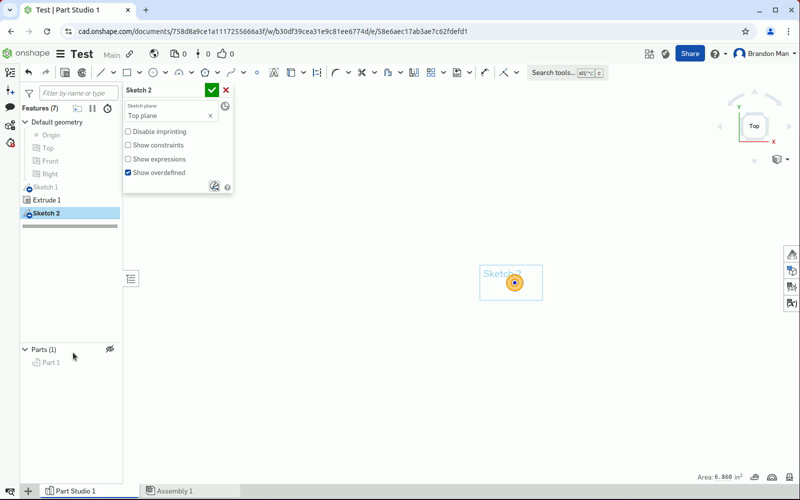
key(shift+e)
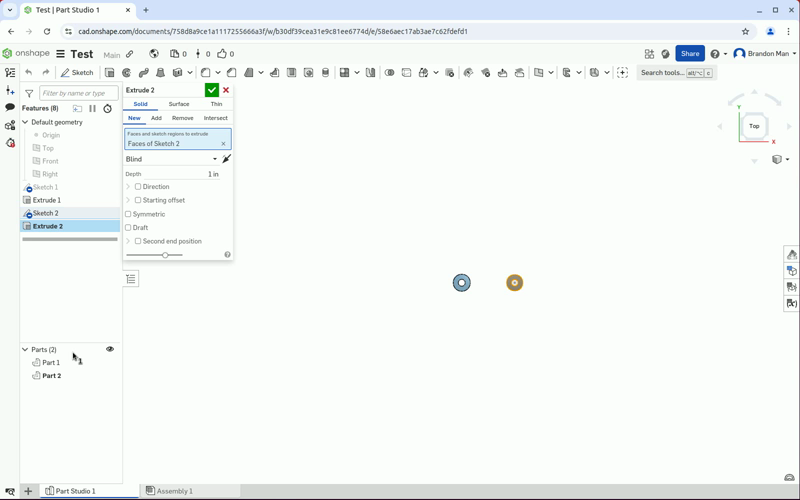
mouse_move(143, 106)
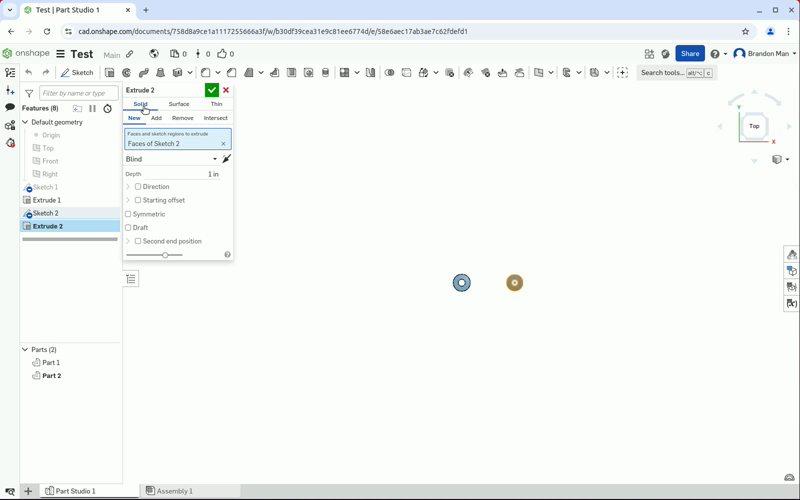
click(143, 106)
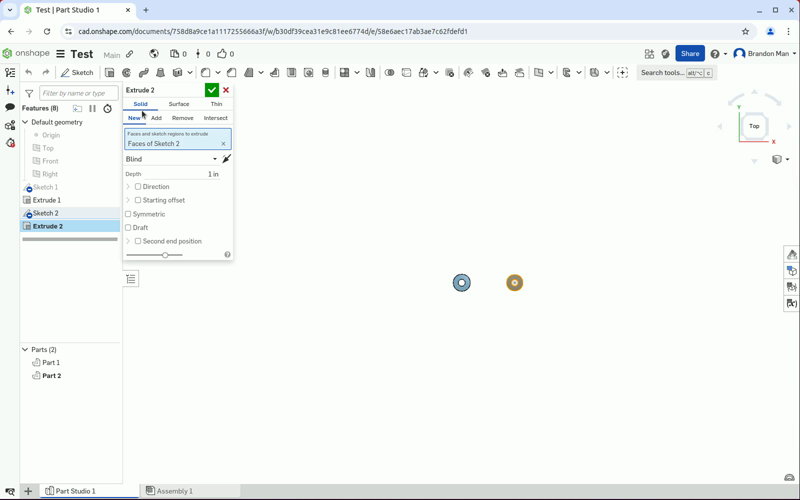
mouse_move(137, 120)
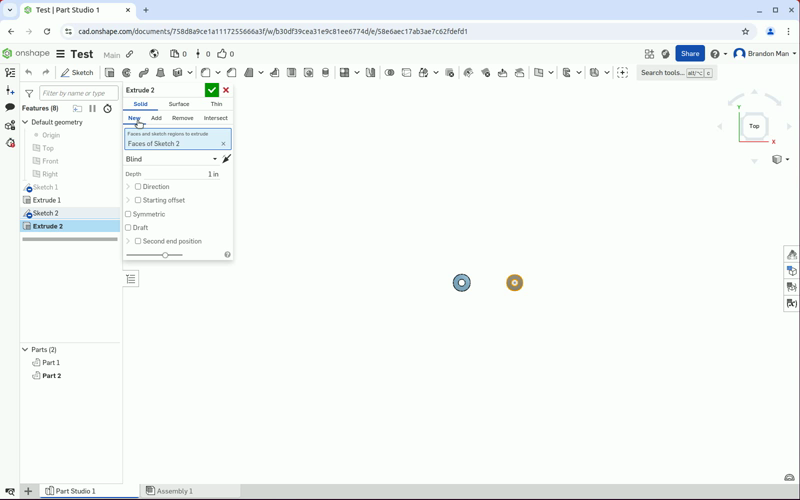
click(137, 120)
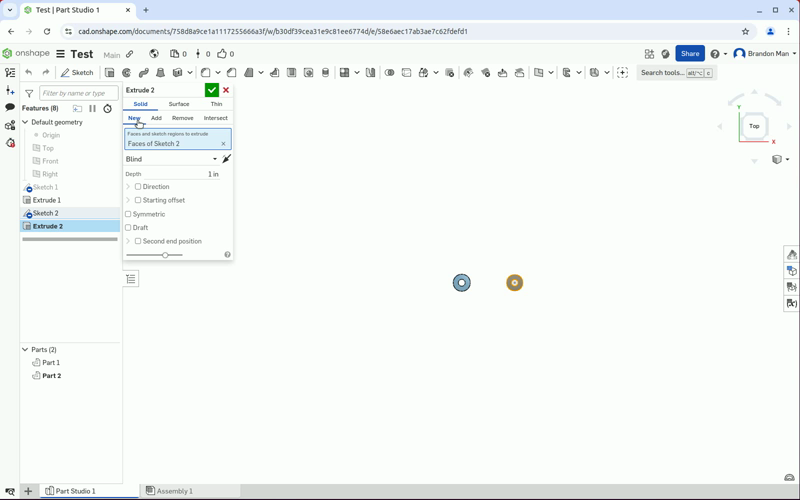
key(tab, 4)
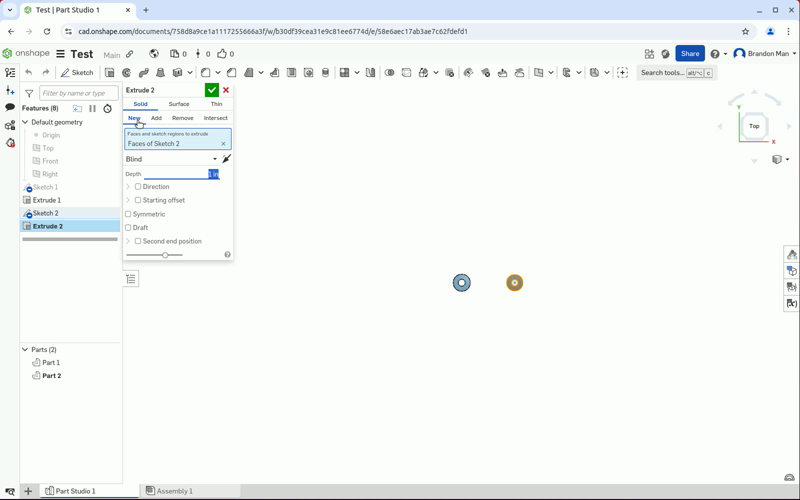
text(12.517)
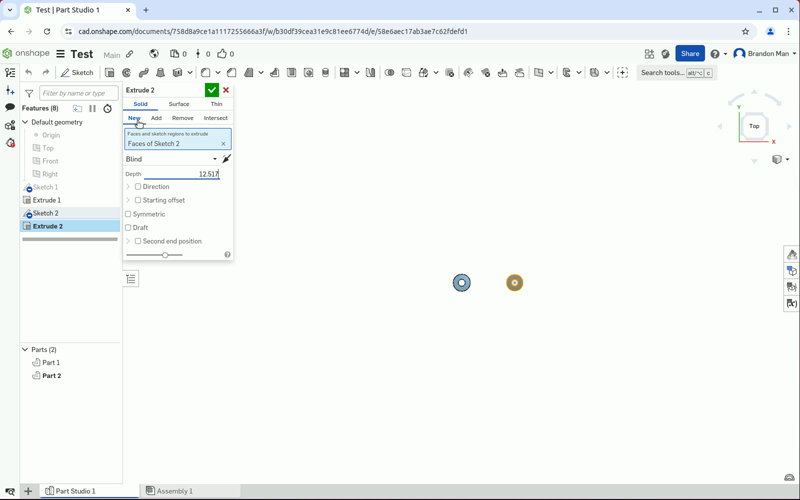
key(enter)
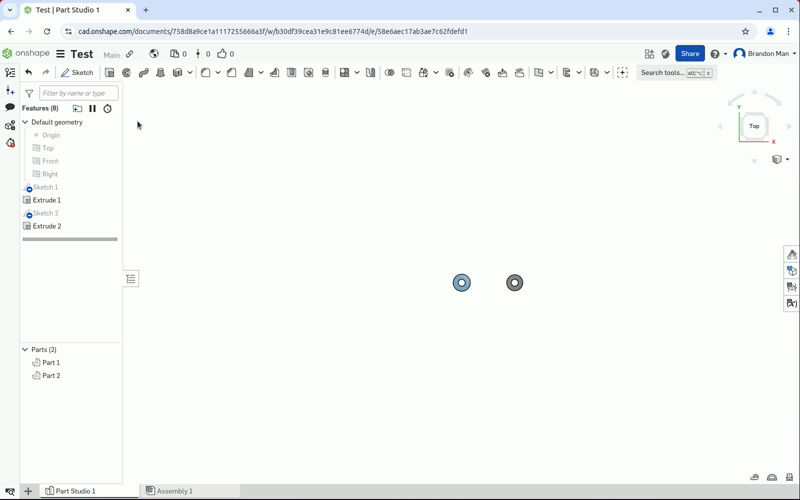
key(shift+h)
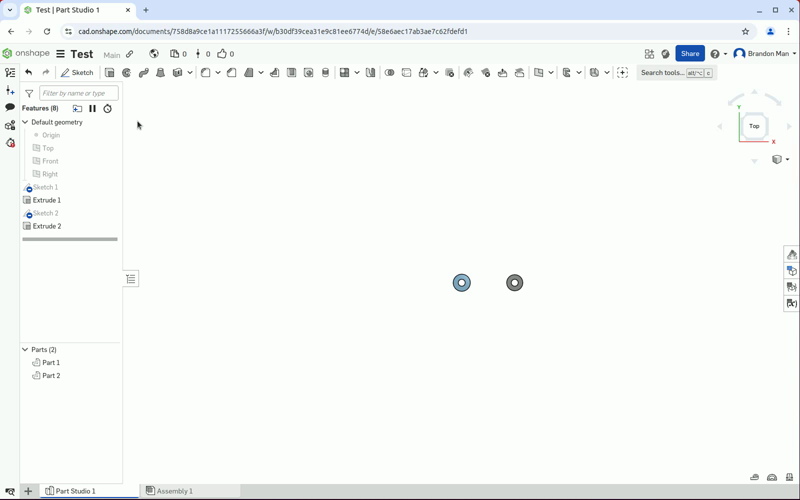
key(shift+h)
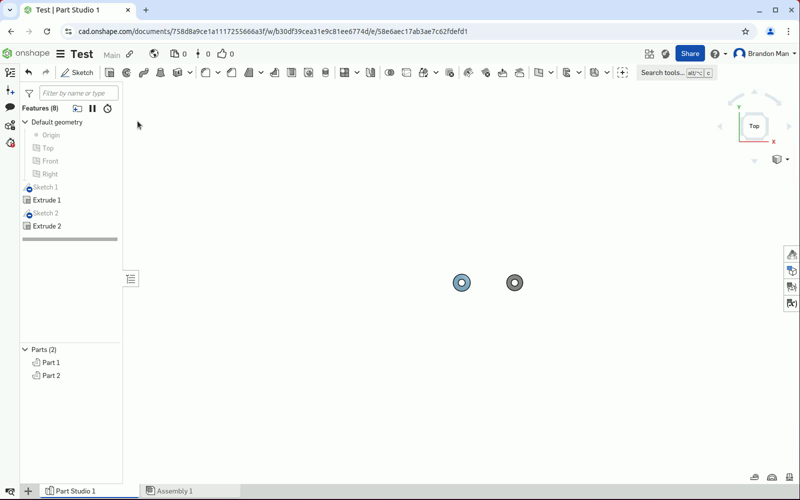
mouse_move(73, 189)
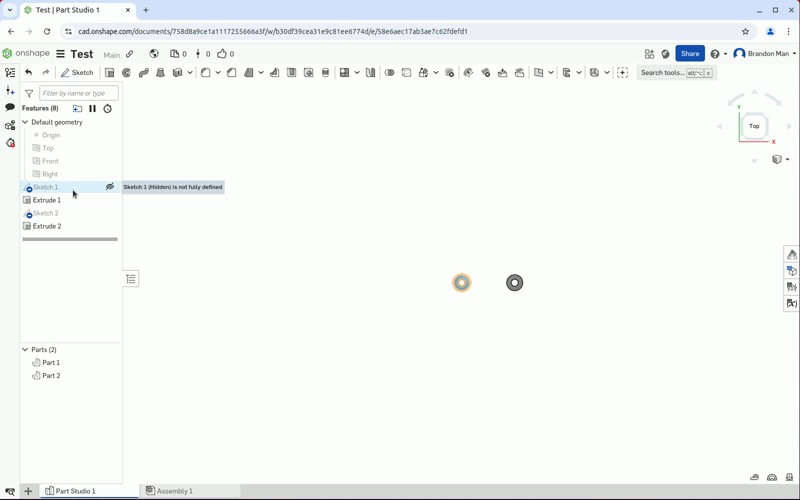
click(73, 189)
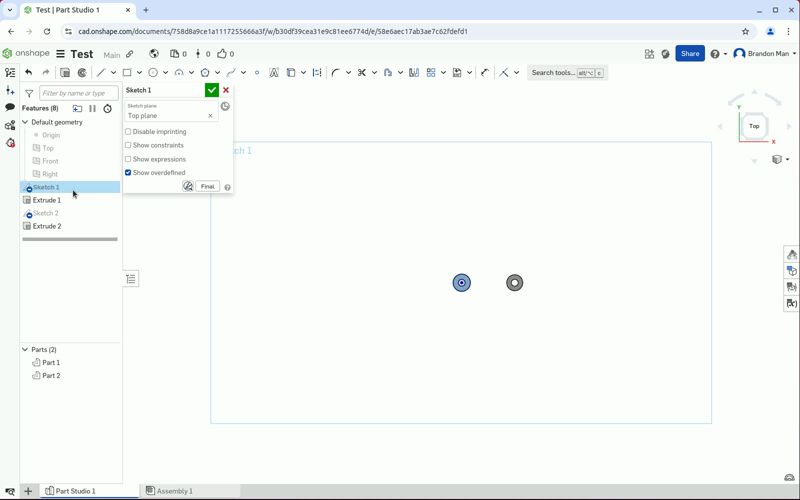
mouse_move(229, 92)
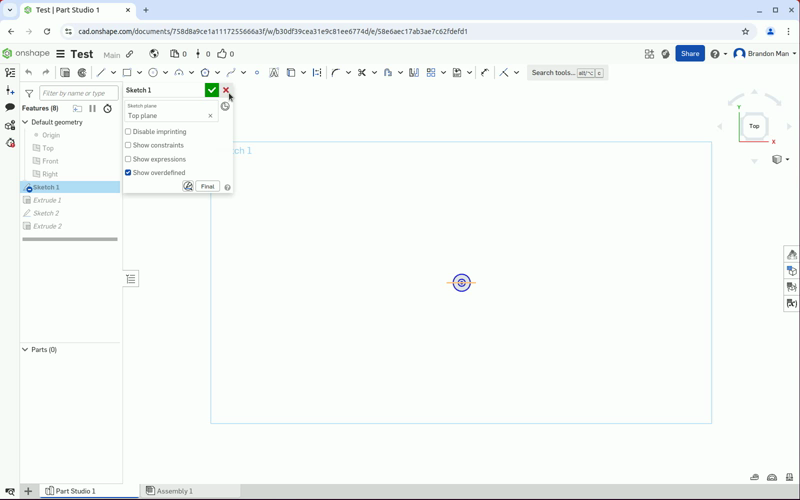
click(229, 92)
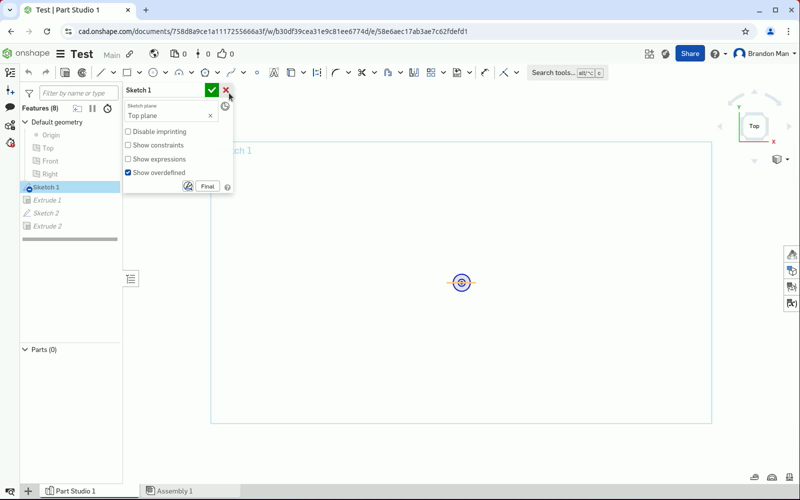
key(shift+s)
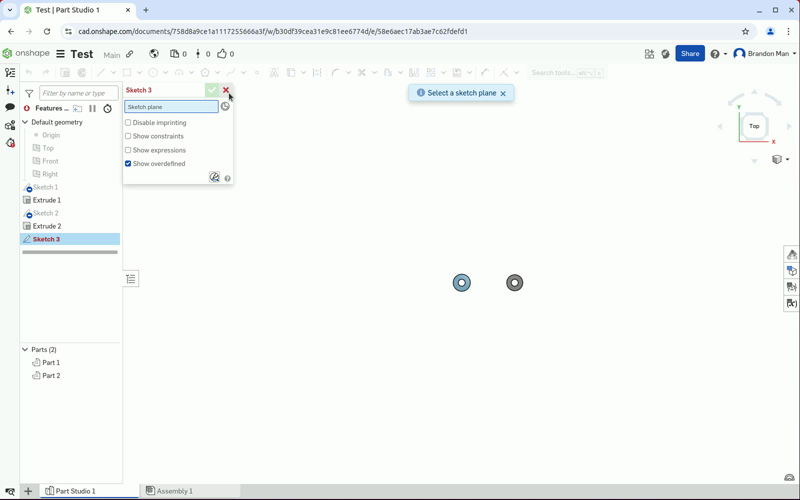
mouse_move(73, 150)
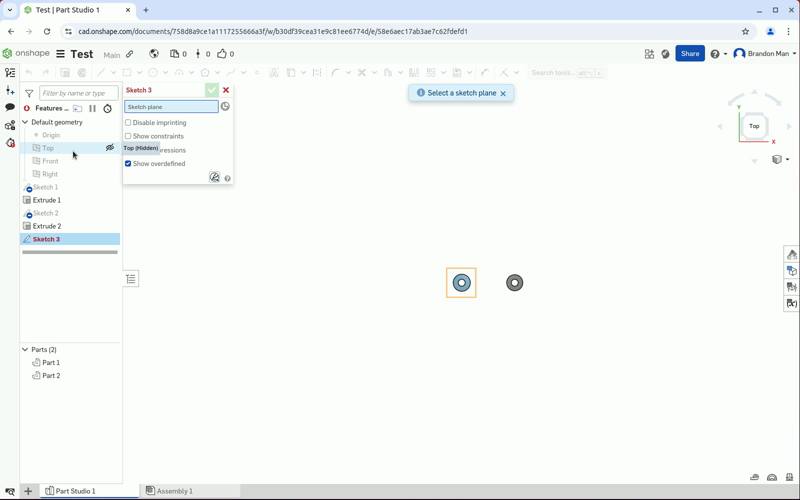
click(73, 150)
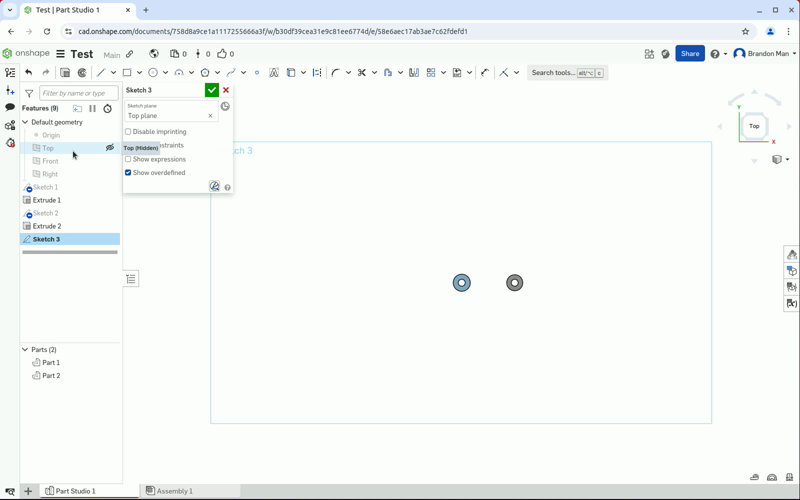
mouse_move(73, 352)
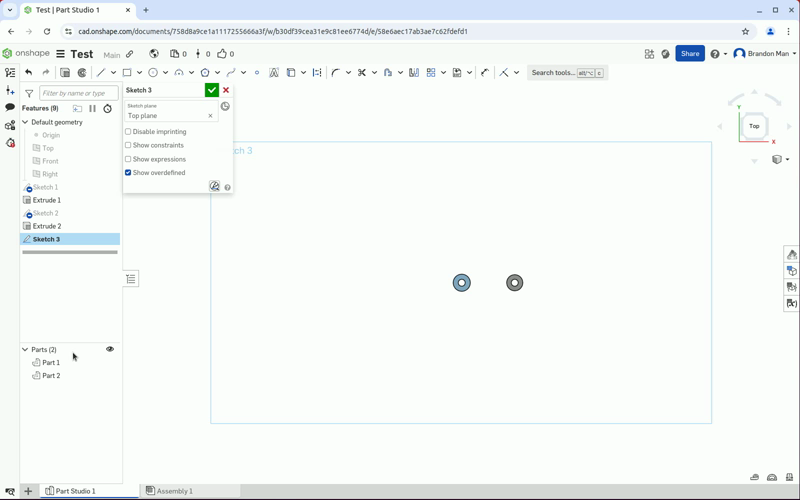
key(y)
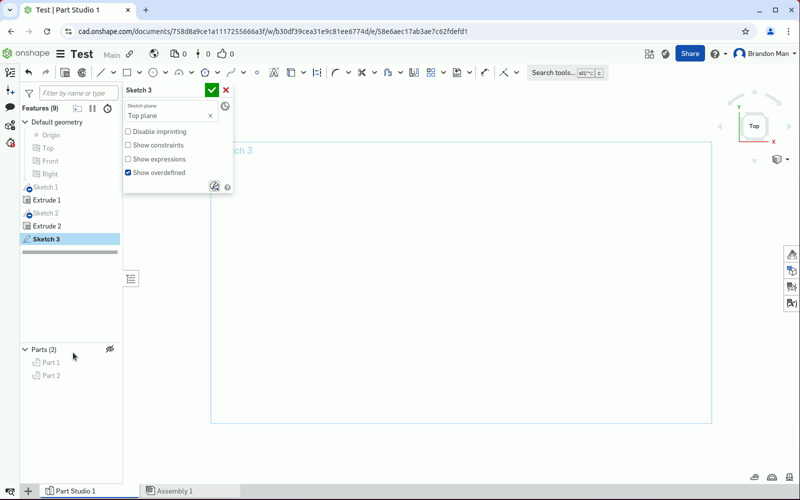
key(c)
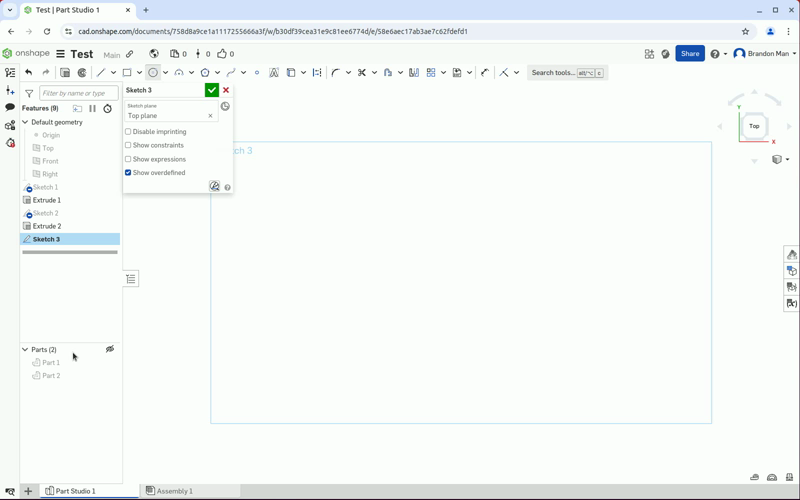
key_down(shift)
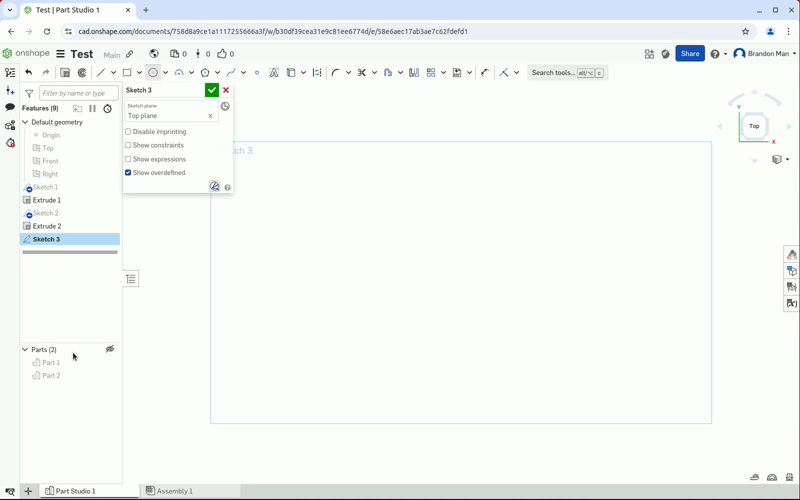
mouse_move(566, 282)
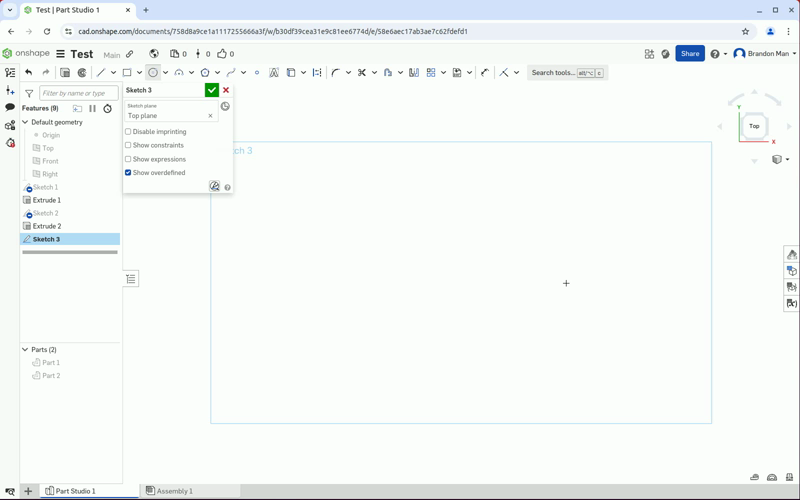
click(566, 282)
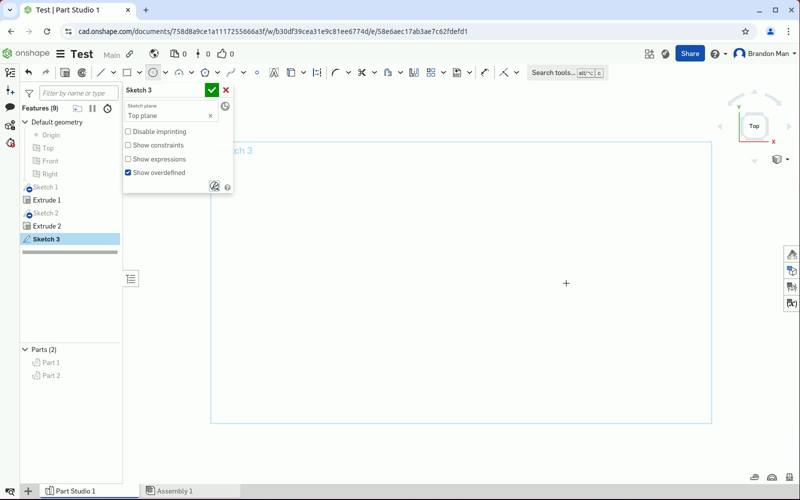
key_up(shift)
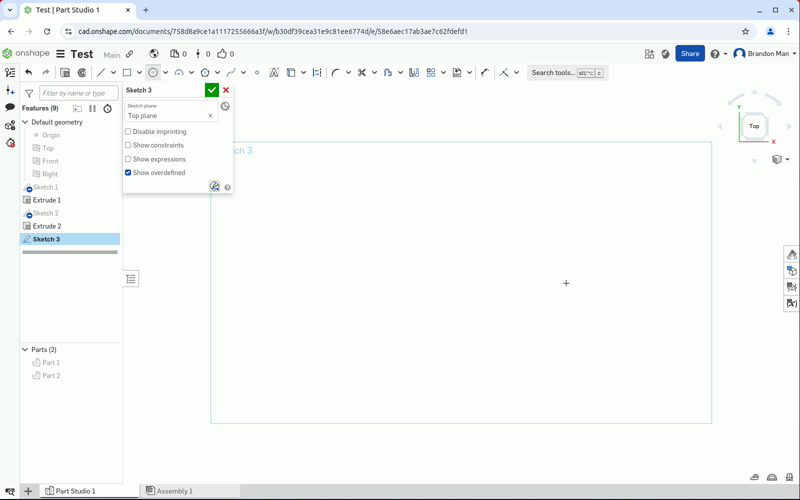
mouse_move(574, 282)
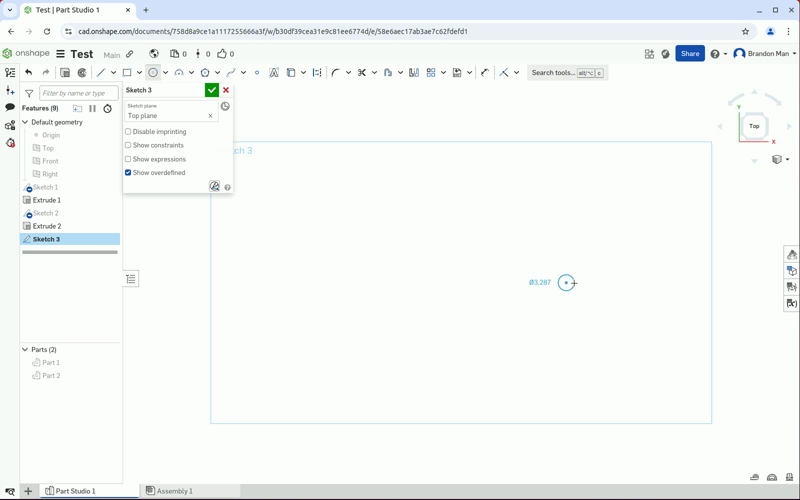
click(574, 282)
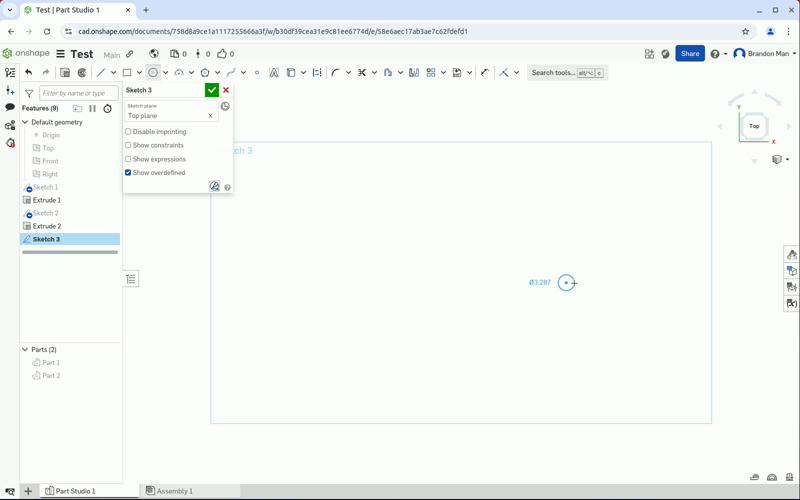
key(esc)
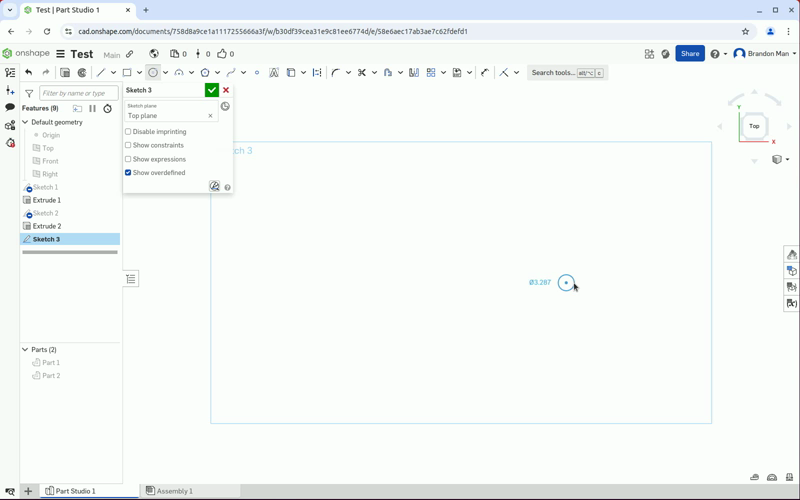
key(c)
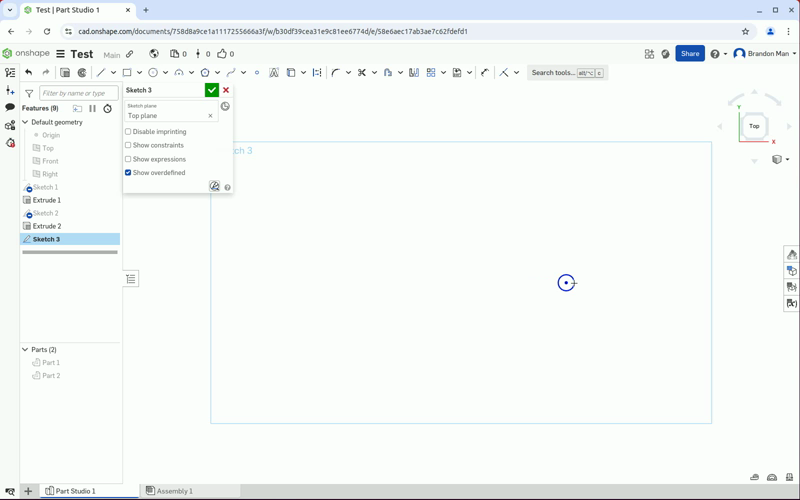
key_down(shift)
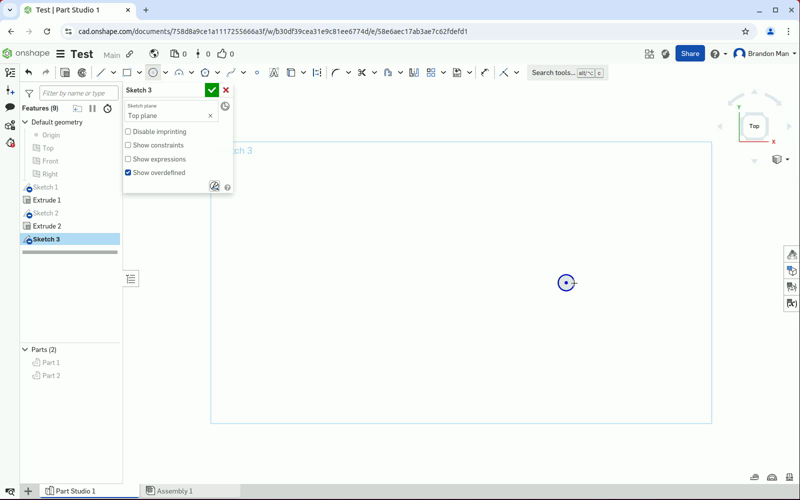
mouse_move(566, 282)
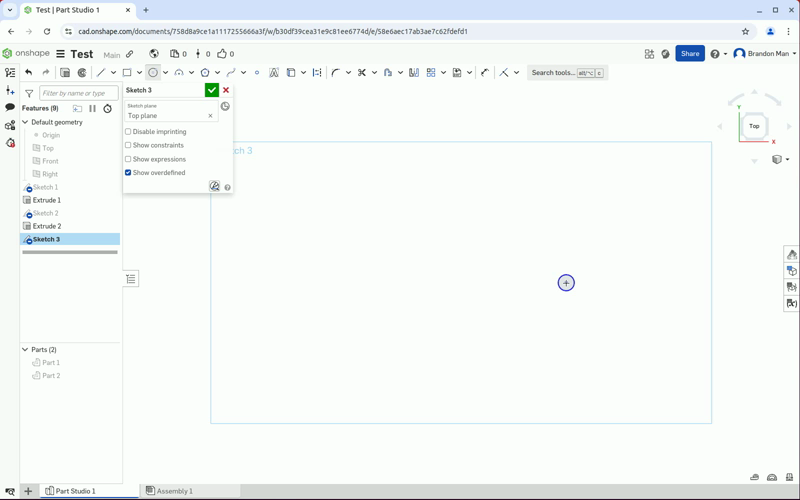
click(566, 282)
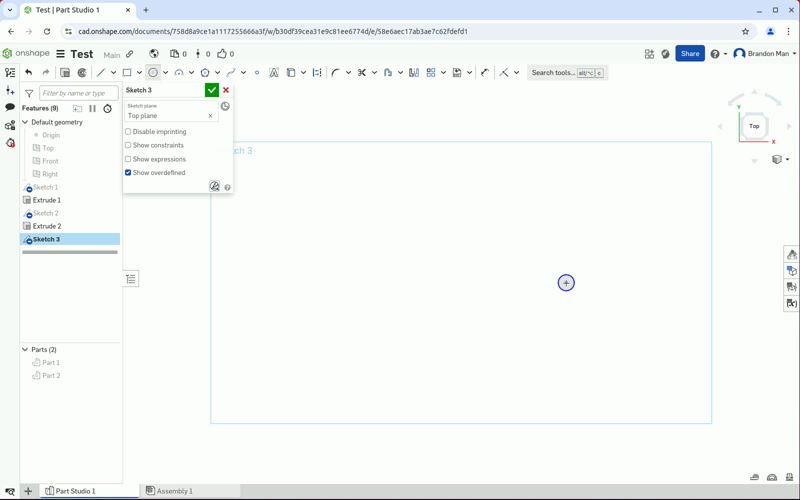
key_up(shift)
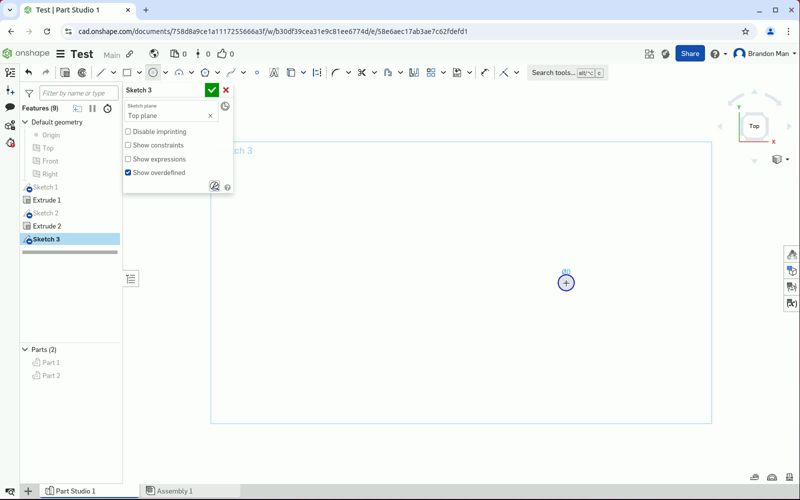
mouse_move(569, 282)
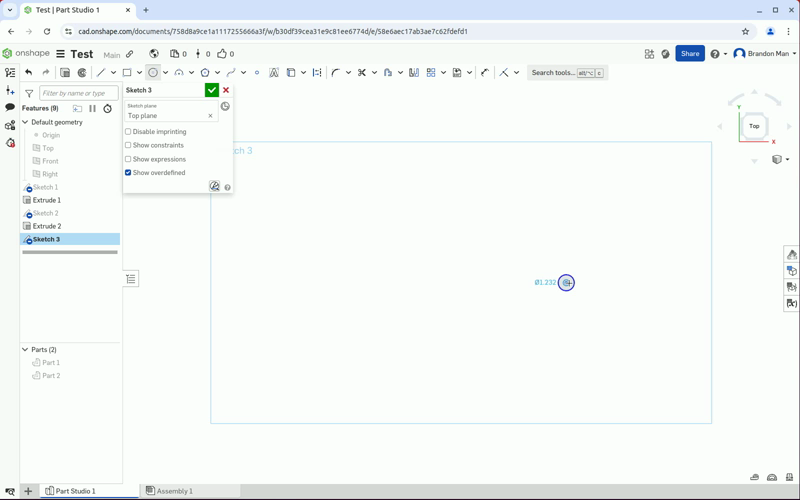
scroll(6)
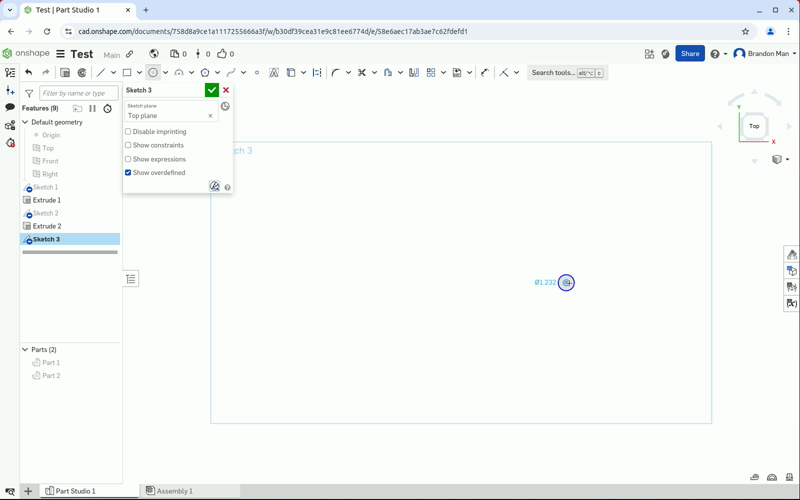
scroll(6)
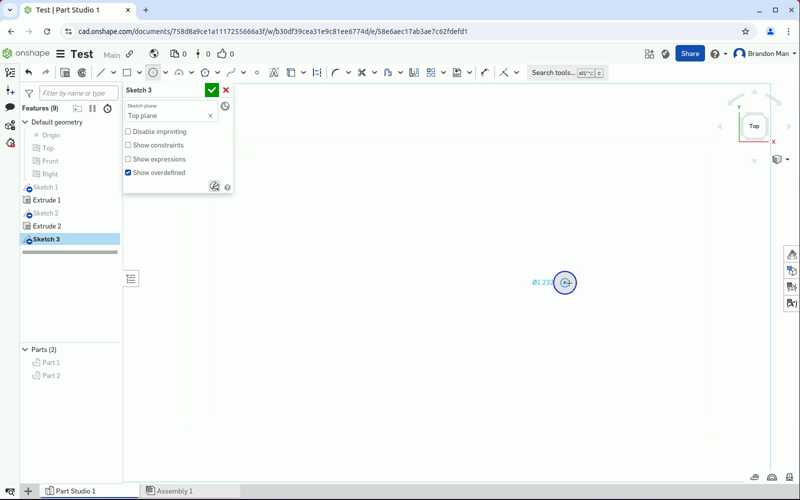
scroll(6)
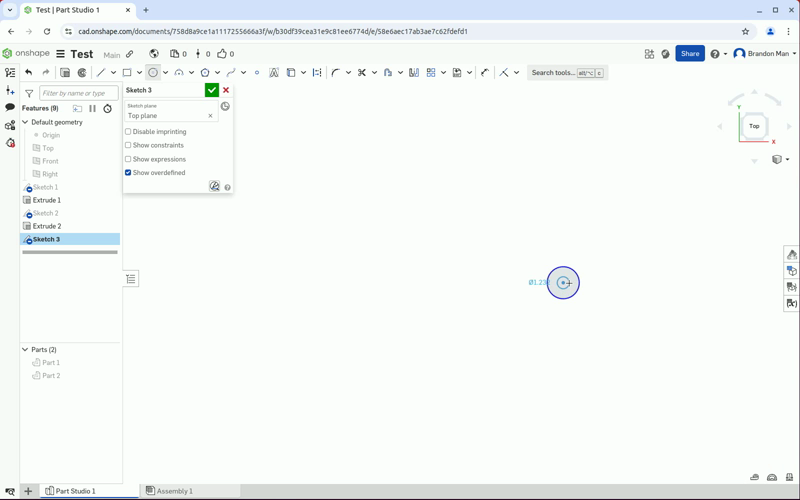
scroll(6)
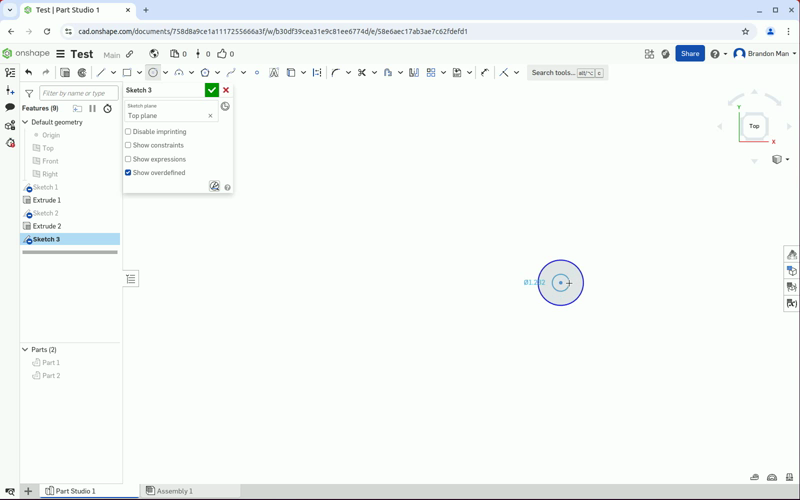
scroll(6)
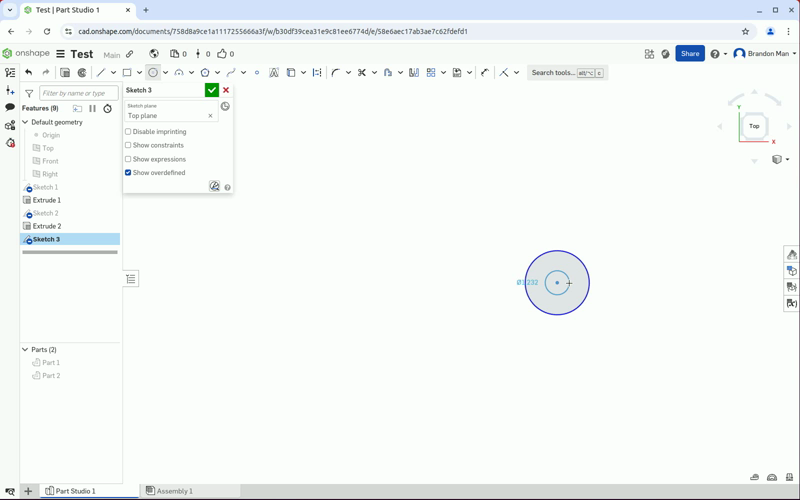
scroll(6)
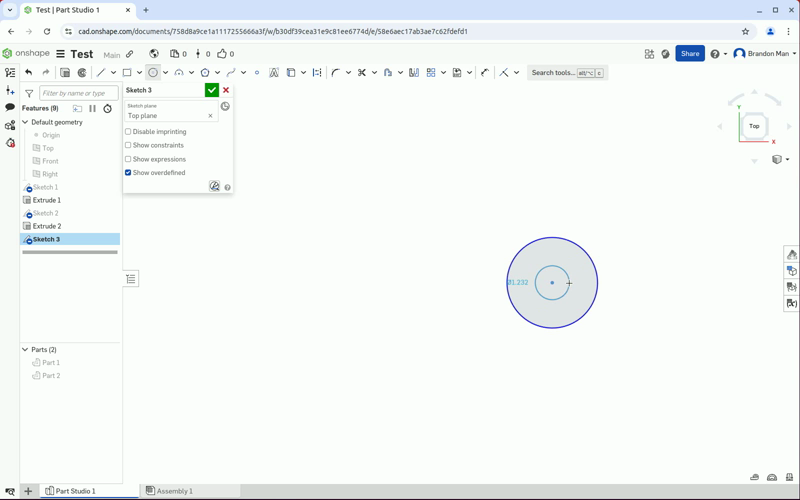
scroll(6)
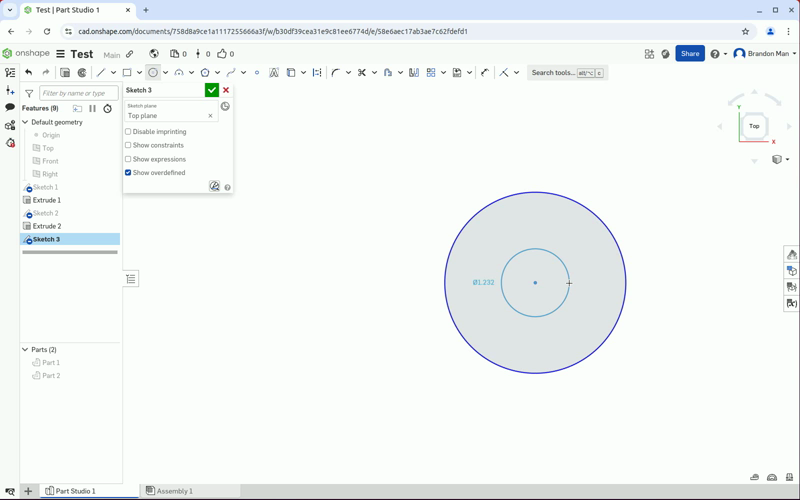
click(569, 282)
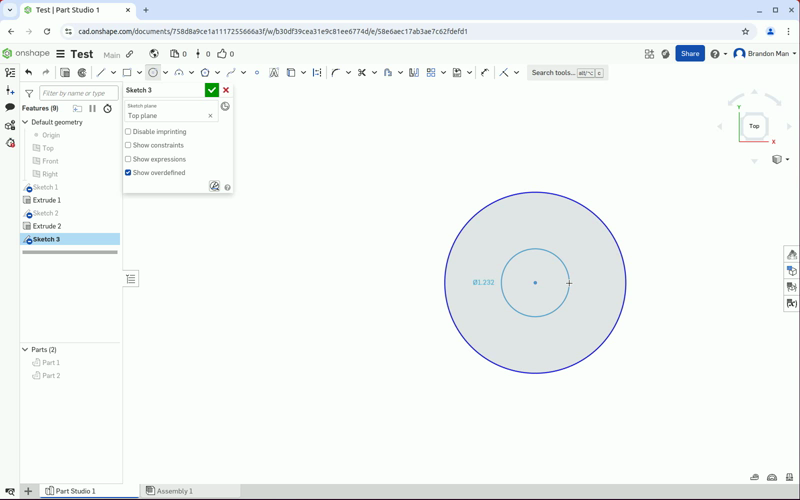
scroll(-6)
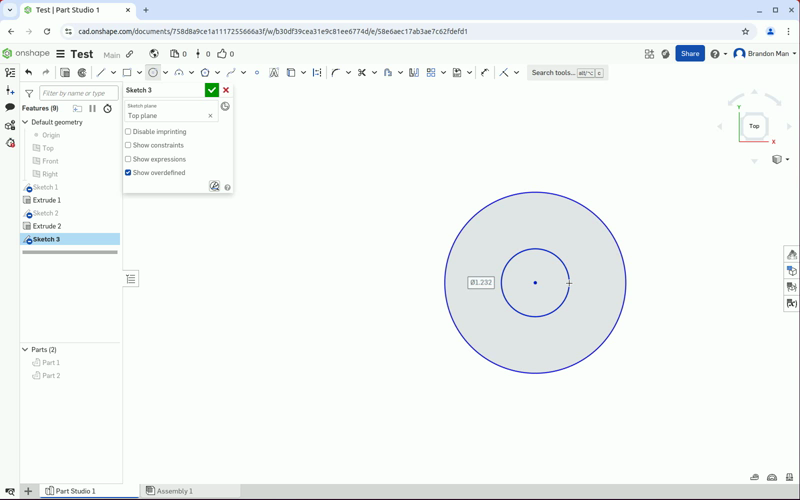
scroll(-6)
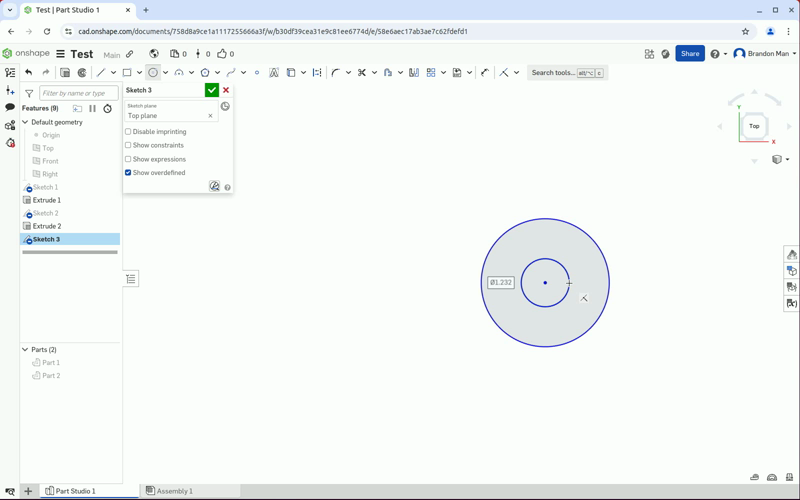
scroll(-6)
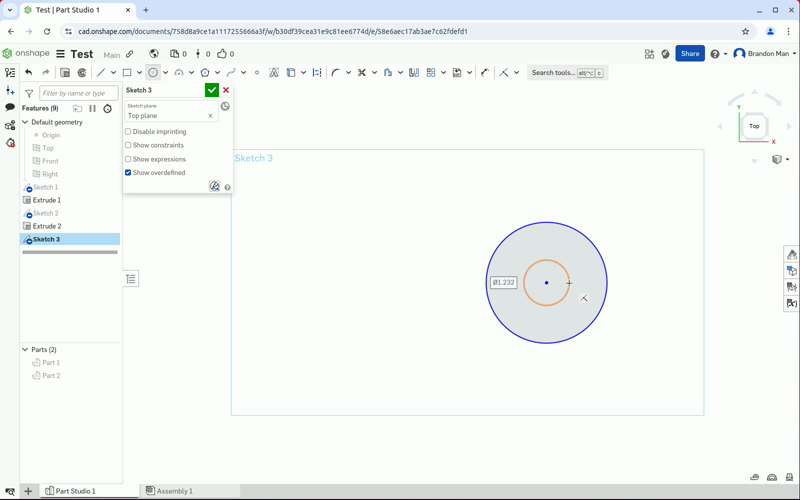
scroll(-6)
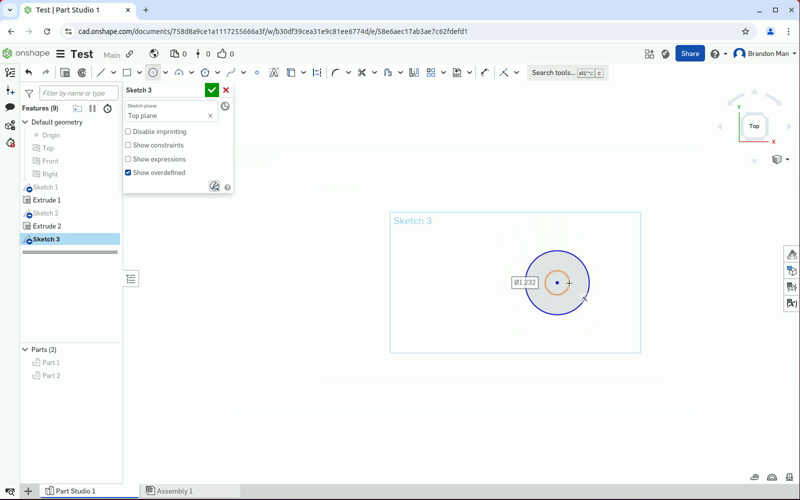
scroll(-6)
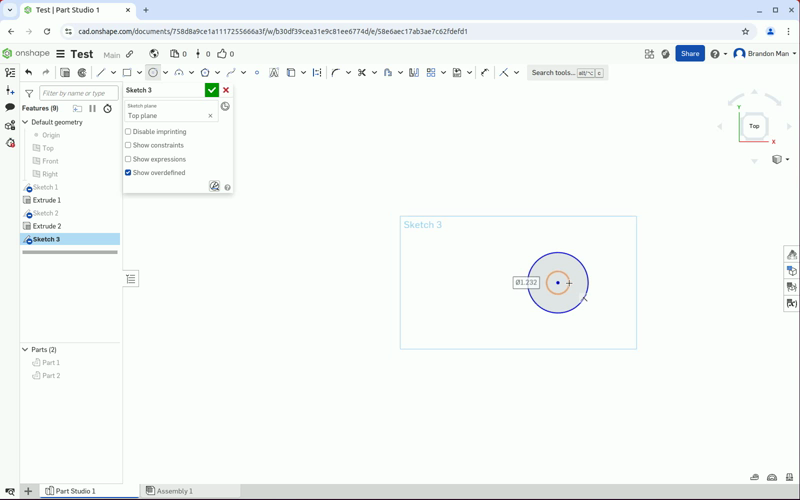
scroll(-6)
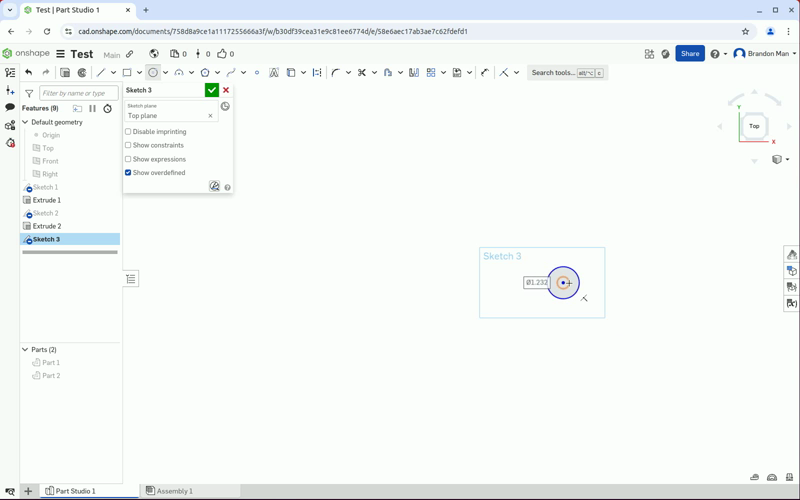
scroll(-6)
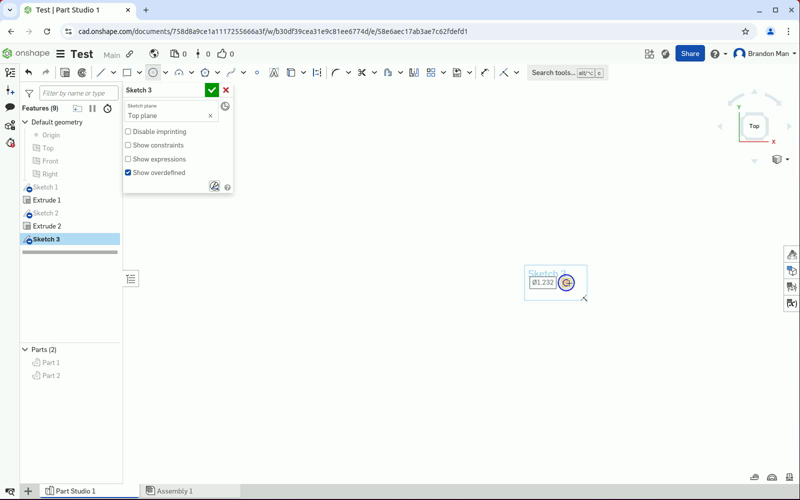
key(esc)
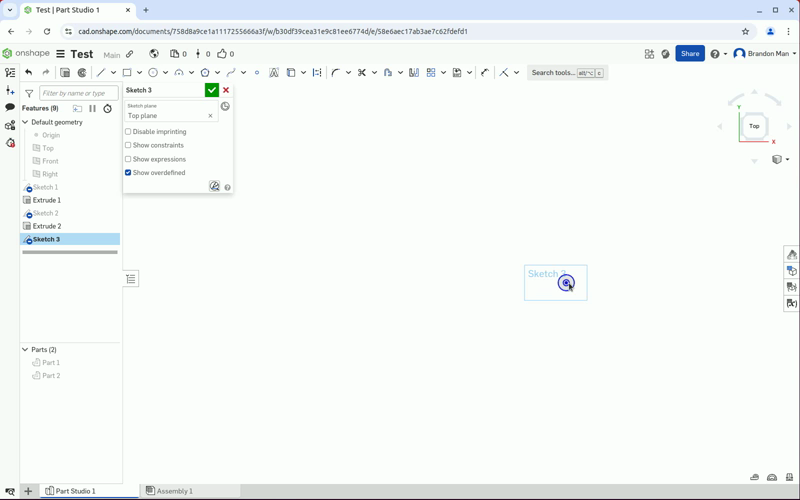
mouse_move(572, 287)
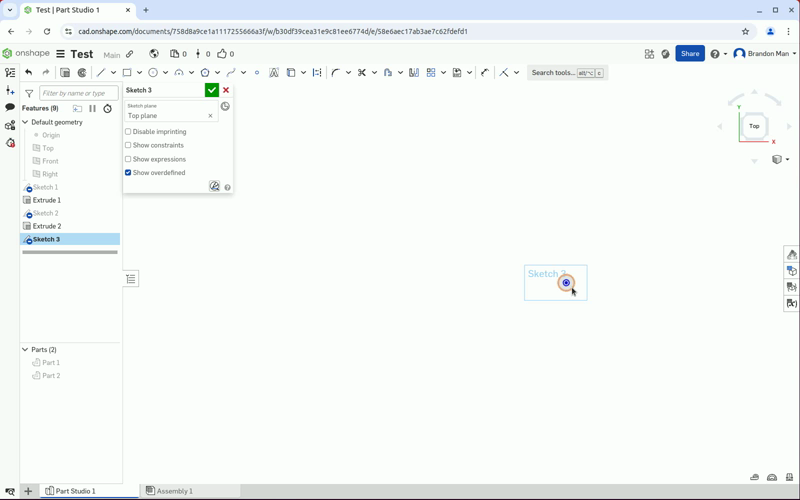
scroll(6)
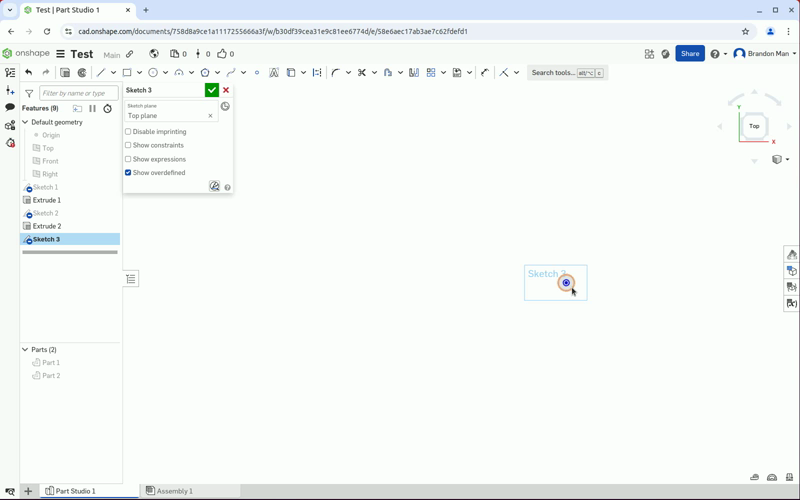
scroll(6)
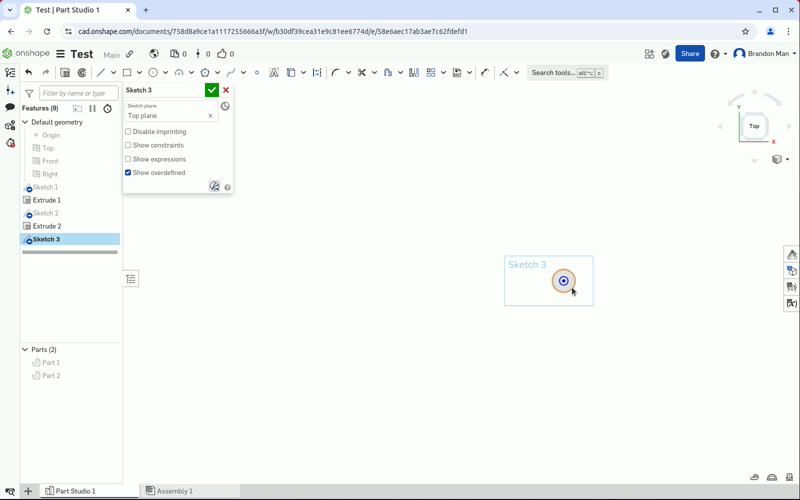
scroll(6)
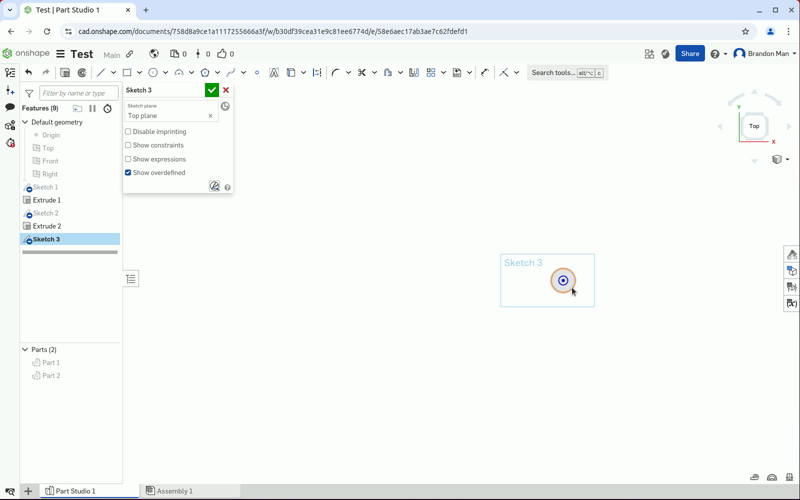
scroll(6)
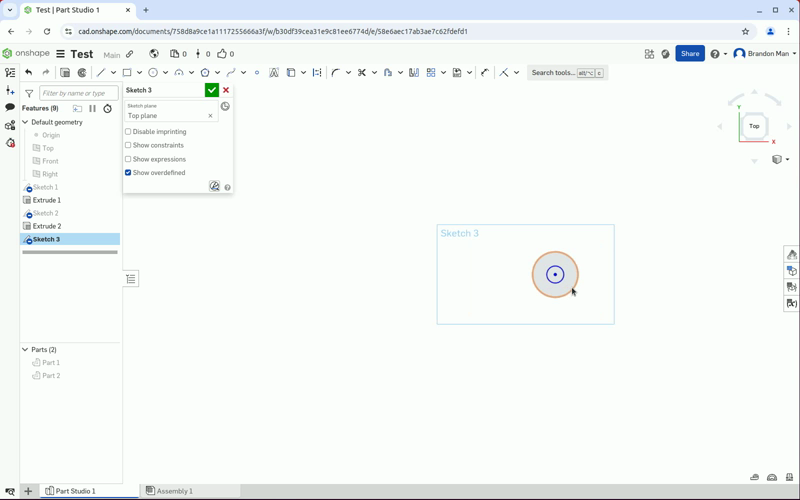
scroll(6)
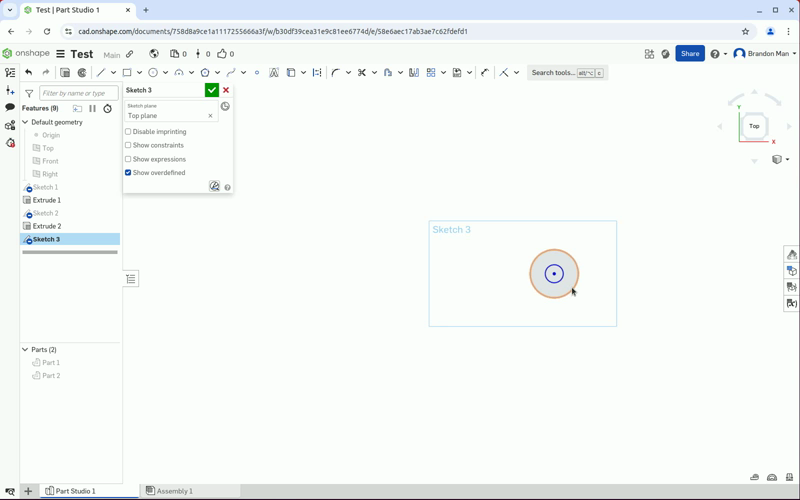
scroll(6)
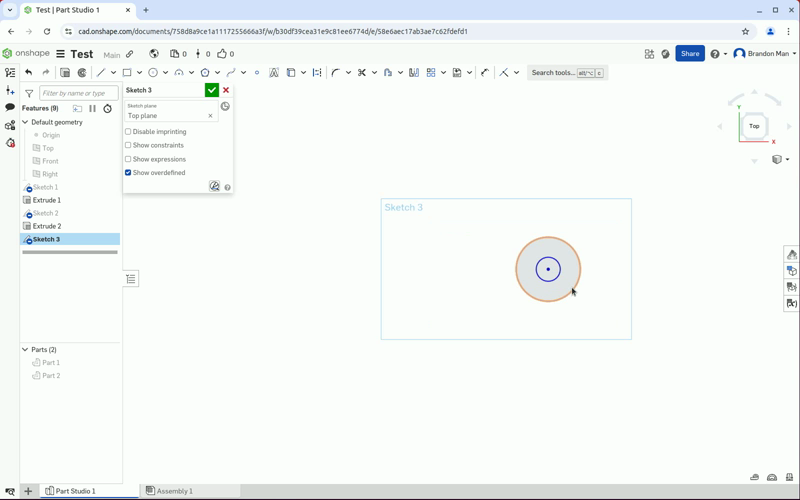
scroll(6)
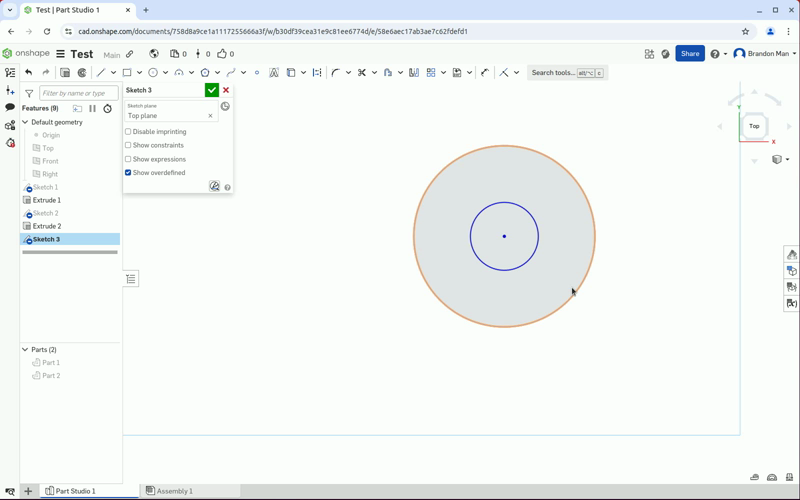
click(572, 287)
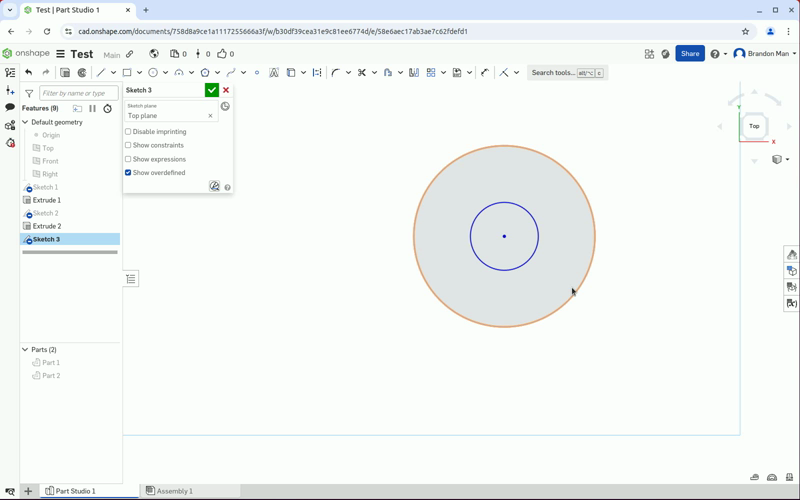
scroll(-6)
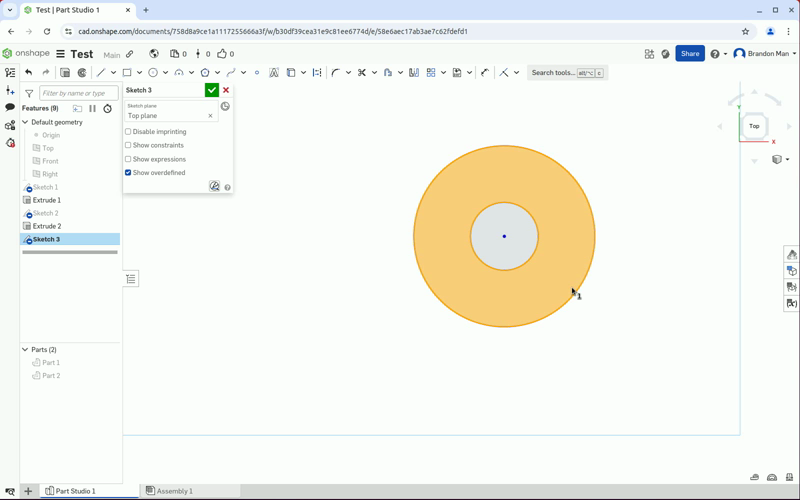
scroll(-6)
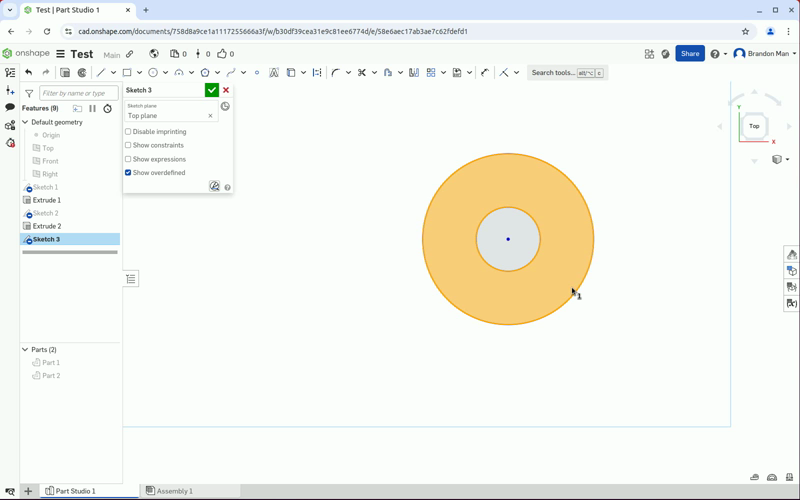
scroll(-6)
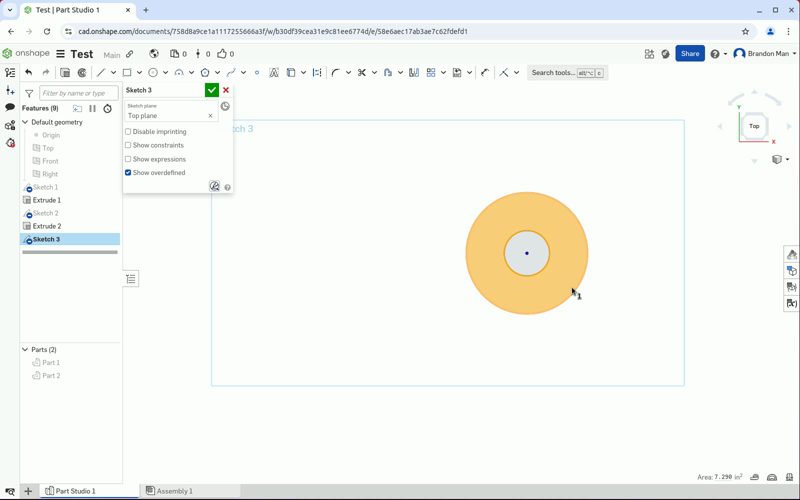
scroll(-6)
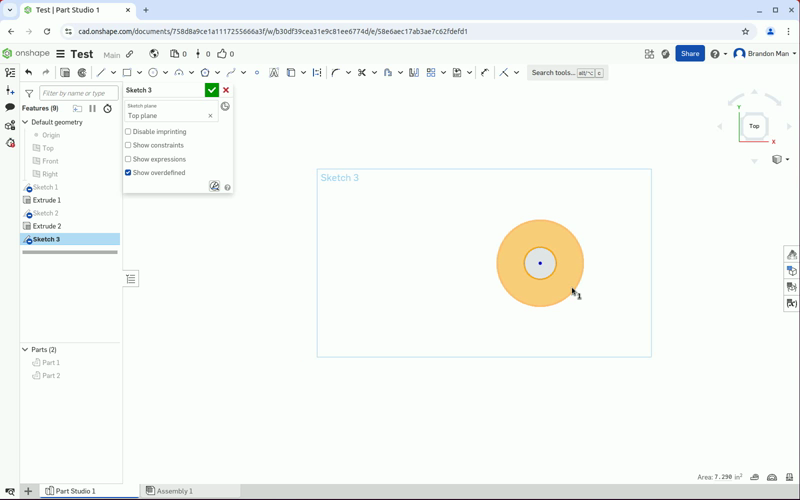
scroll(-6)
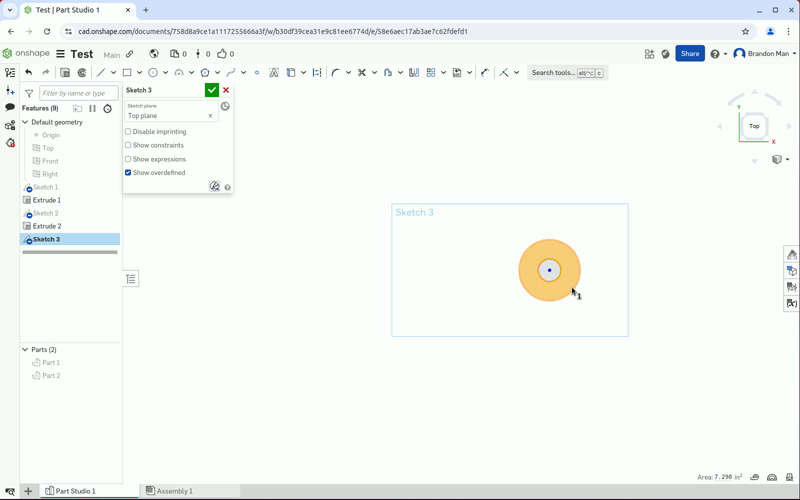
scroll(-6)
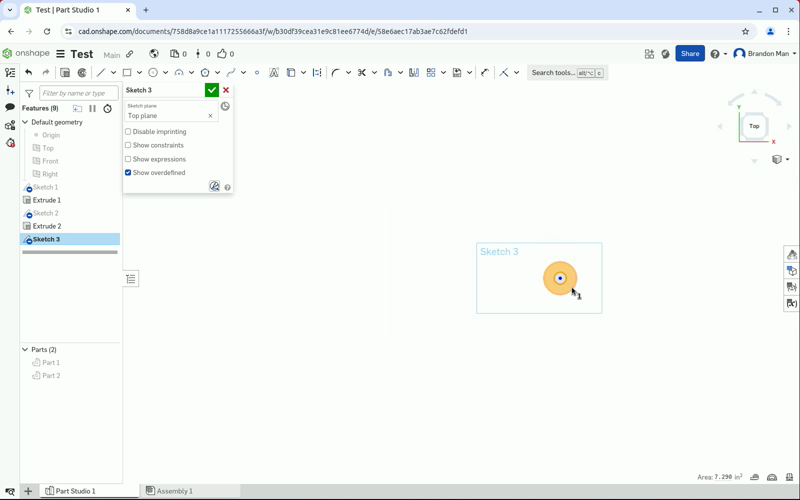
scroll(-6)
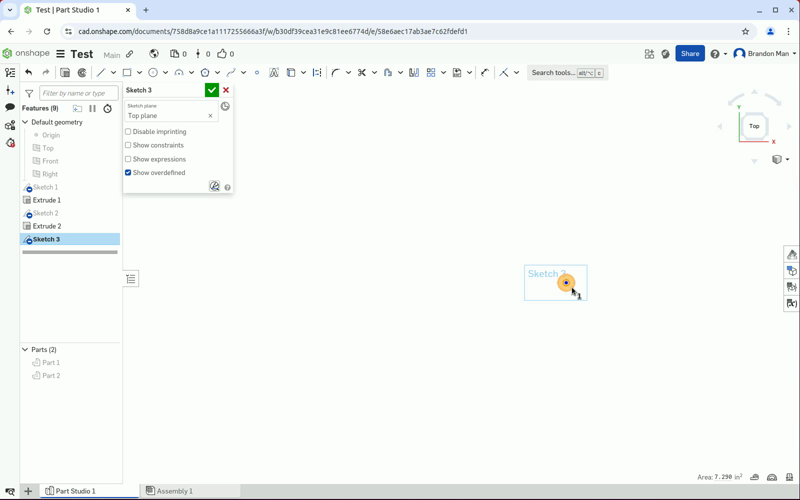
mouse_move(73, 352)
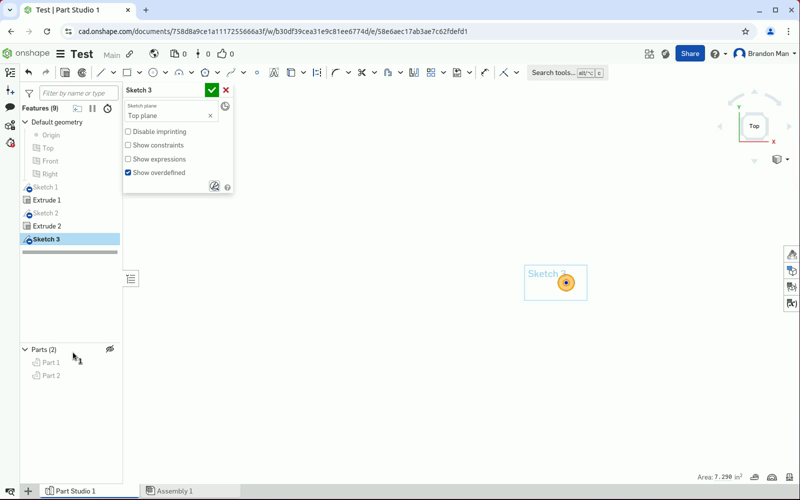
key(shift+y)
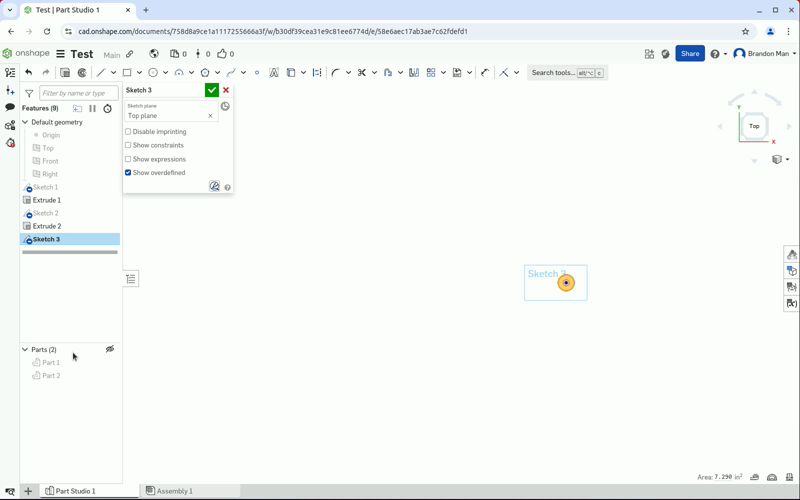
key(shift+e)
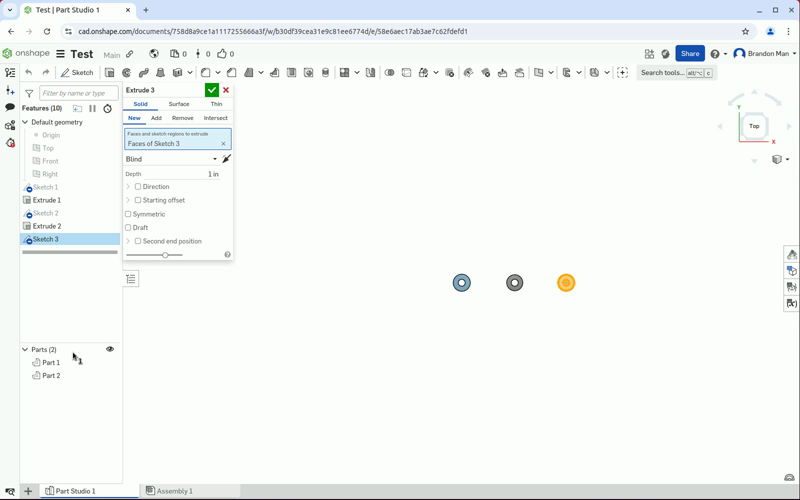
mouse_move(143, 106)
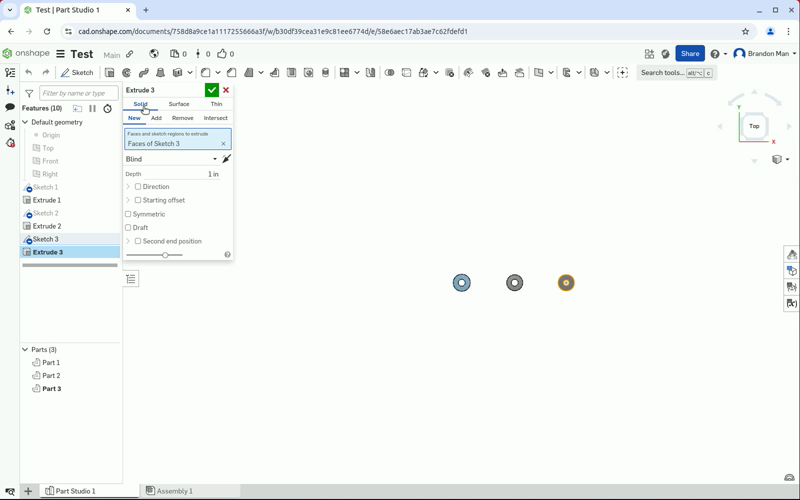
click(143, 106)
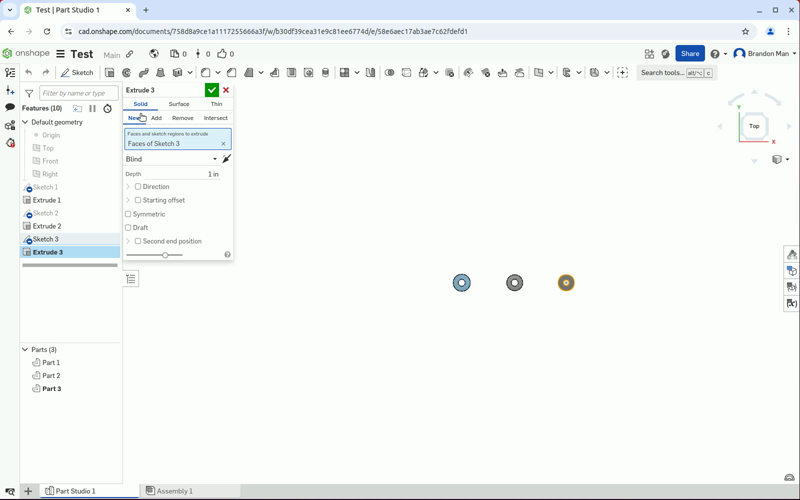
mouse_move(137, 120)
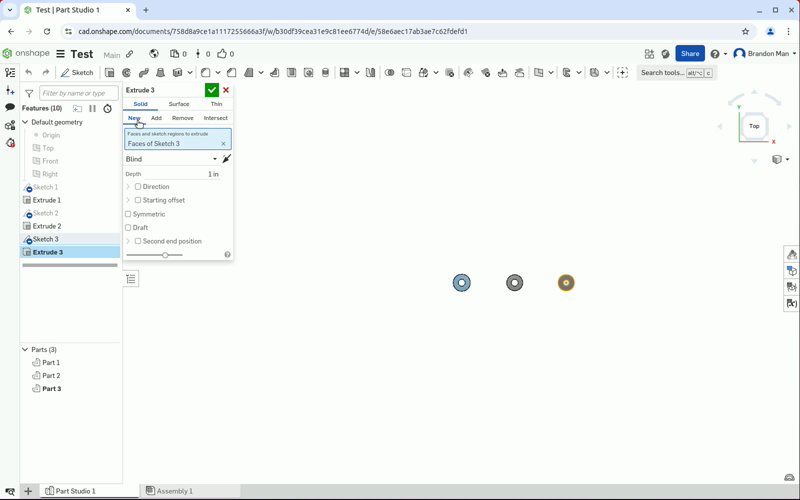
click(137, 120)
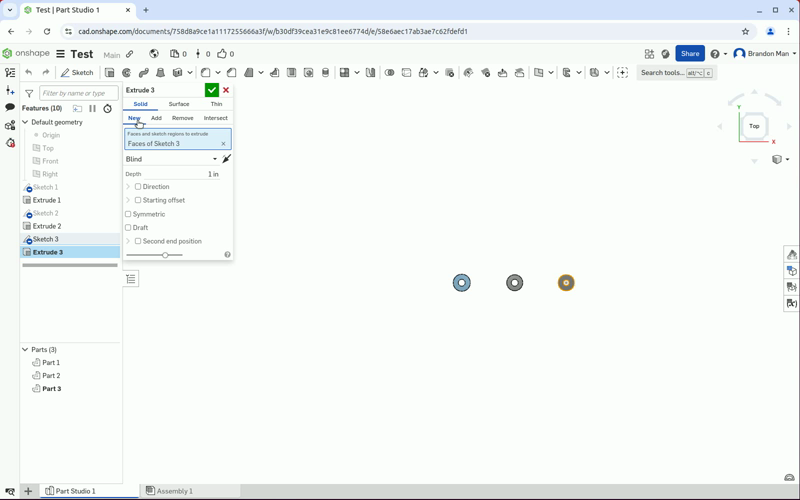
key(tab, 4)
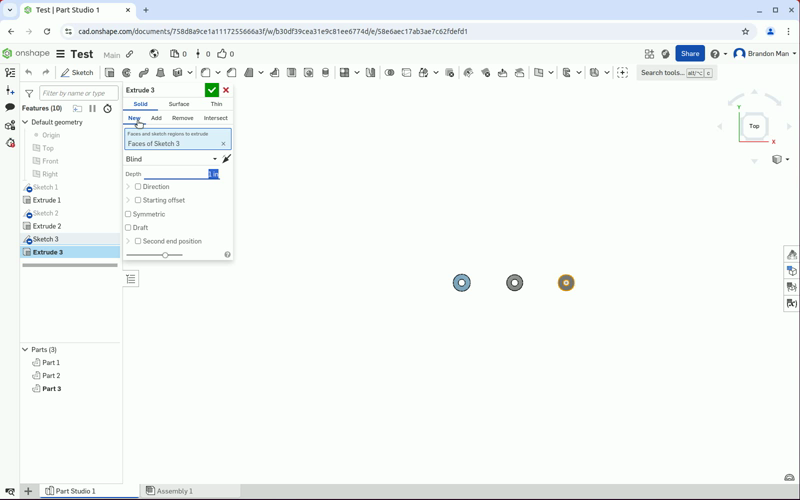
text(11.313)
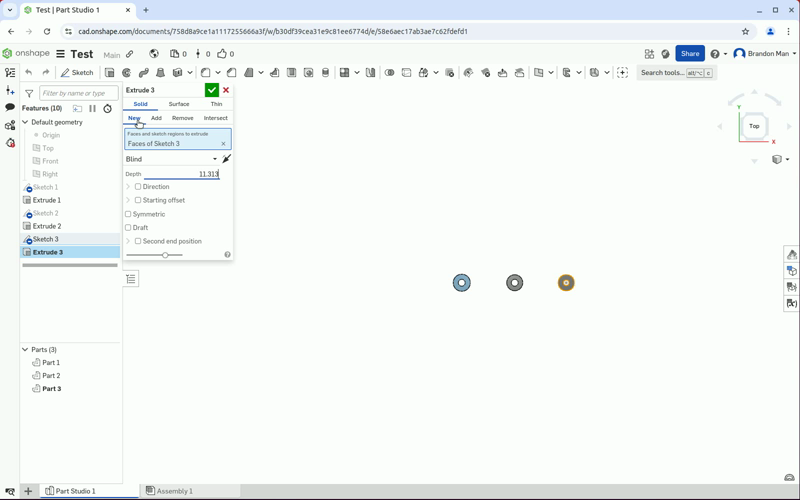
key(enter)
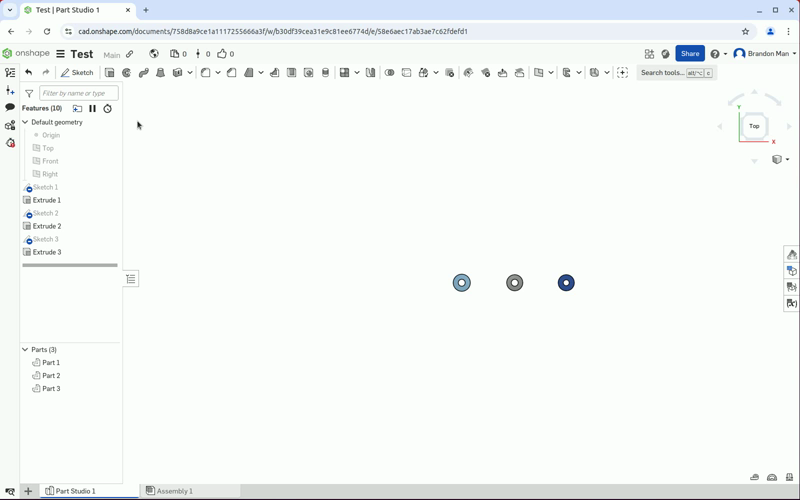
key(shift+h)
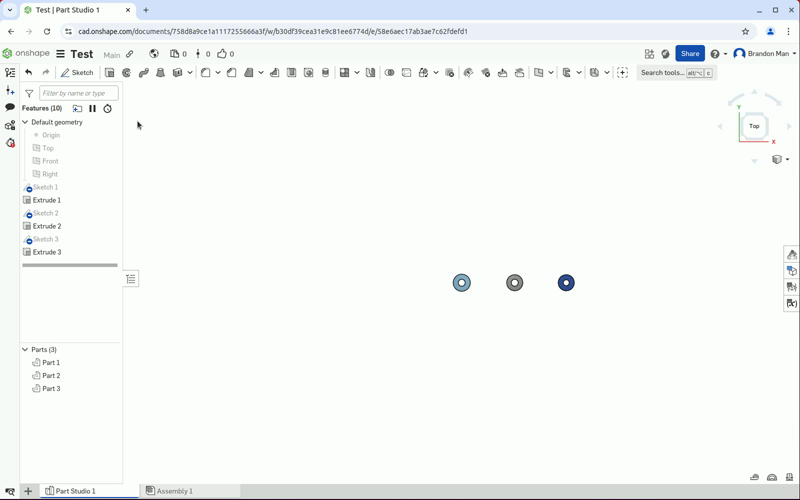
key(shift+h)
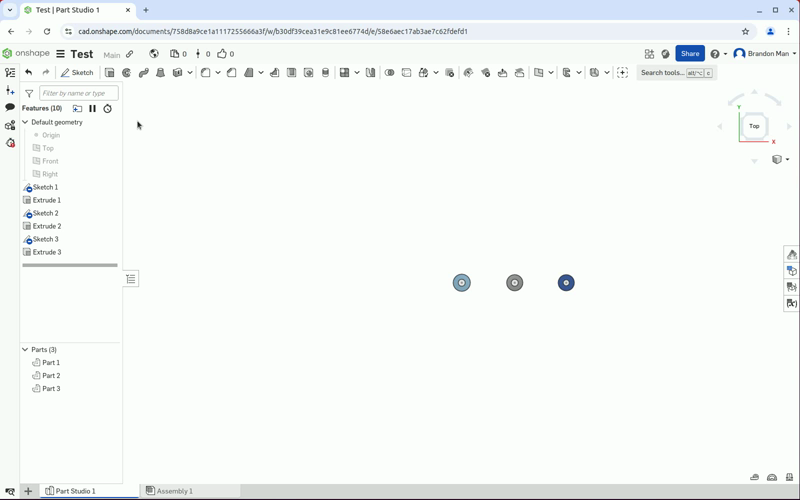
key(shift+7)
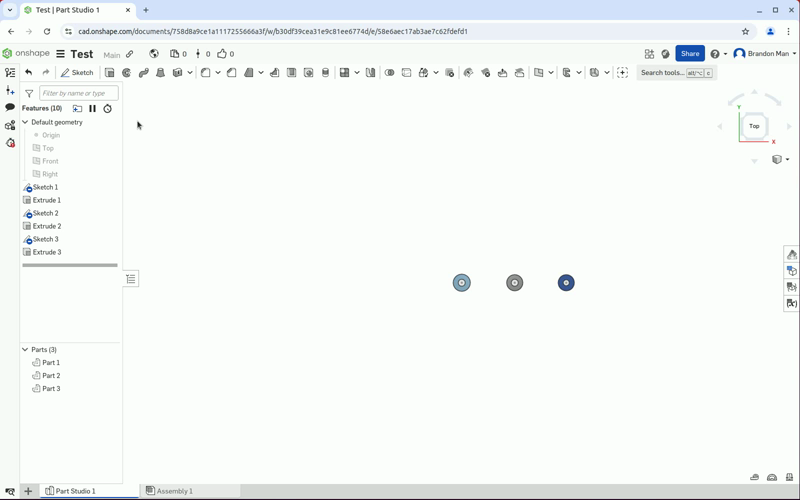
key(up, 3)
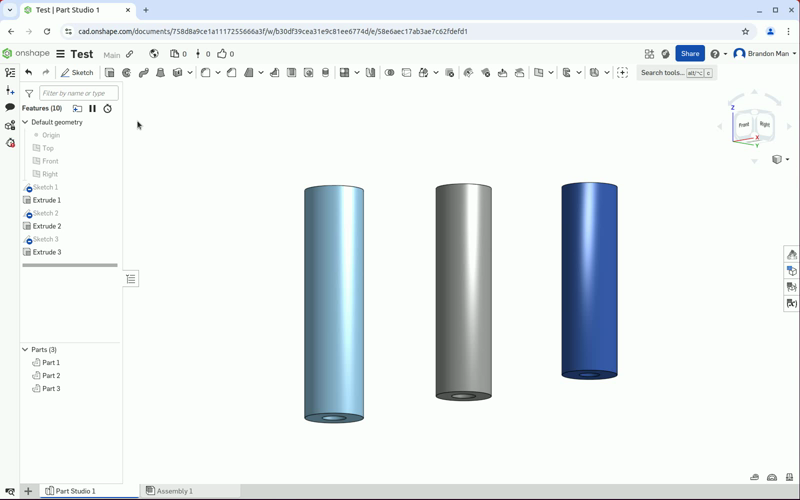
key(left, 3)
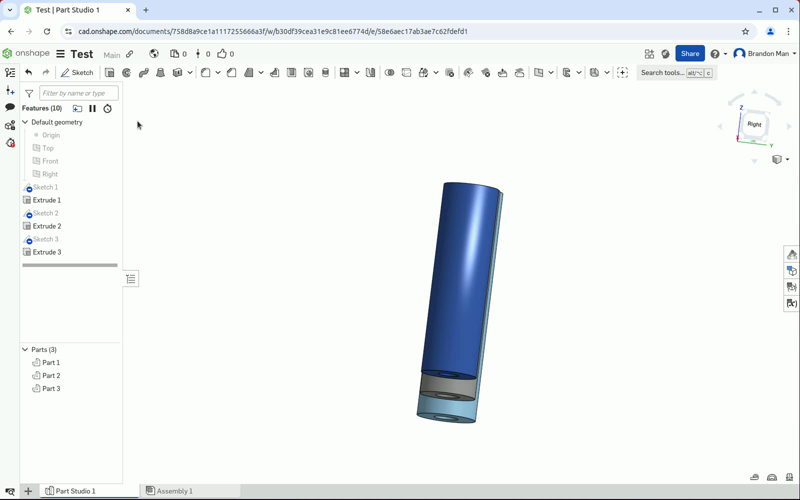
key(right, 3)
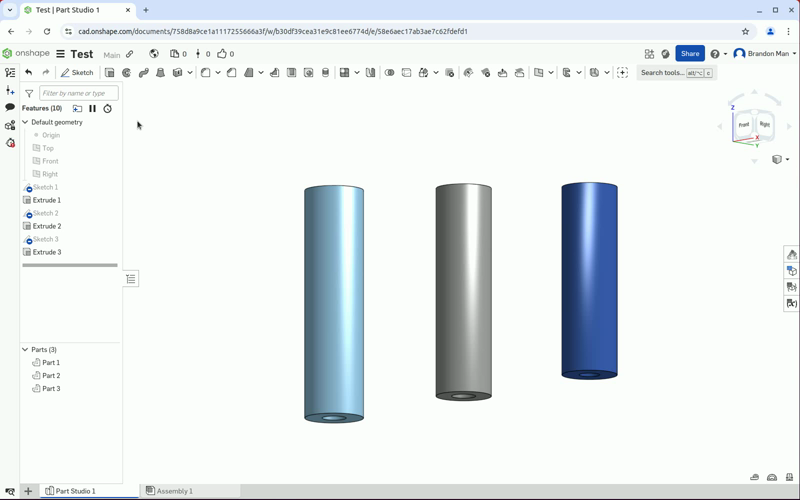
key(down, 3)
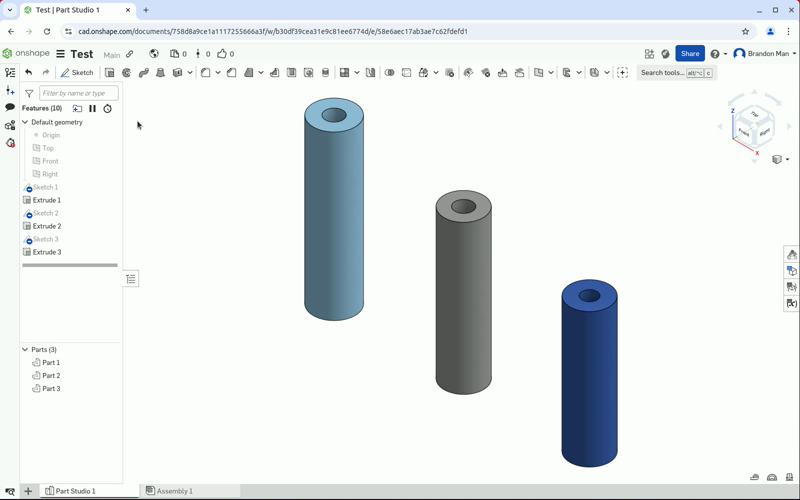
mouse_move(73, 189)
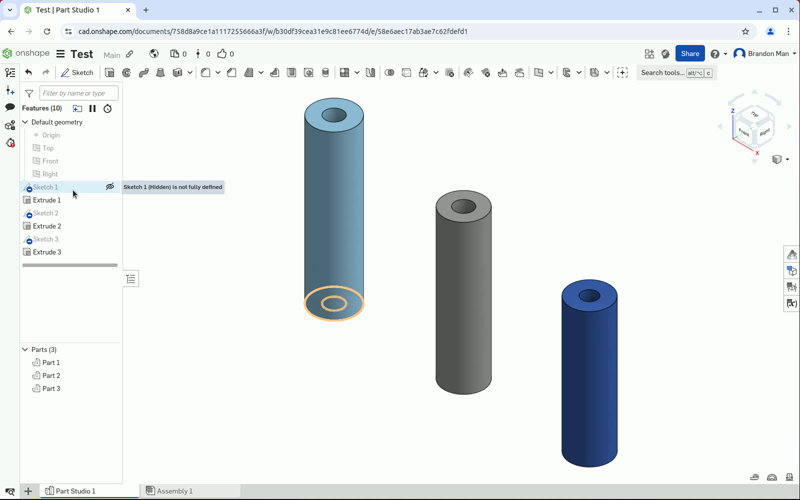
click(73, 189)